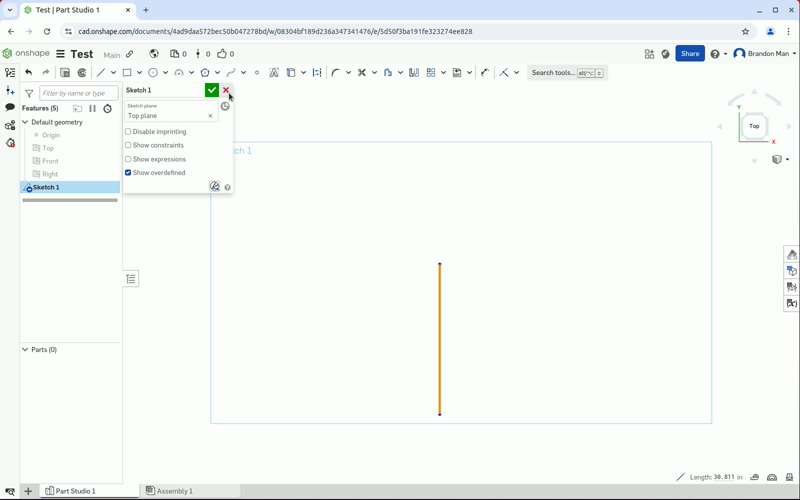
key(shift+h)
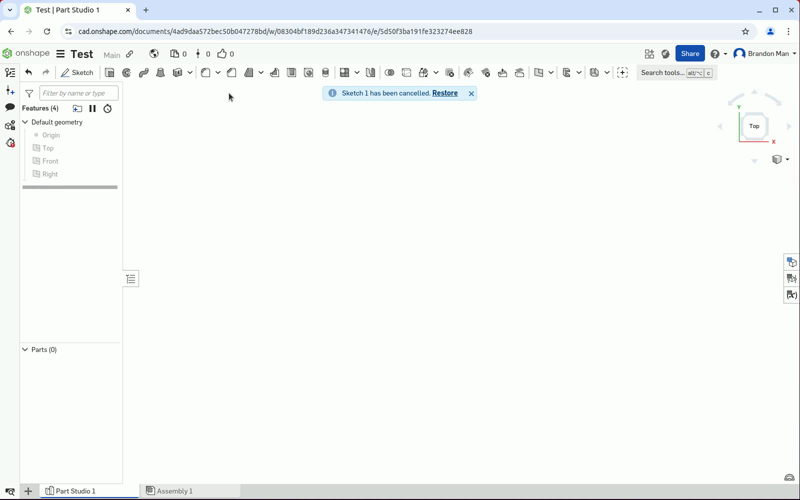
mouse_move(73, 352)
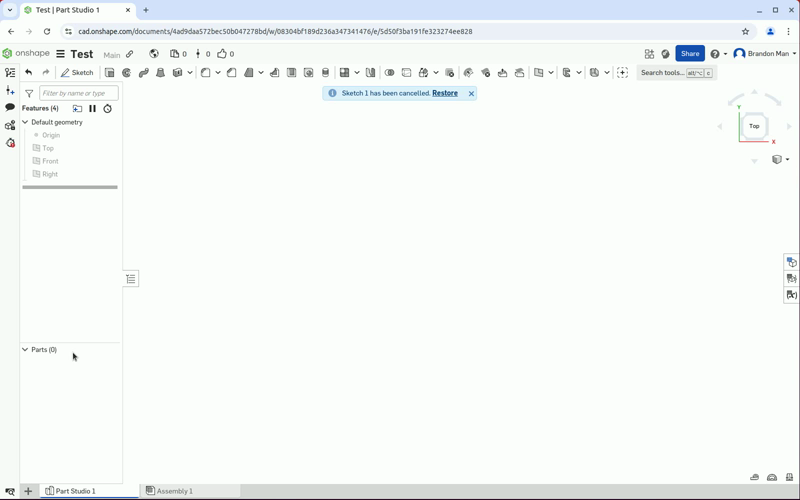
key(y)
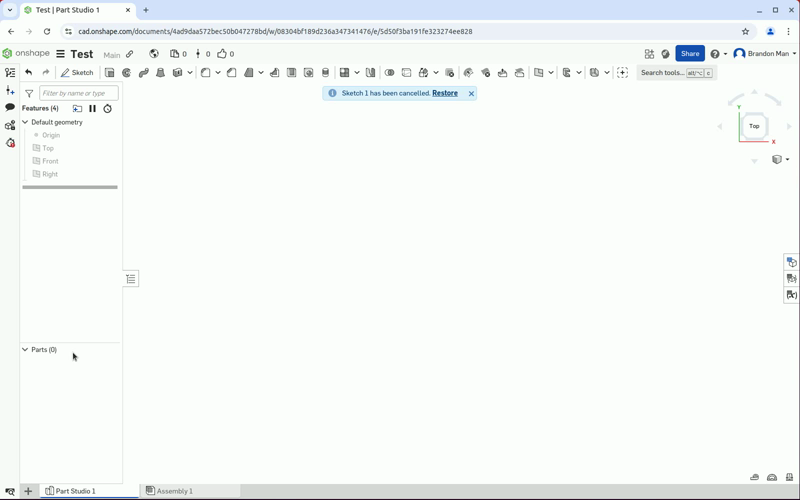
key(shift+p)
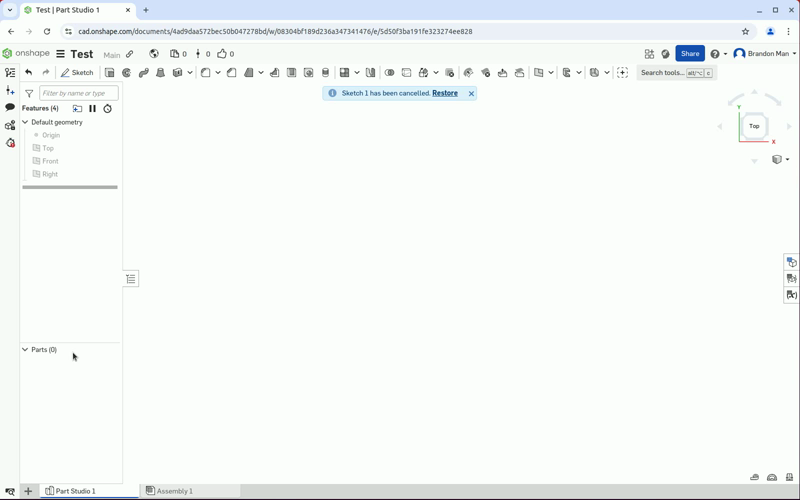
key(space)
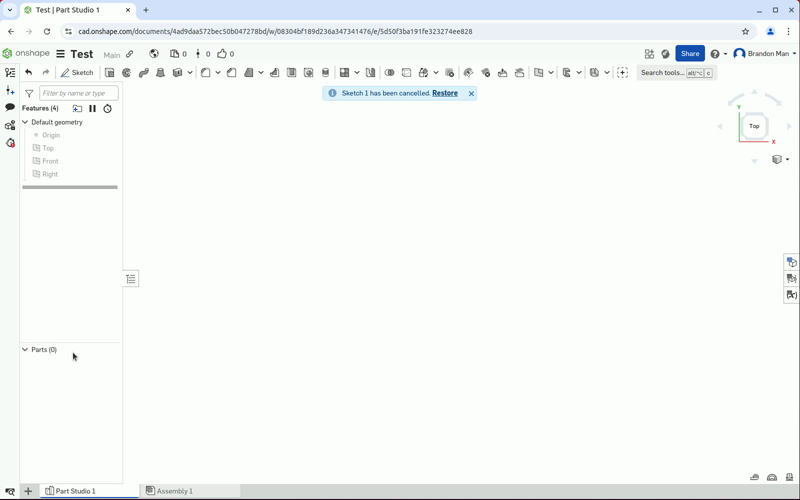
key_down(shift)
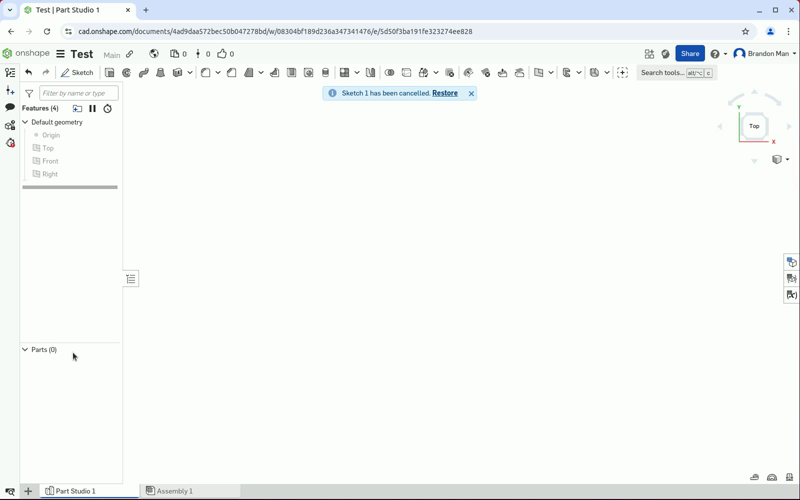
key(up)
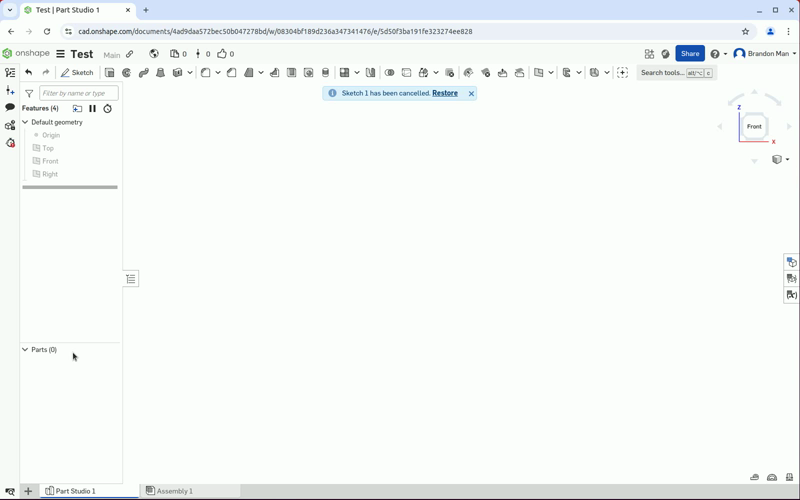
key_up(shift)
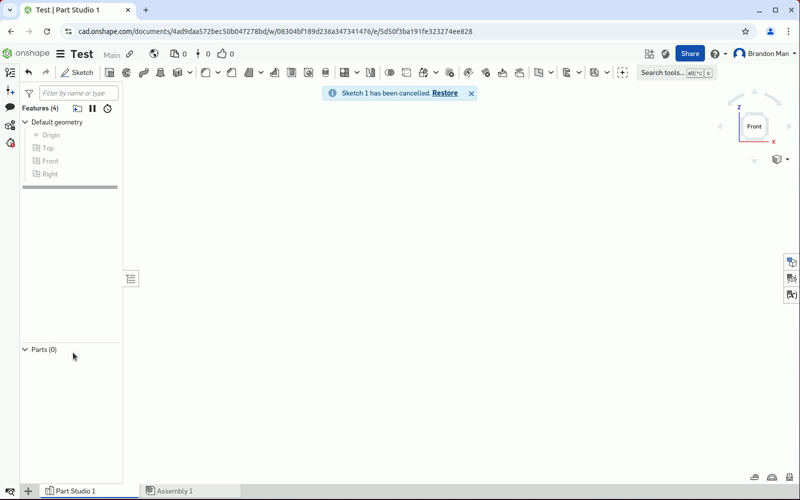
key(space)
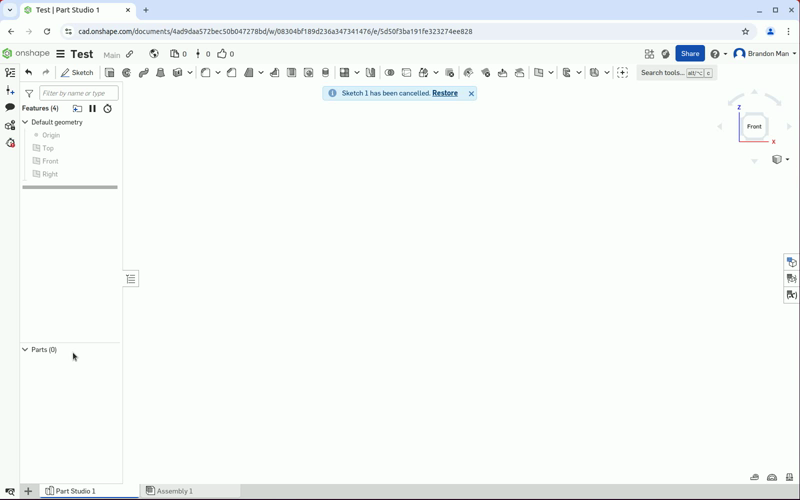
key_down(shift)
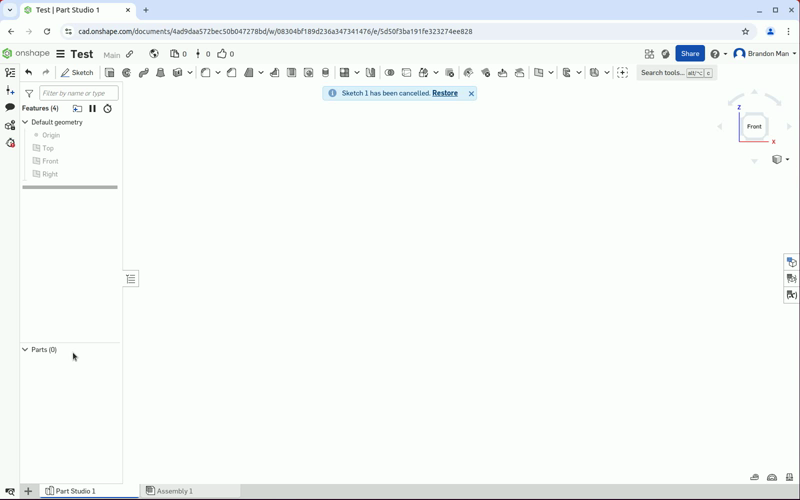
key(left)
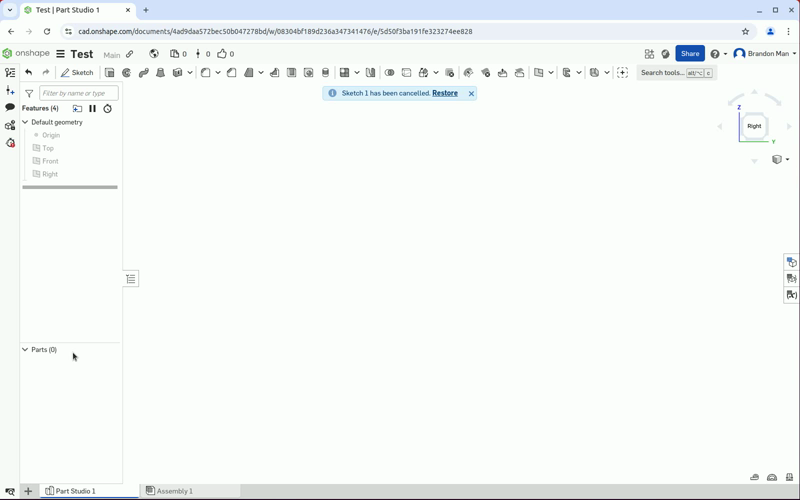
key_up(shift)
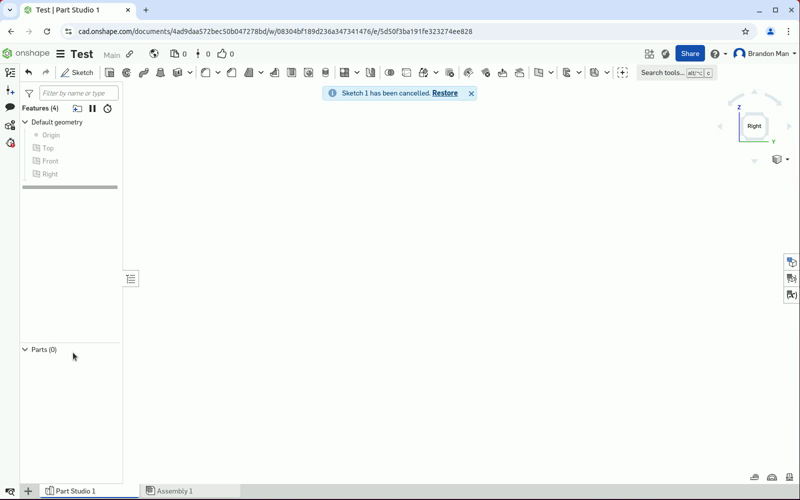
mouse_move(73, 352)
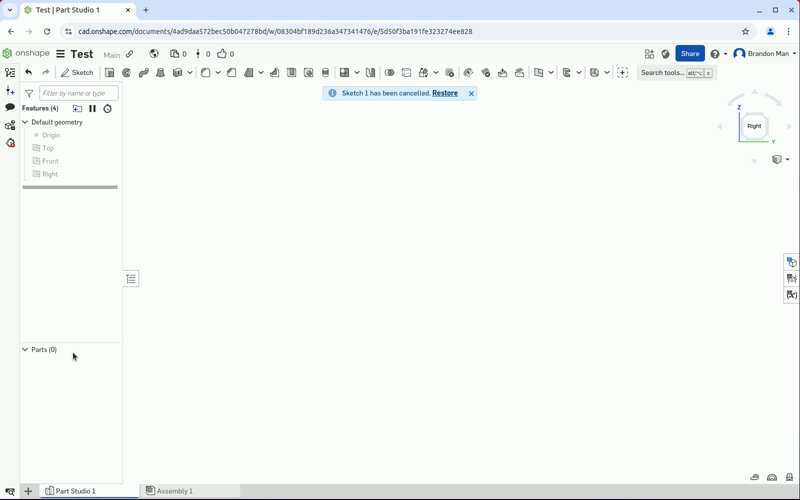
key(shift+y)
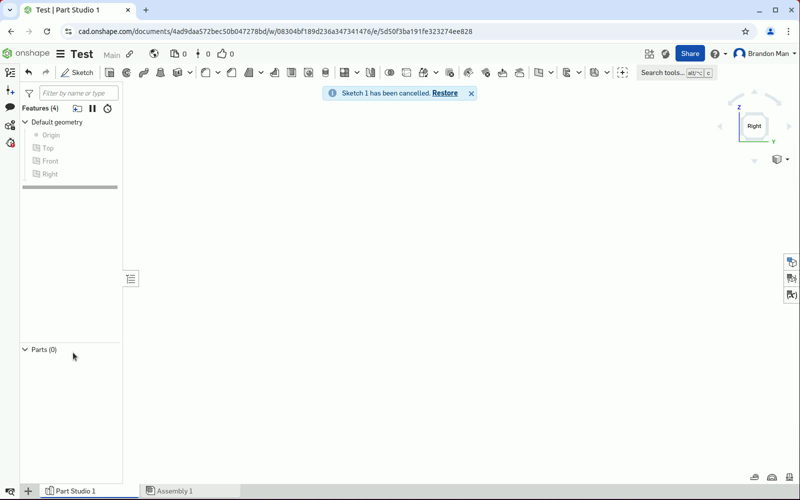
key(shift+s)
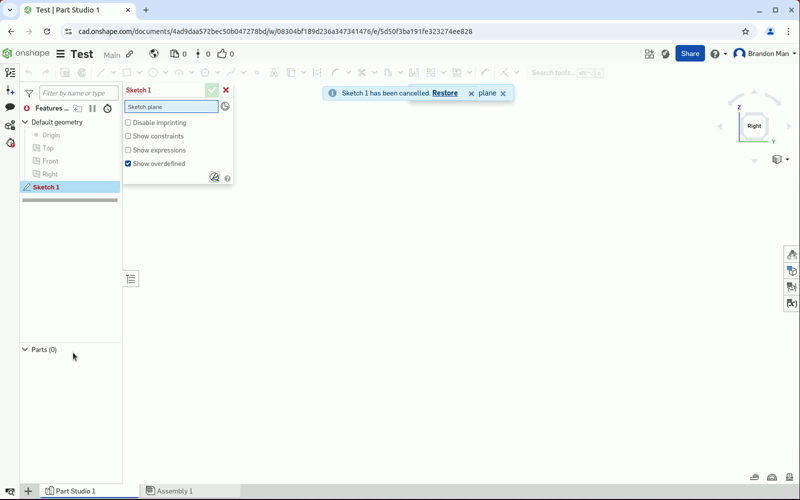
mouse_move(73, 176)
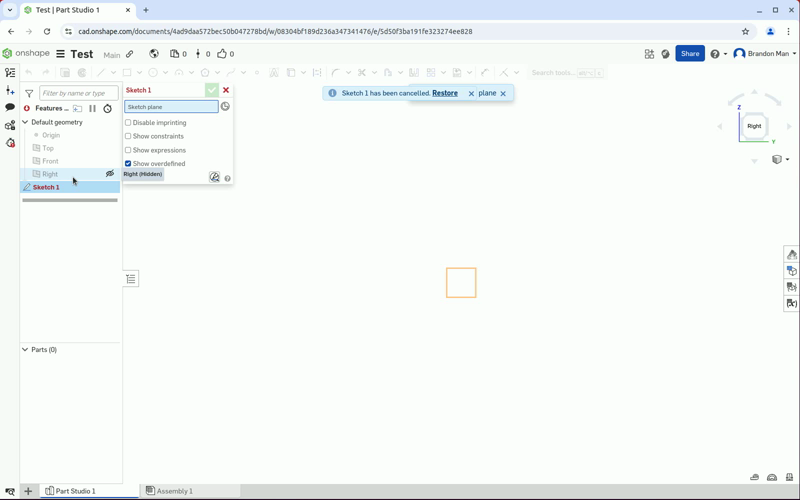
click(73, 176)
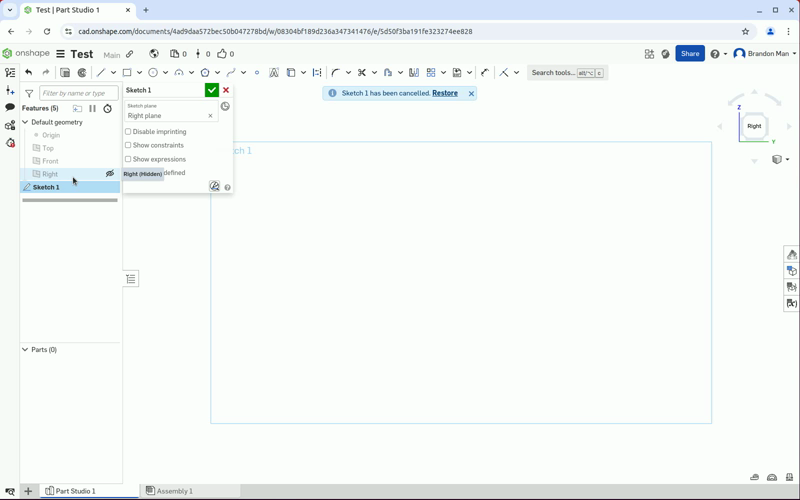
mouse_move(73, 352)
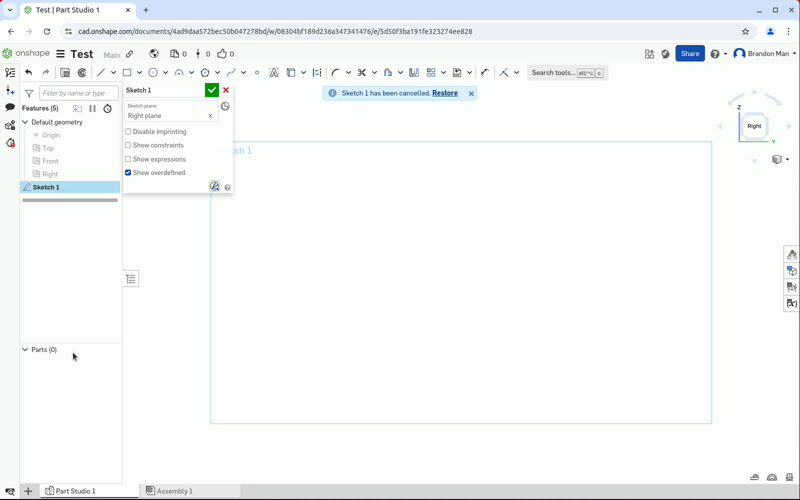
key(y)
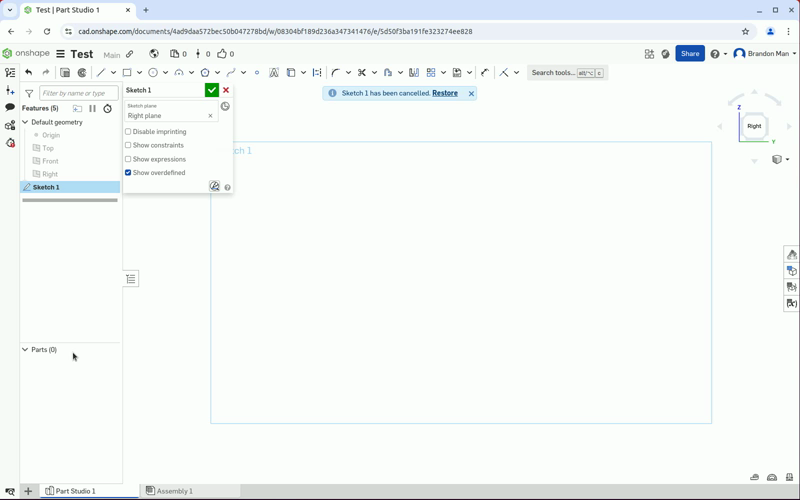
key(l)
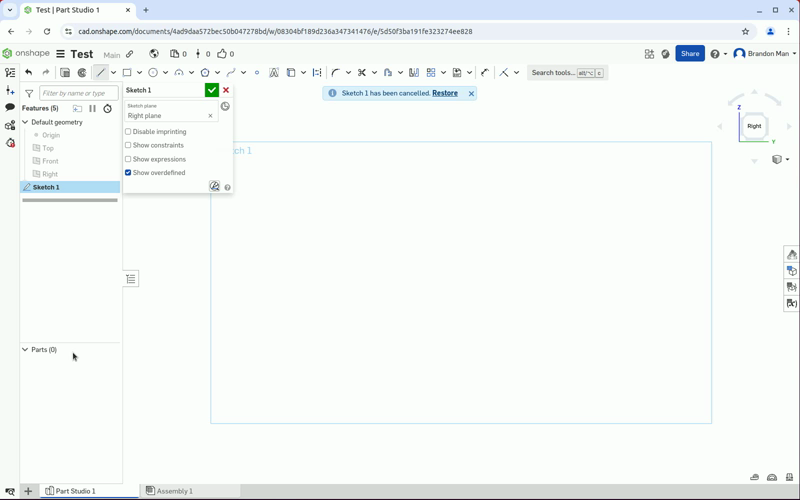
key_down(shift)
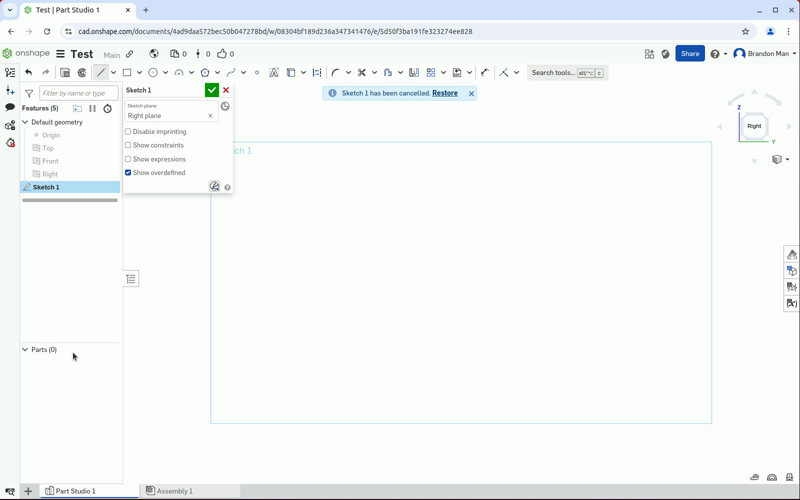
mouse_move(348, 308)
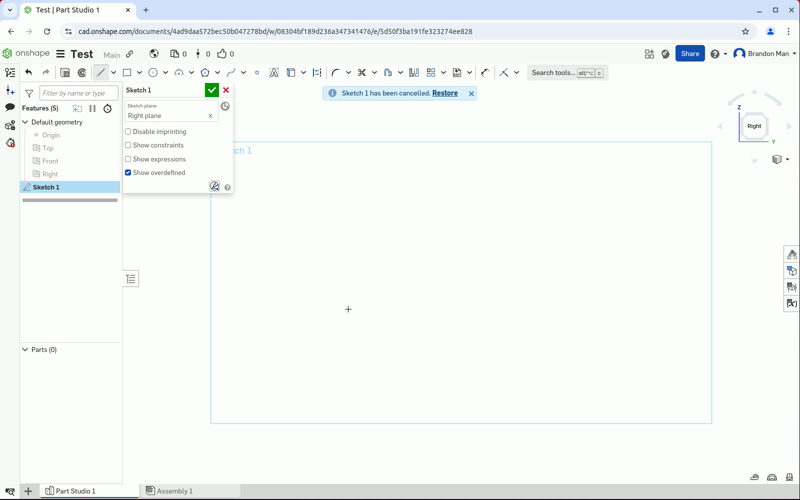
click(348, 308)
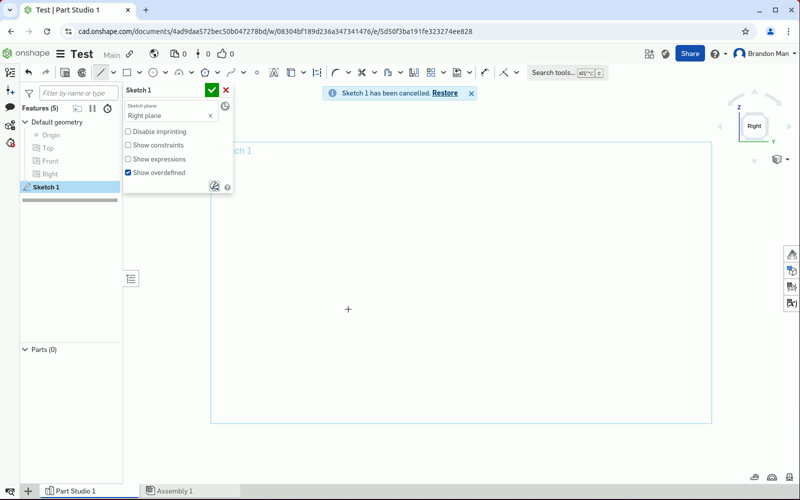
key_up(shift)
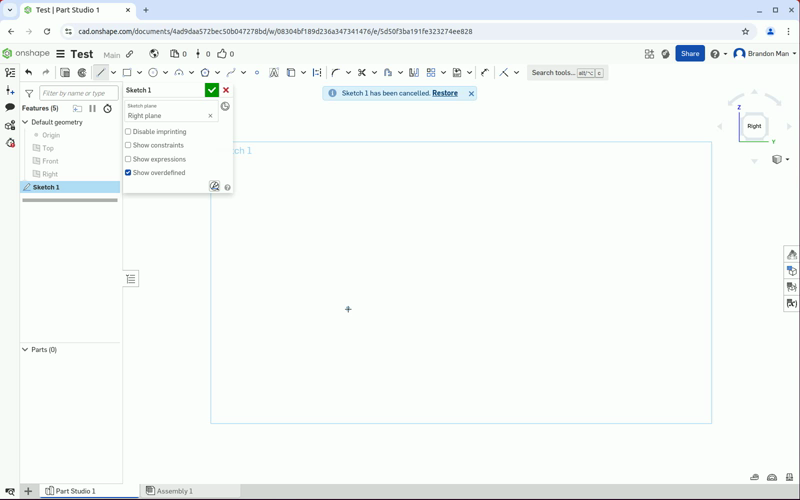
key_down(shift)
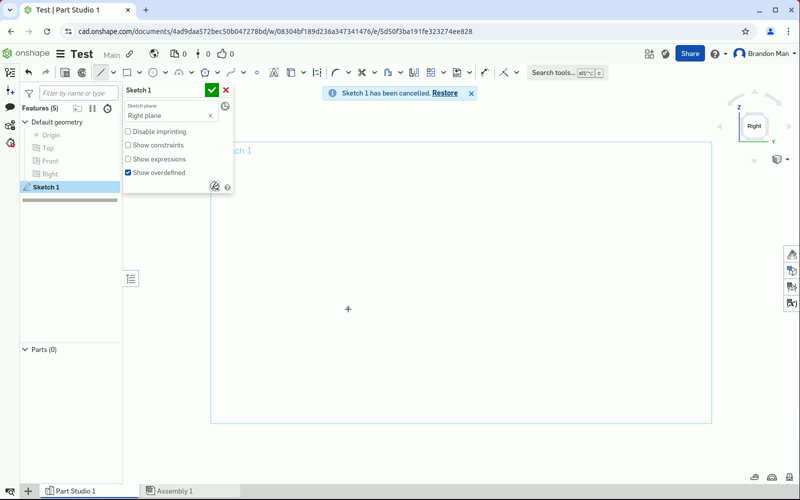
mouse_move(572, 308)
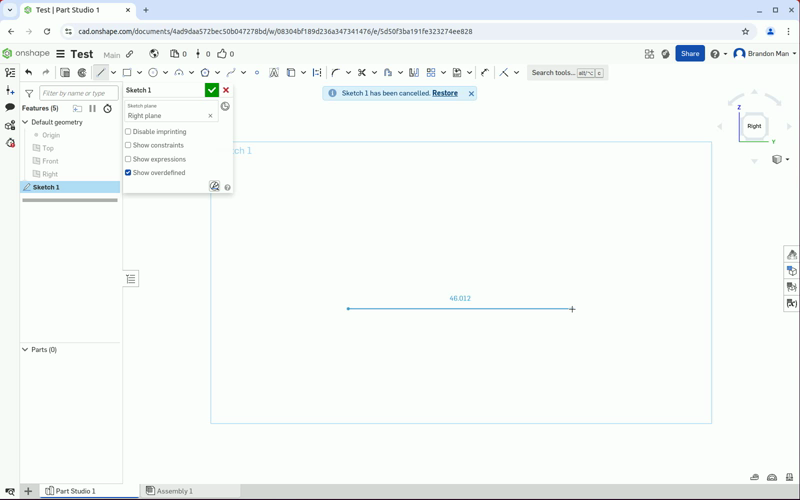
click(572, 308)
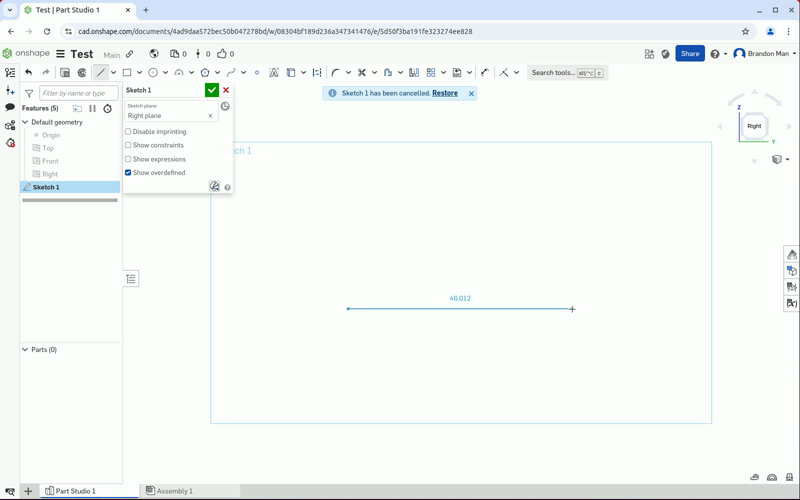
key_up(shift)
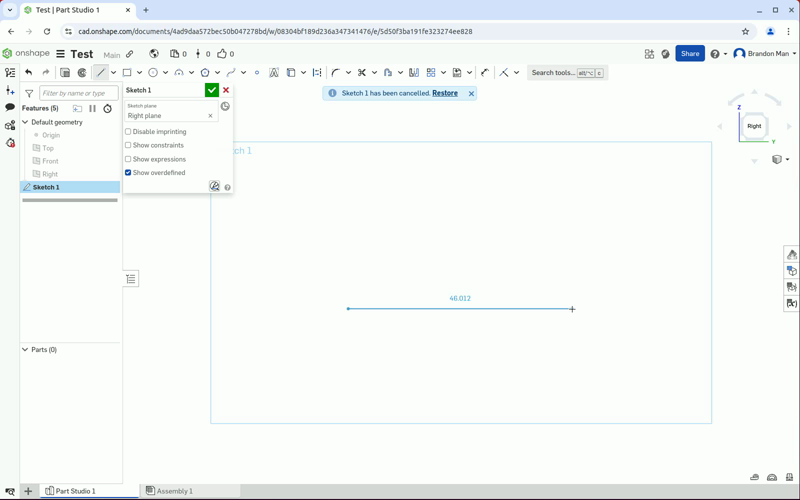
key_down(shift)
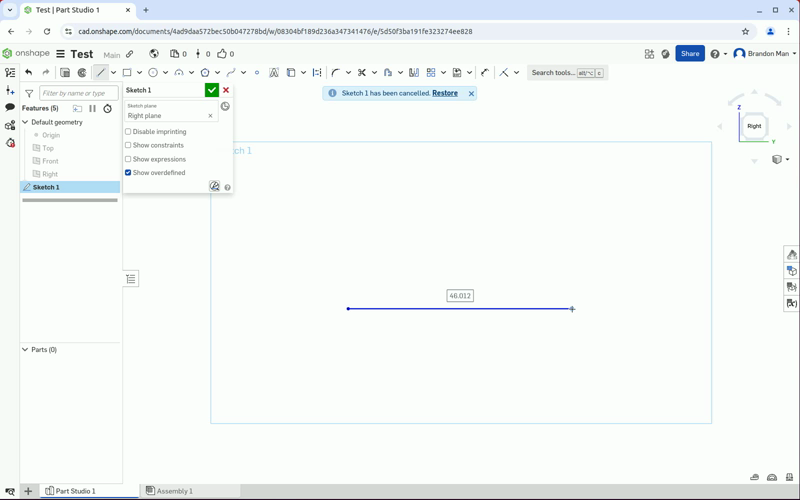
mouse_move(589, 308)
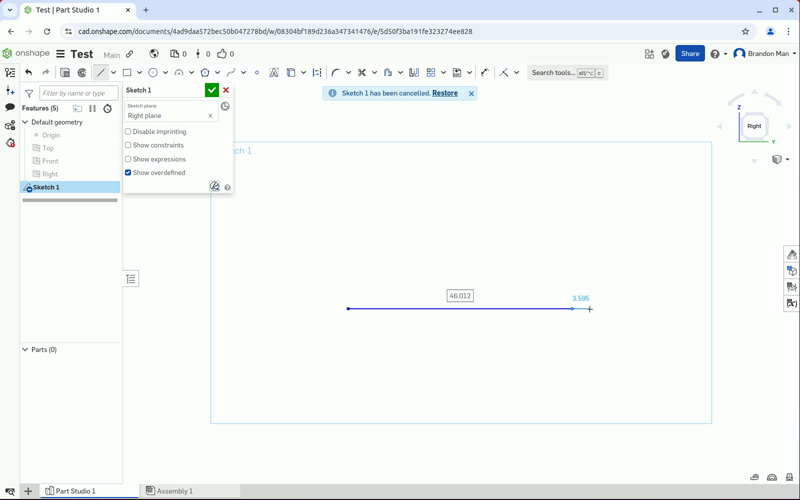
mouse_move(572, 264)
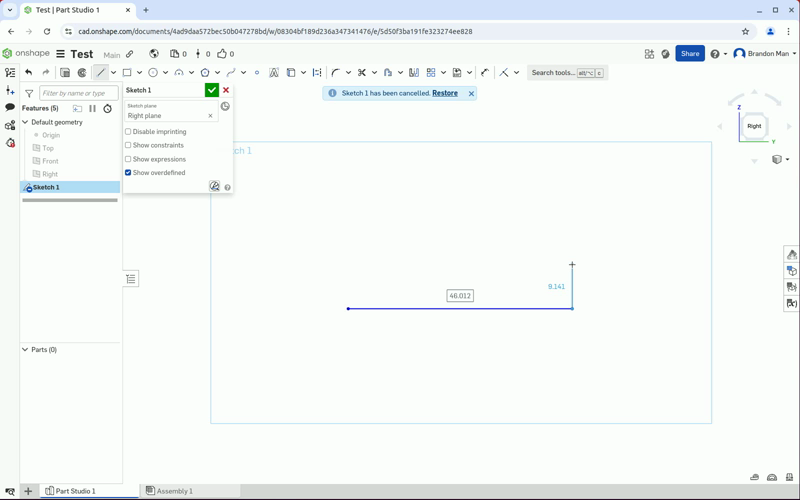
click(572, 264)
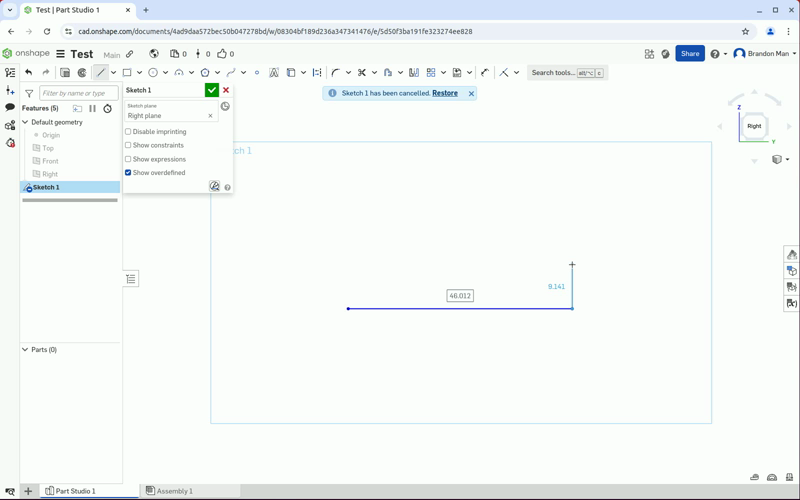
key_up(shift)
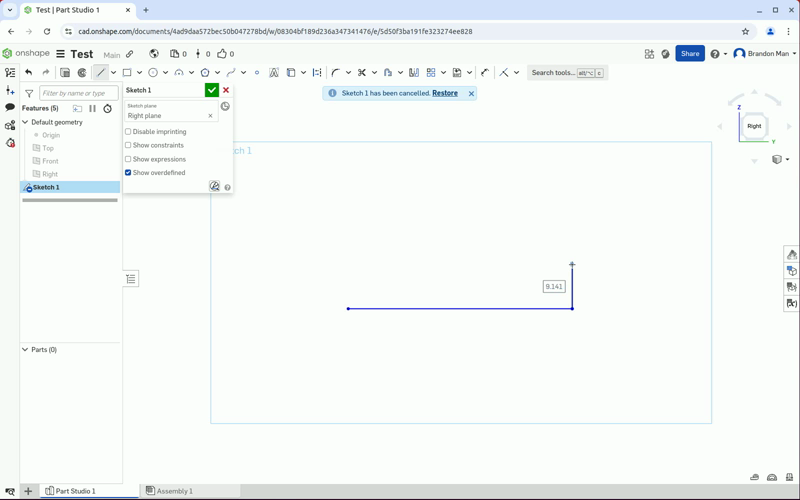
key_down(shift)
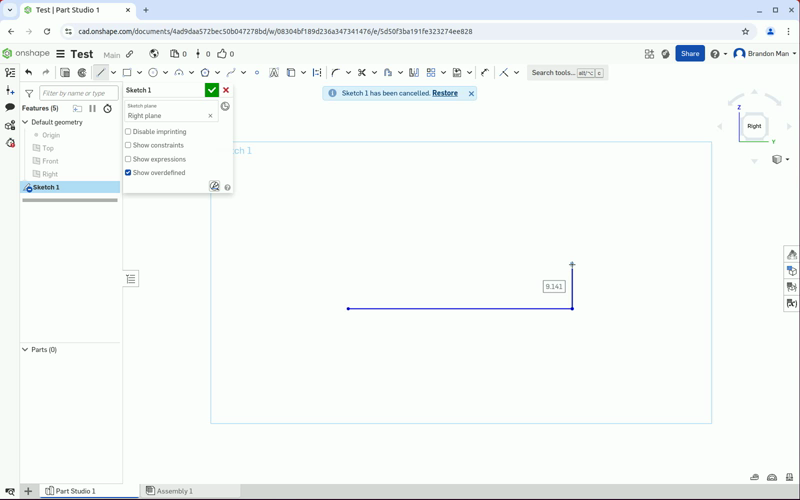
mouse_move(374, 264)
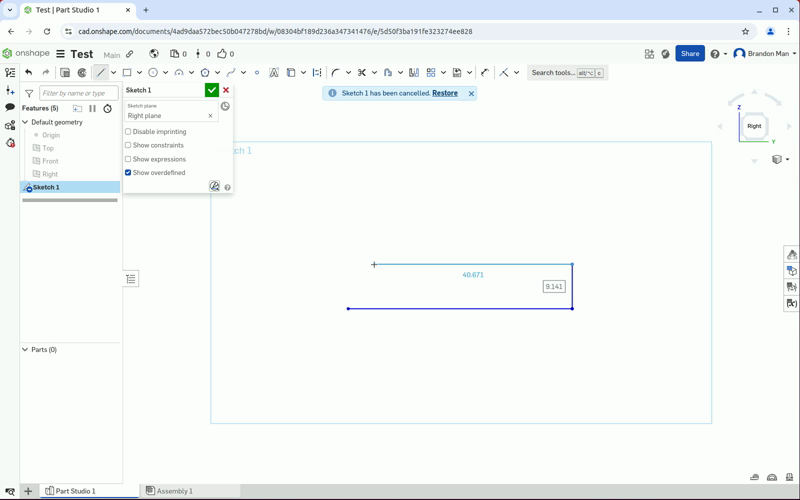
click(374, 264)
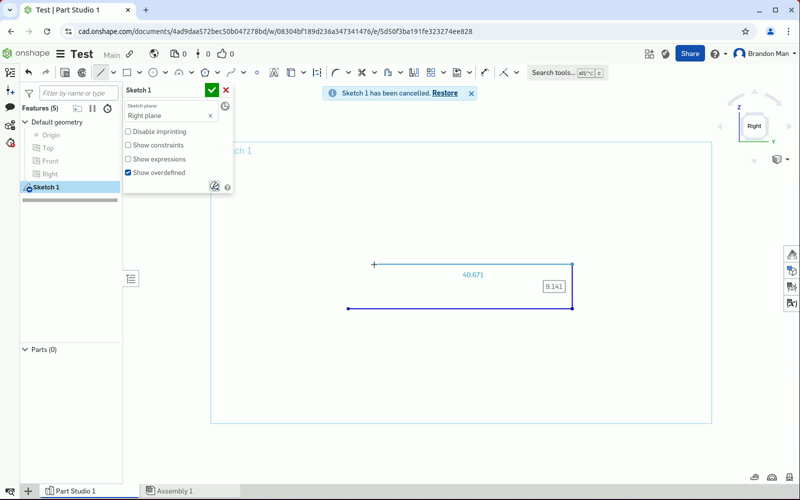
key_up(shift)
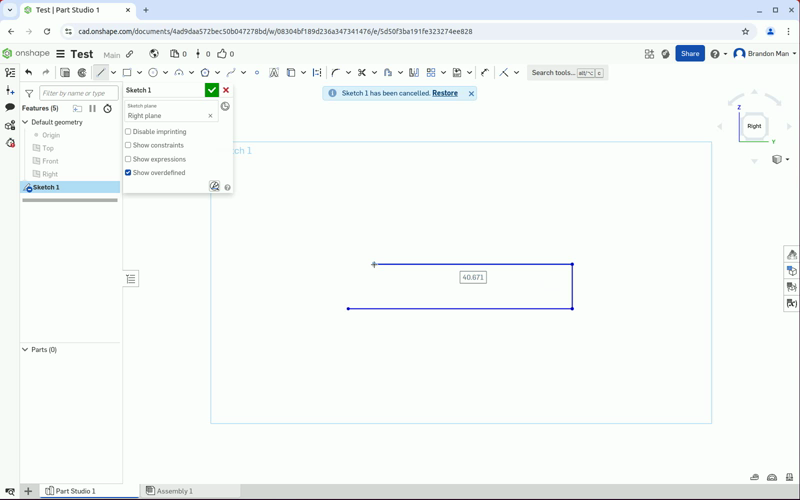
key_down(shift)
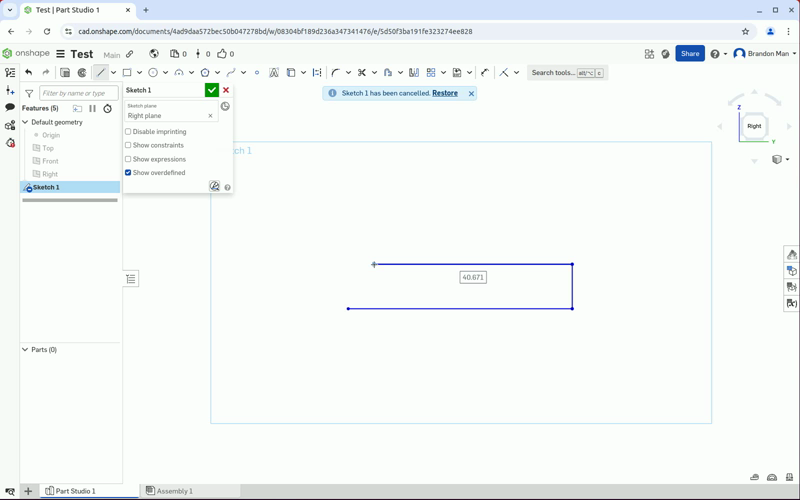
mouse_move(404, 264)
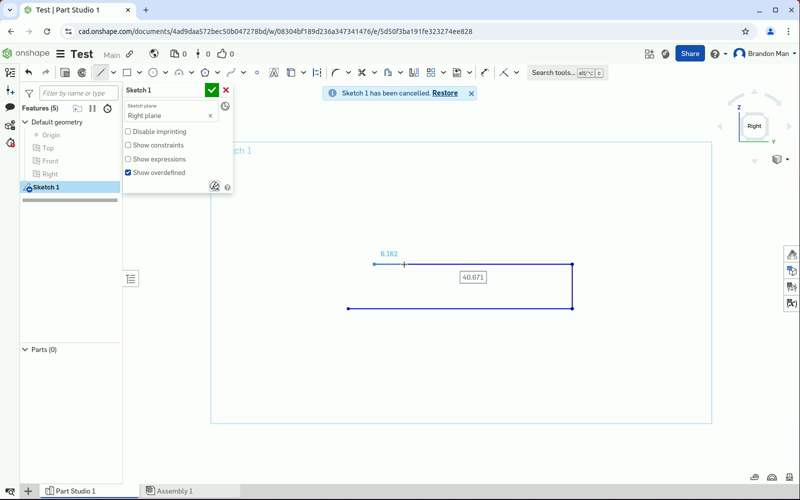
mouse_move(374, 278)
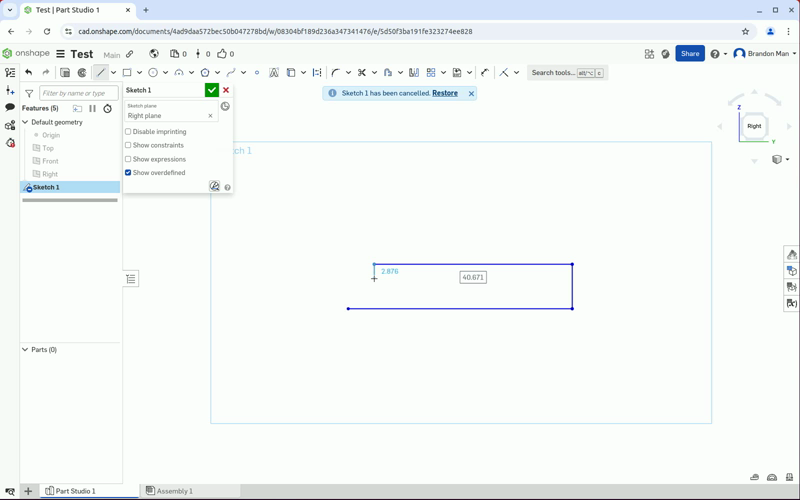
click(374, 278)
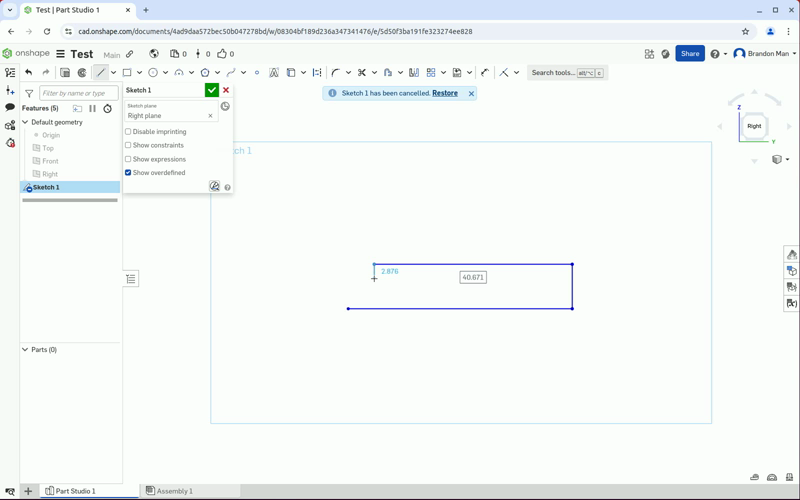
key_up(shift)
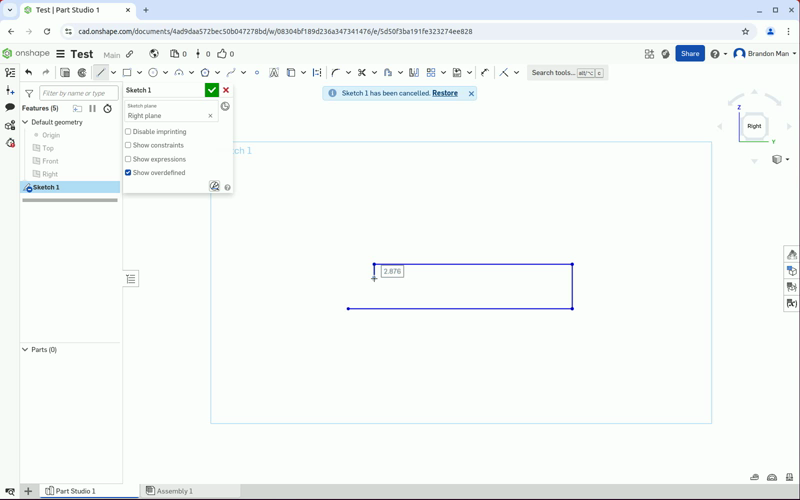
key_down(shift)
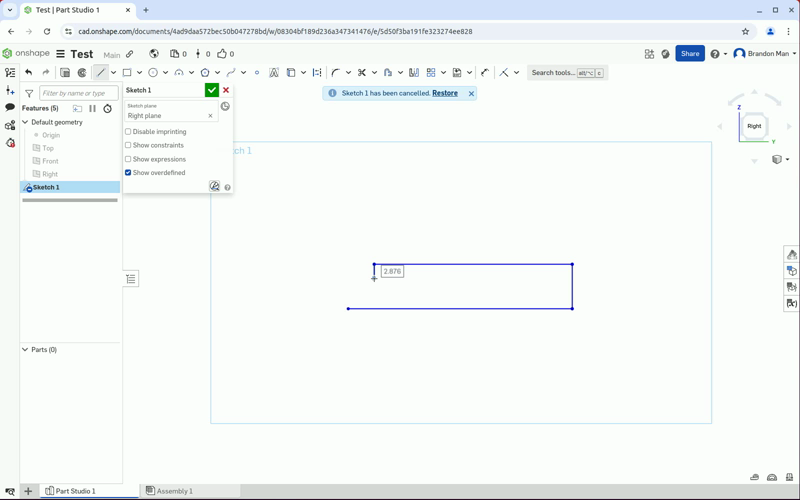
mouse_move(404, 278)
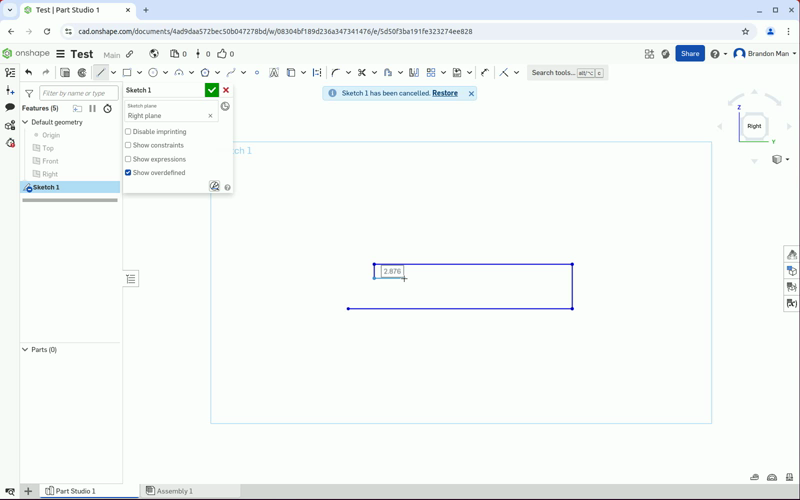
mouse_move(348, 278)
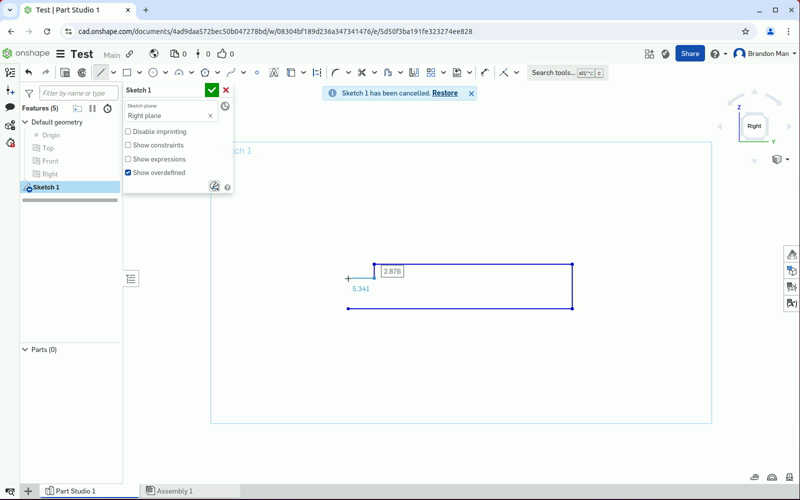
click(348, 278)
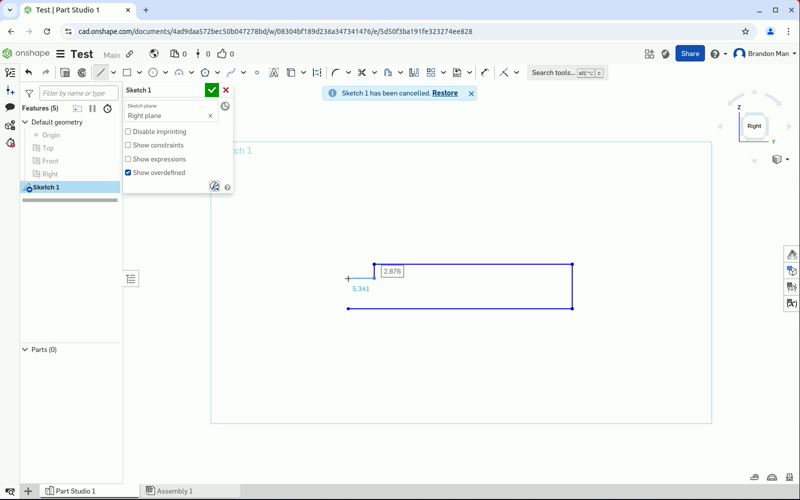
key_up(shift)
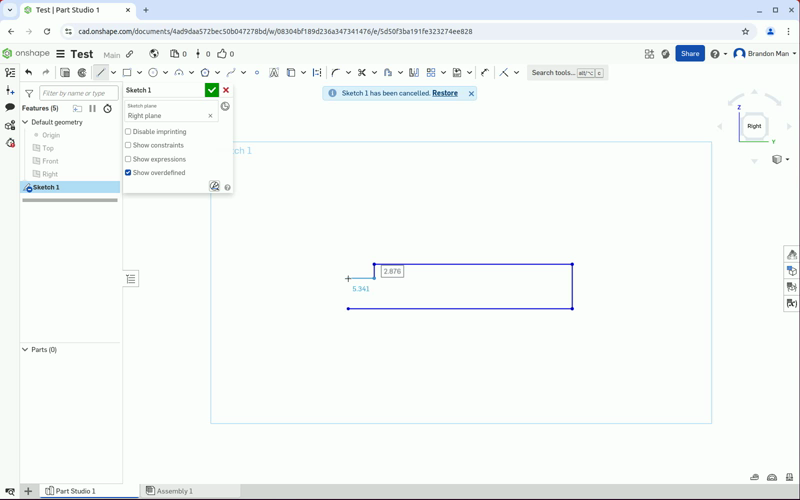
mouse_move(378, 278)
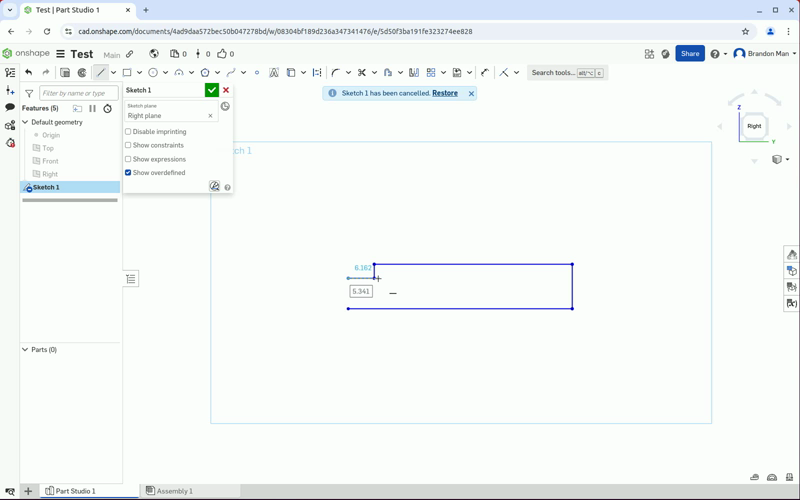
key_down(shift)
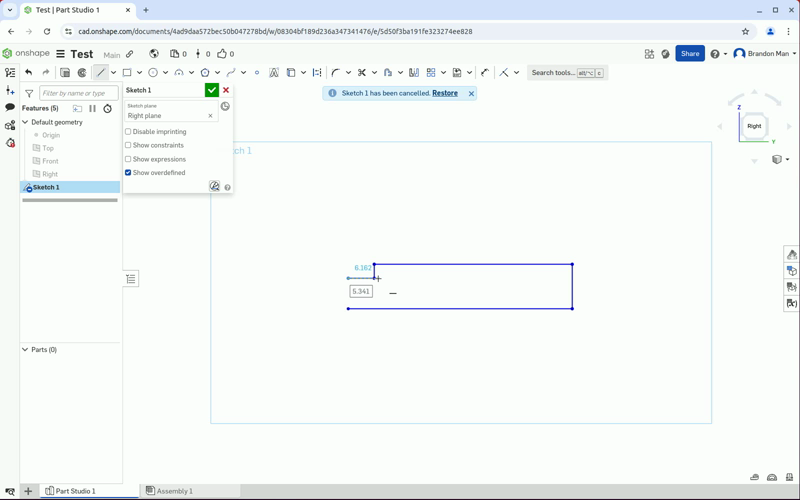
mouse_move(348, 308)
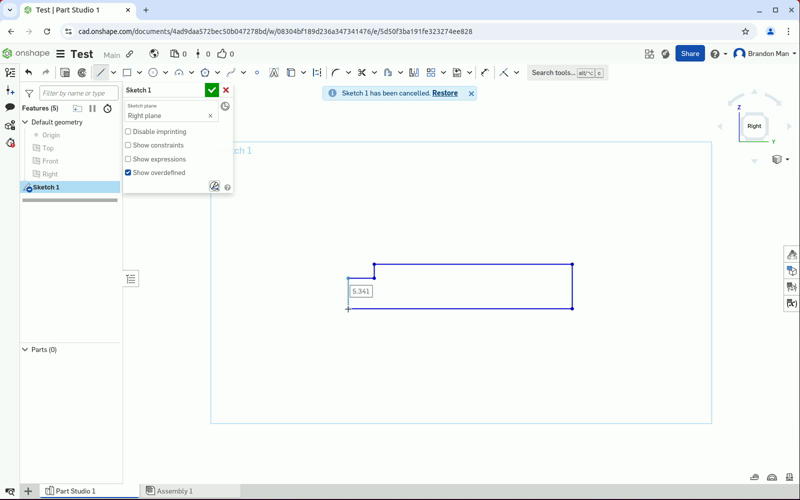
key_up(shift)
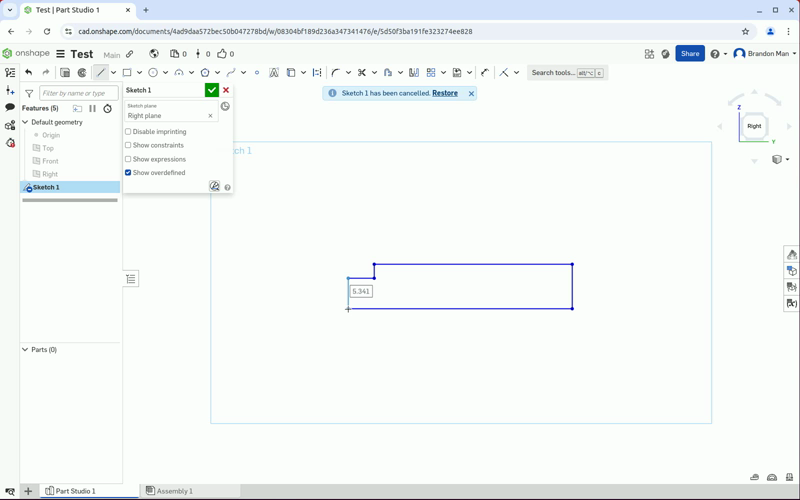
click(348, 308)
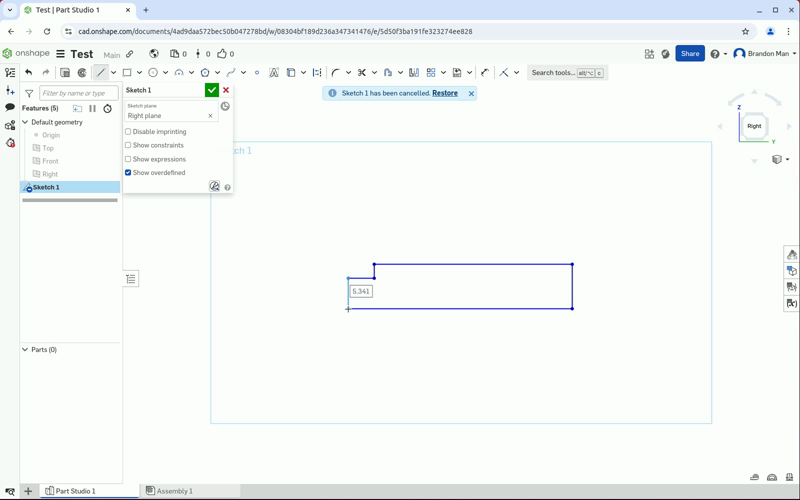
key(esc)
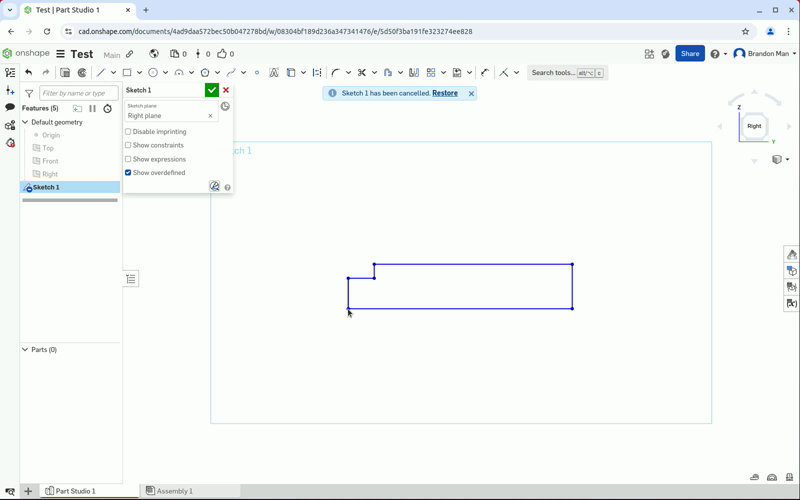
mouse_move(387, 281)
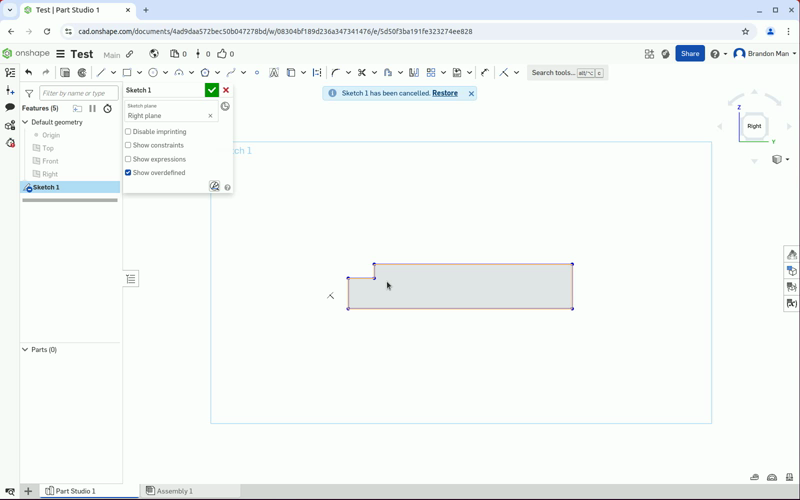
click(387, 281)
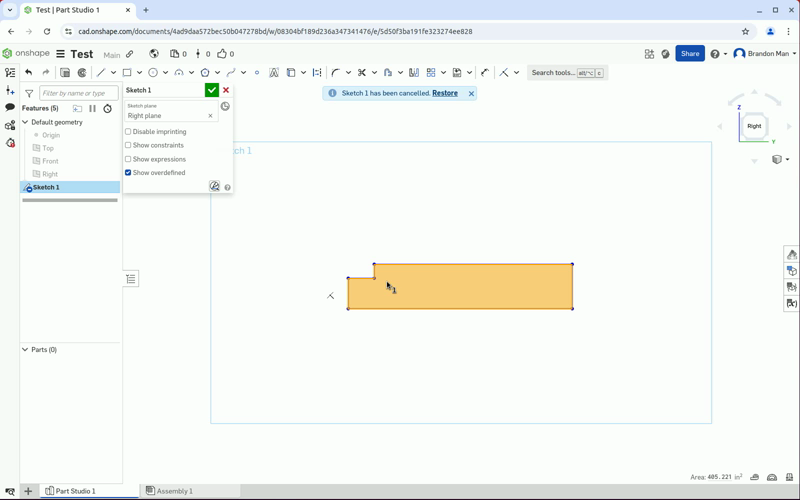
mouse_move(73, 352)
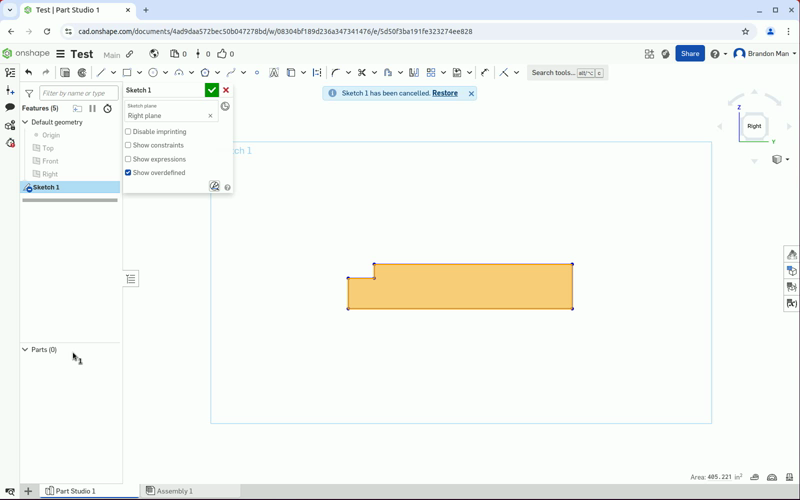
key(shift+y)
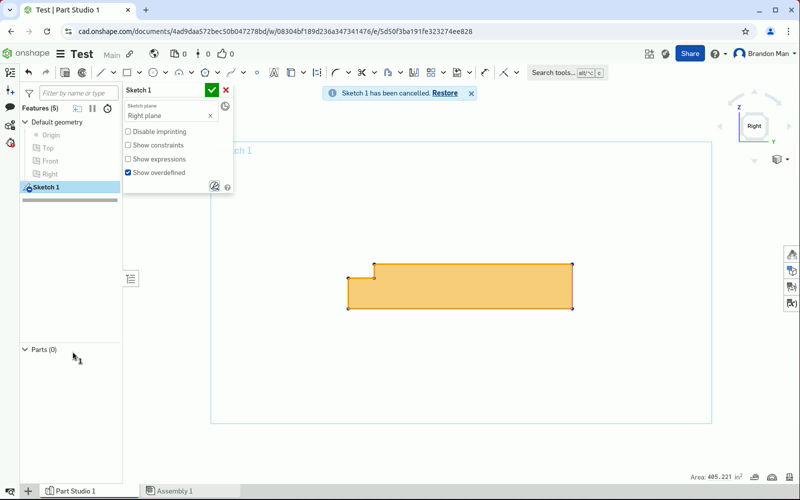
key(shift+e)
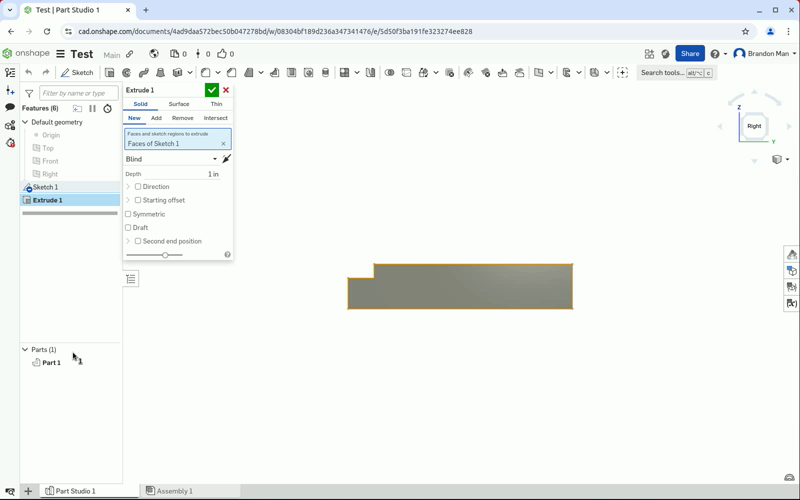
mouse_move(143, 106)
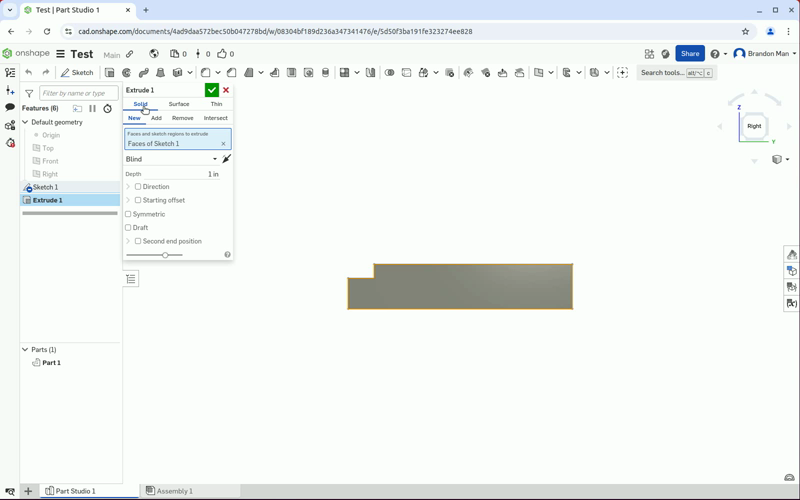
click(143, 106)
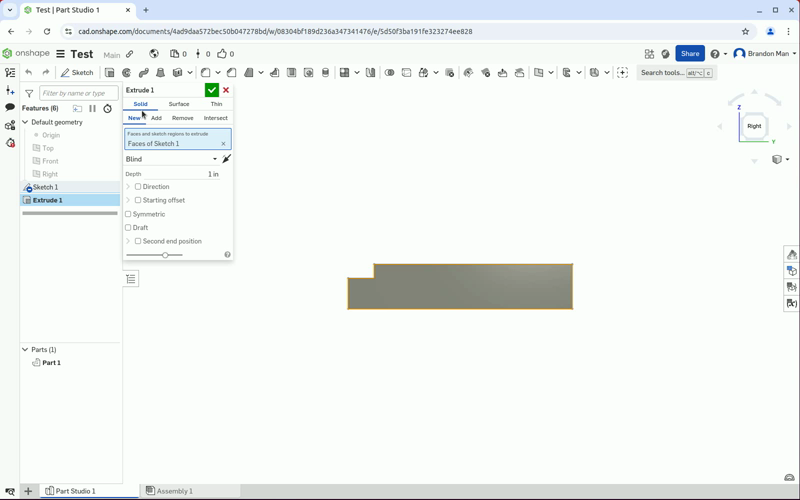
mouse_move(137, 120)
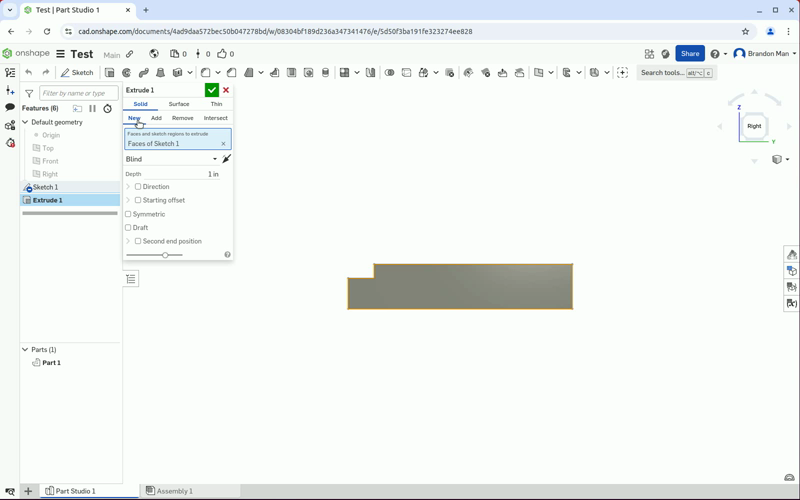
click(137, 120)
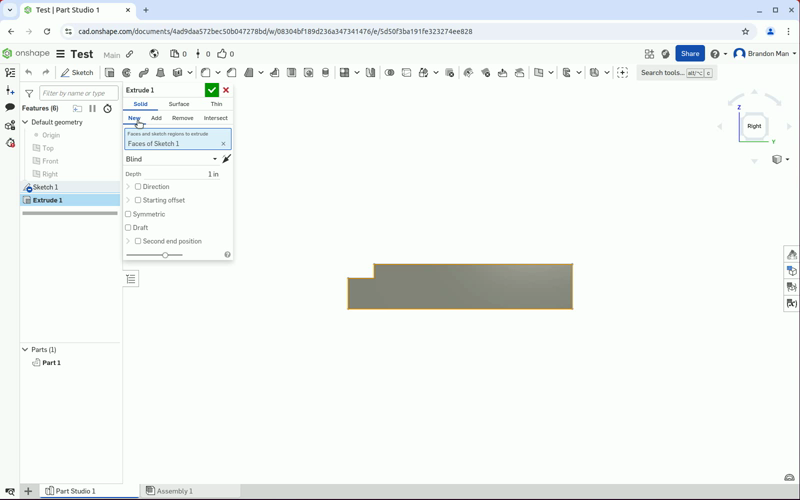
key(tab, 4)
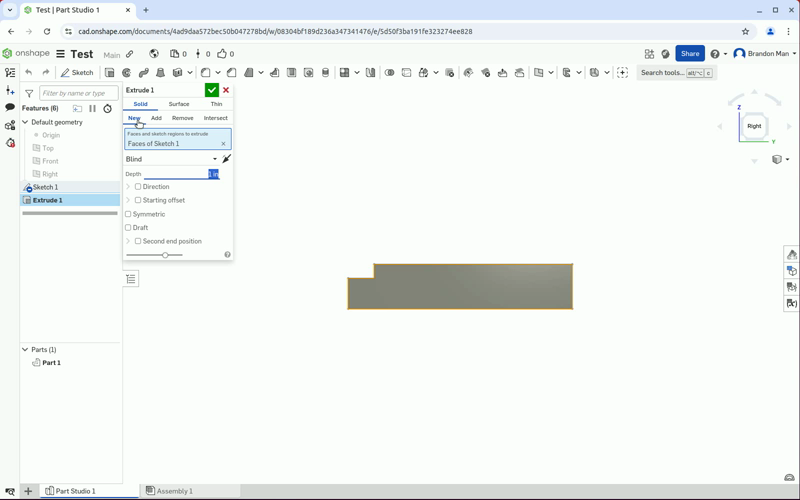
text(0.722)
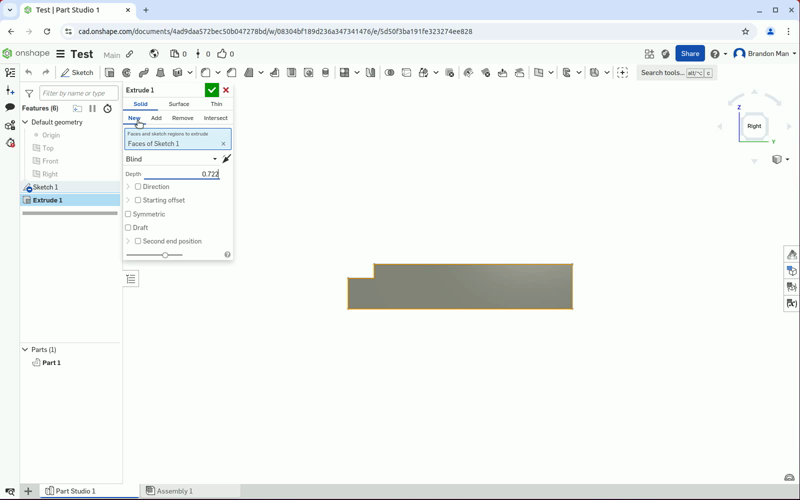
key(enter)
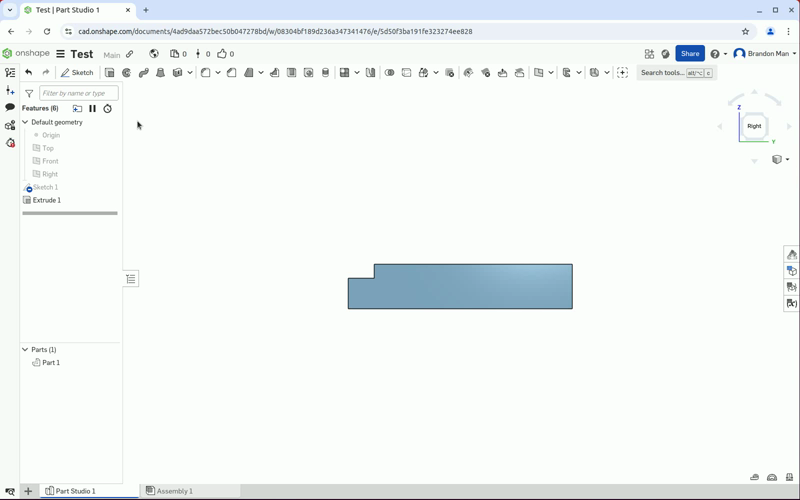
key(shift+h)
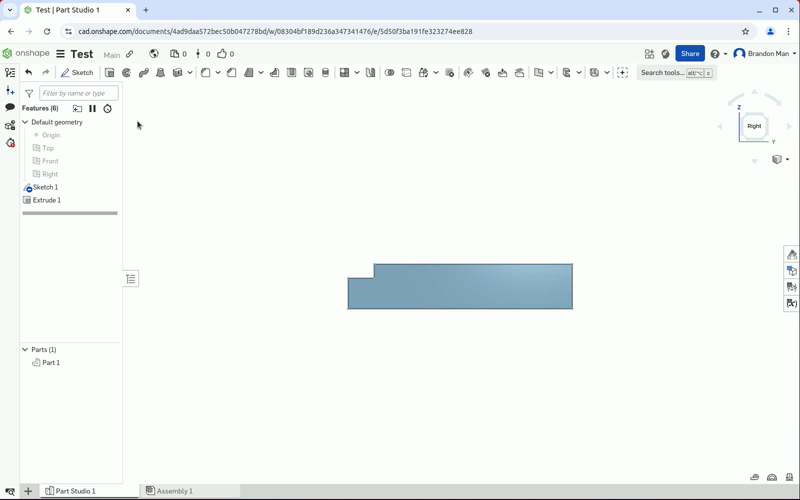
key(shift+h)
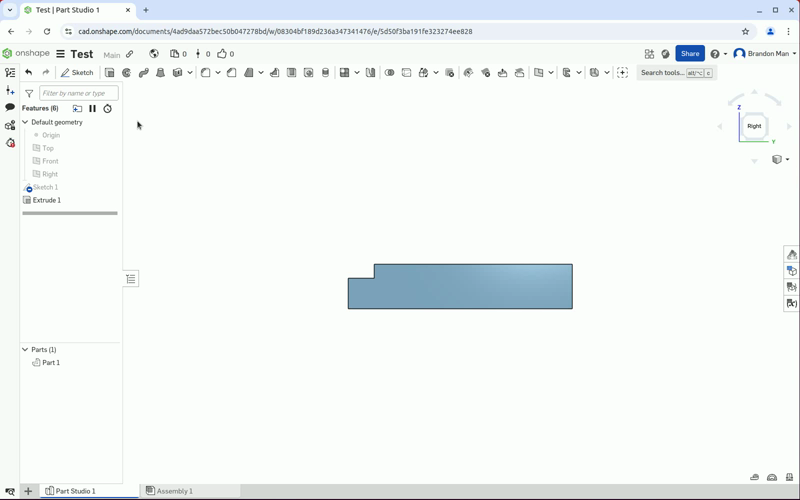
mouse_move(73, 189)
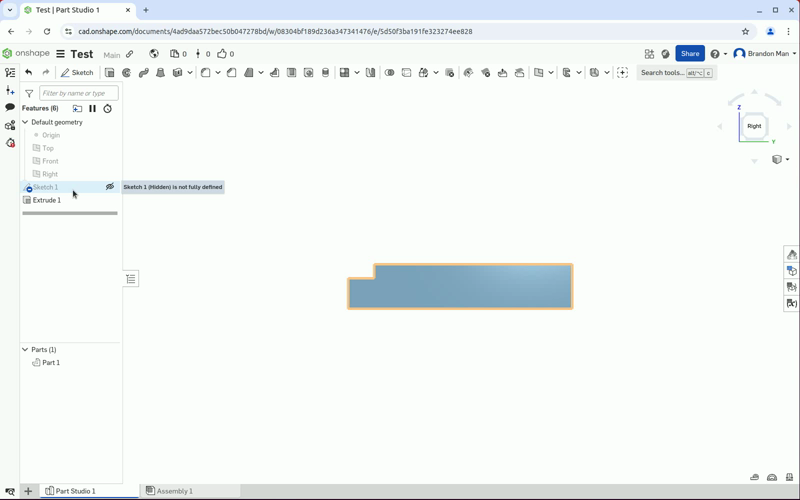
click(73, 189)
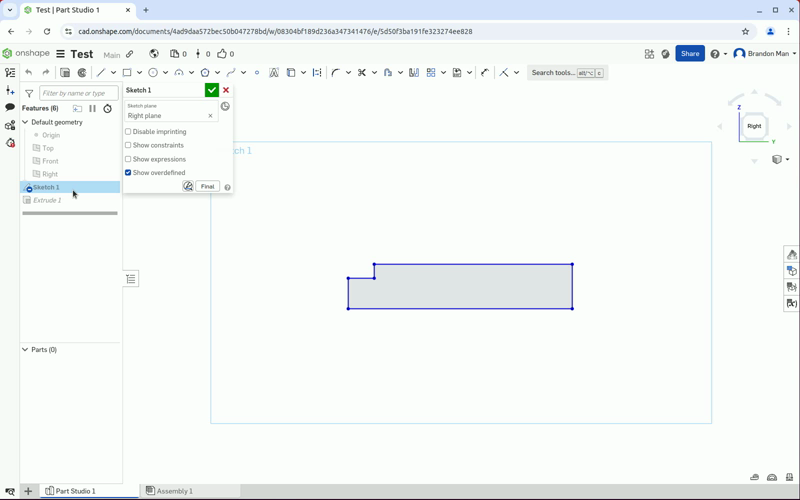
mouse_move(229, 92)
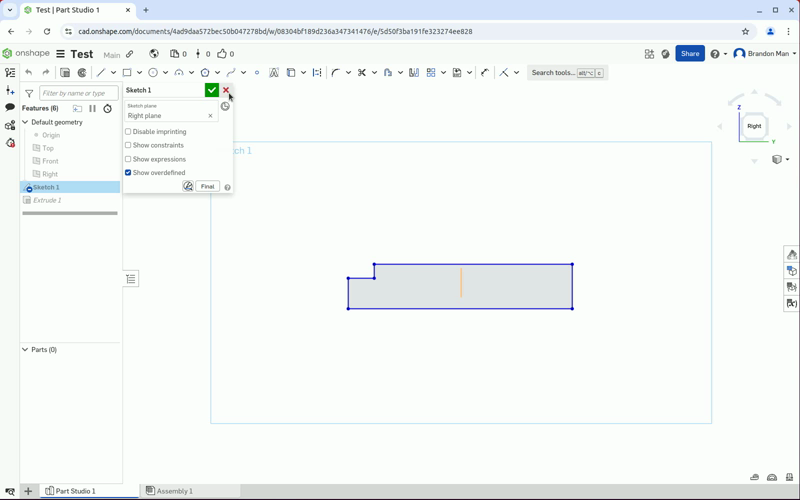
click(229, 92)
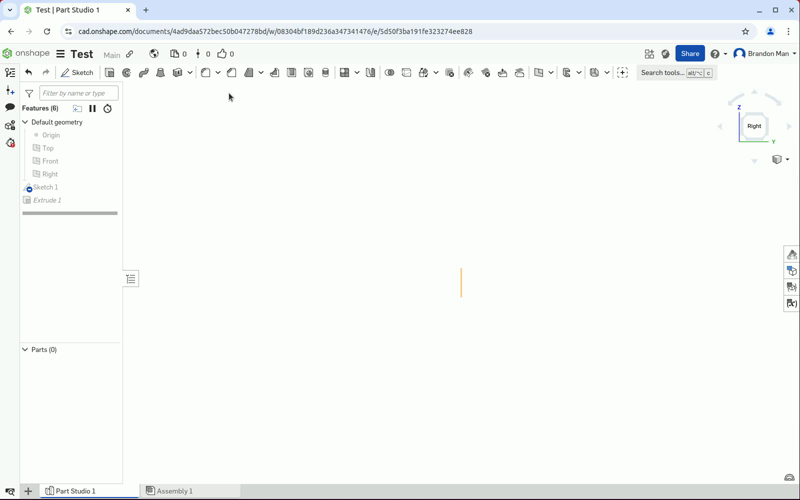
mouse_move(541, 75)
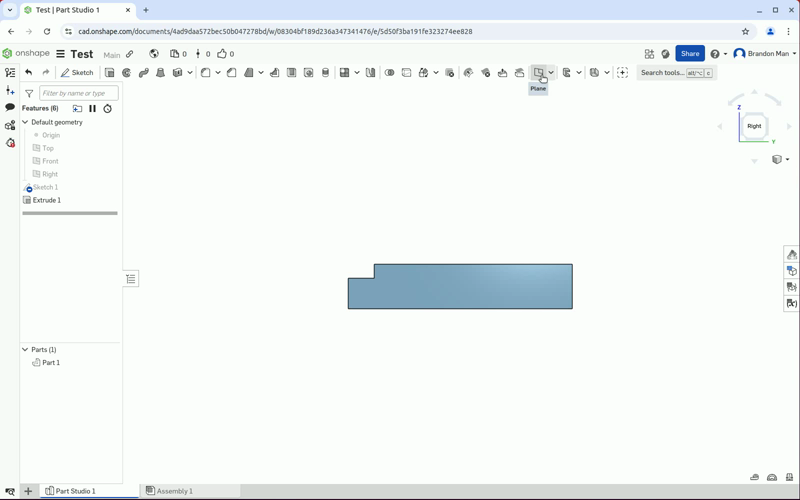
click(541, 75)
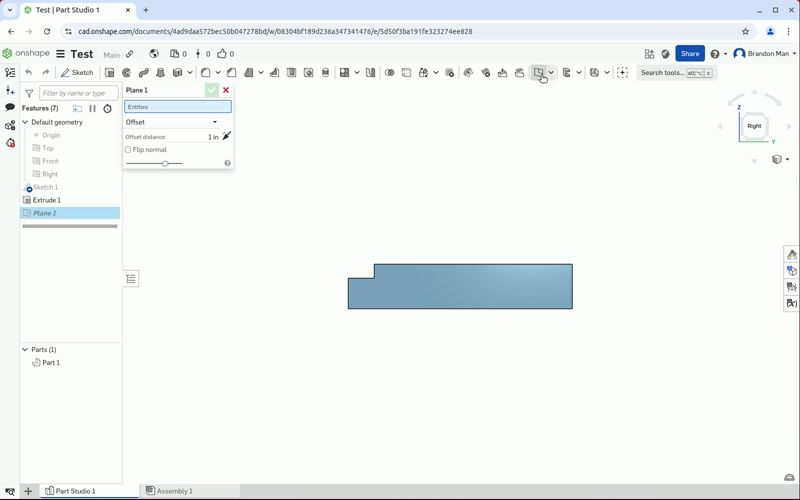
mouse_move(73, 176)
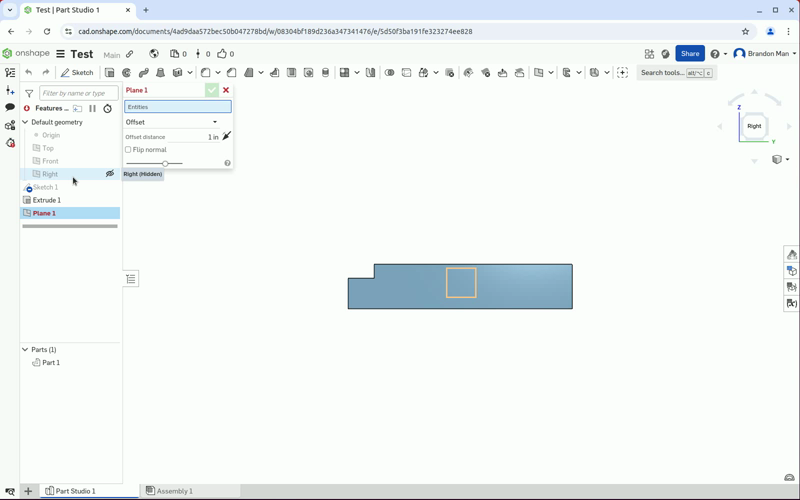
click(73, 176)
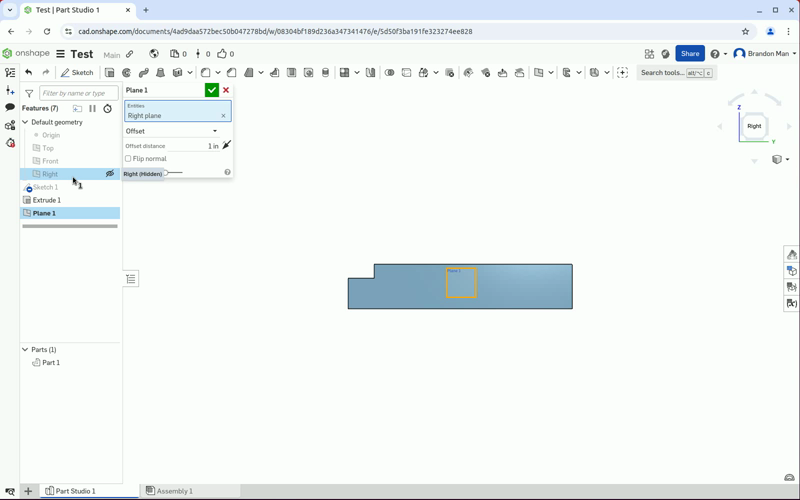
key(tab, 2)
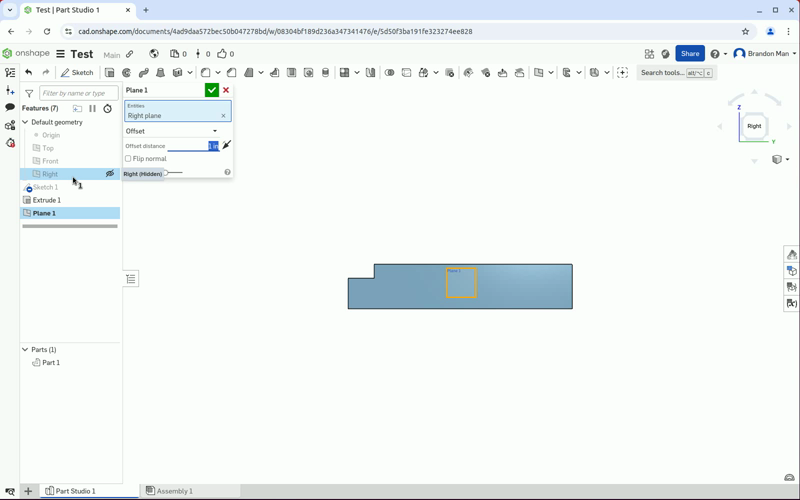
text(0.709)
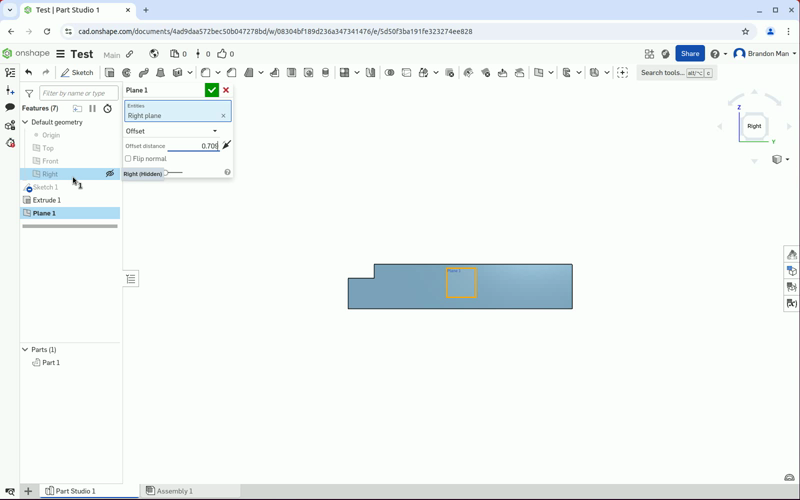
key(enter, 2)
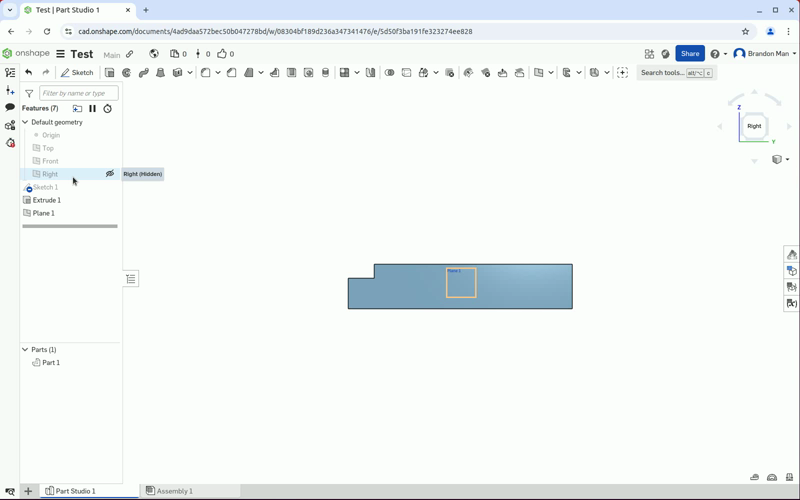
key(shift+s)
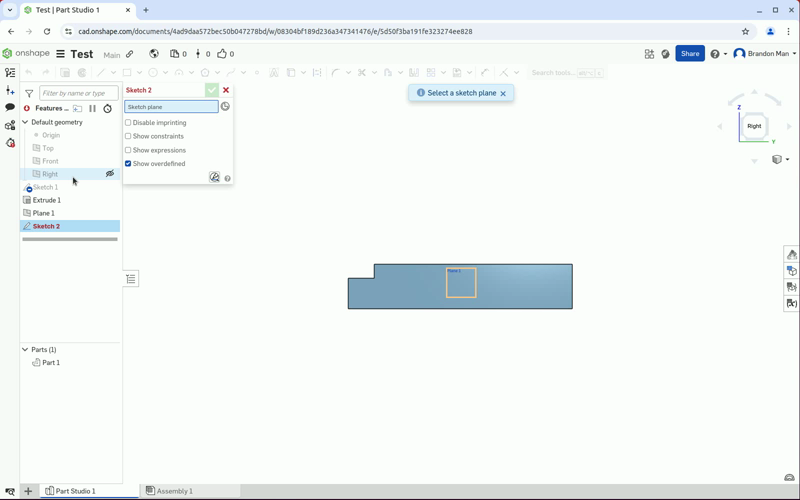
mouse_move(73, 215)
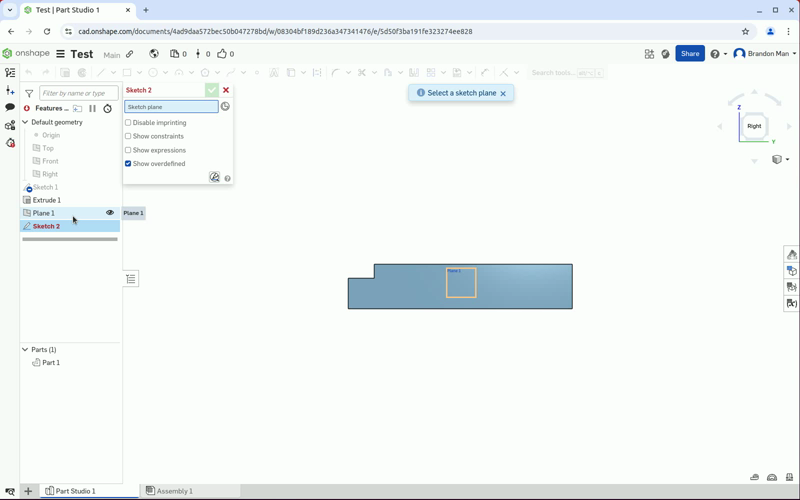
click(73, 215)
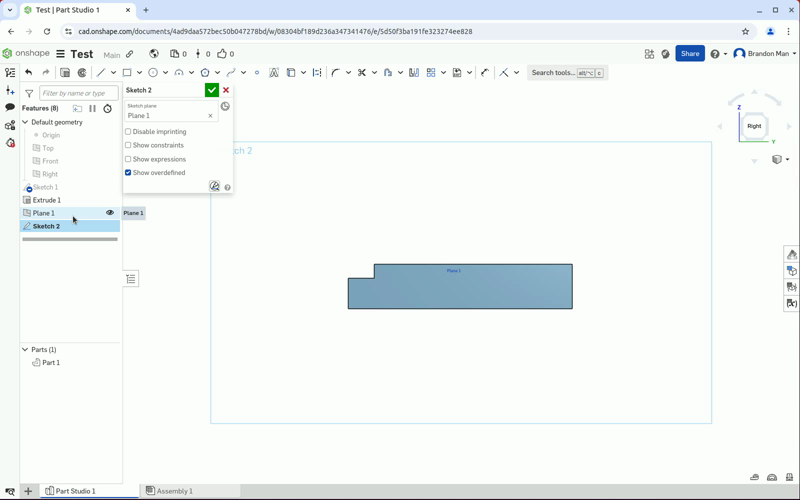
mouse_move(73, 352)
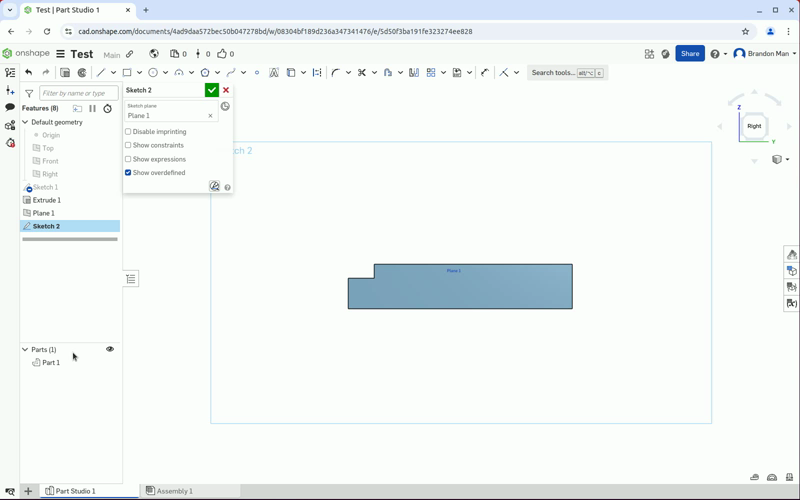
key(y)
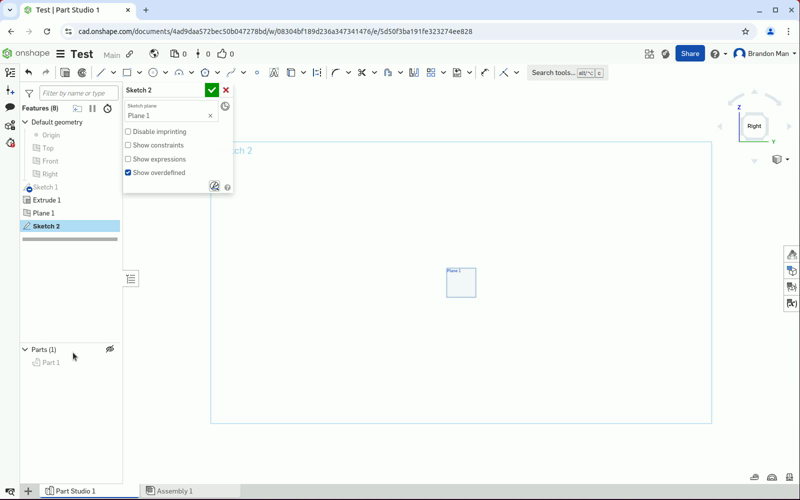
key(l)
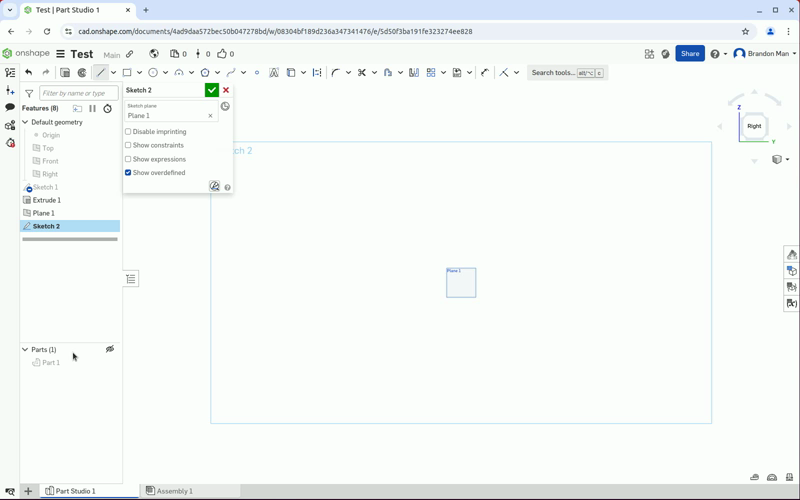
key_down(shift)
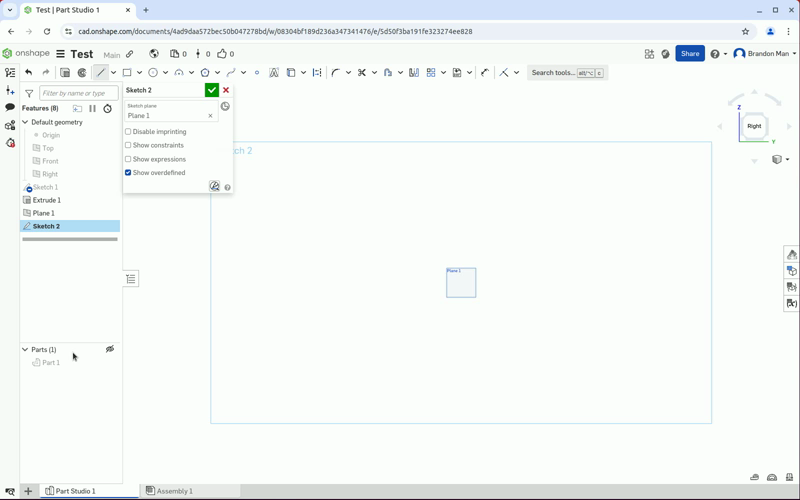
mouse_move(348, 282)
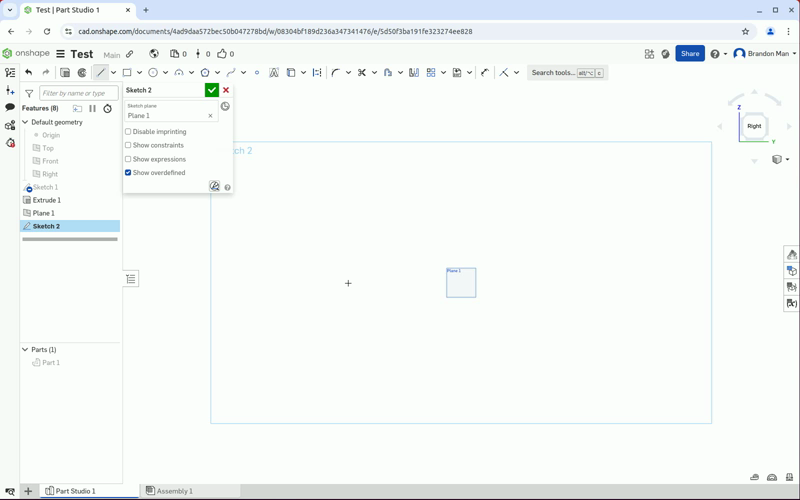
click(348, 282)
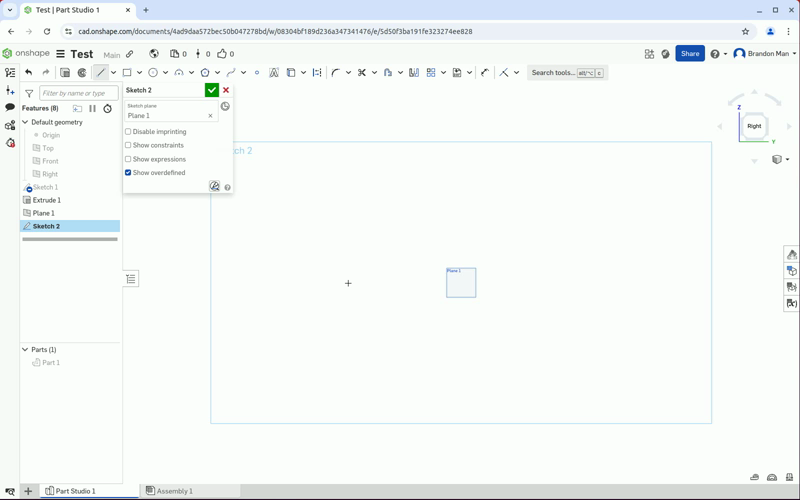
key_up(shift)
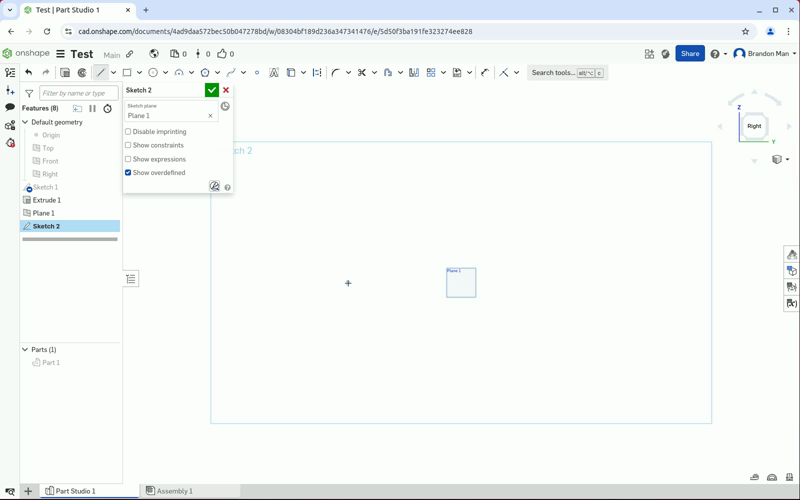
key_down(shift)
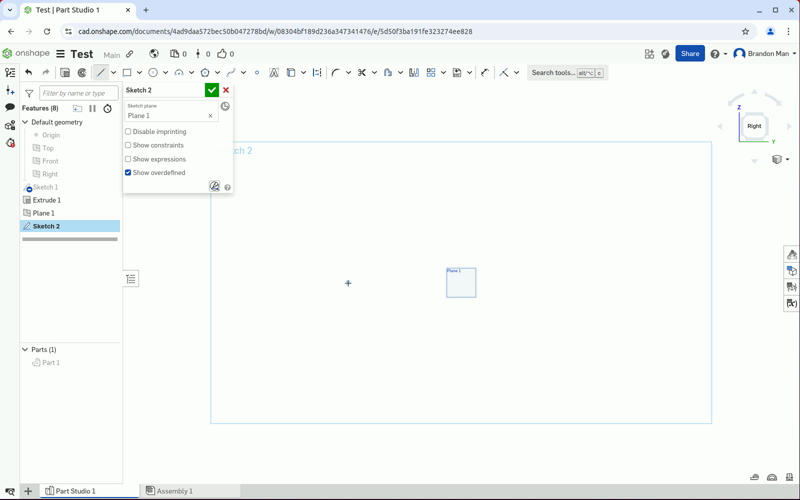
mouse_move(378, 282)
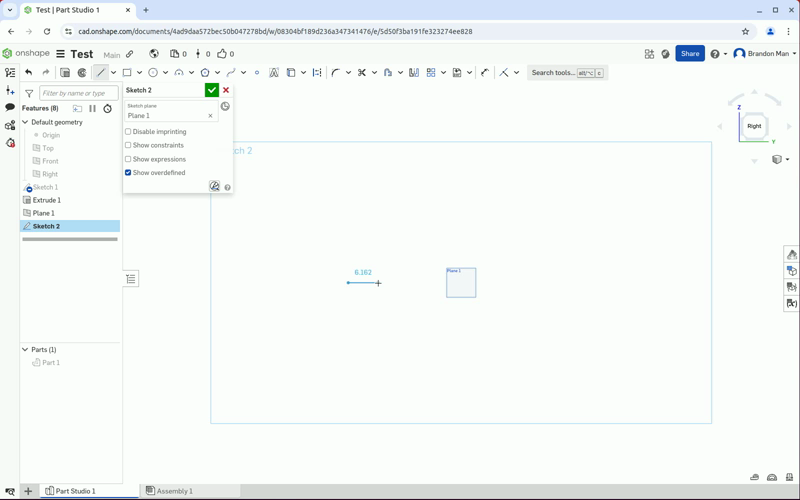
mouse_move(374, 282)
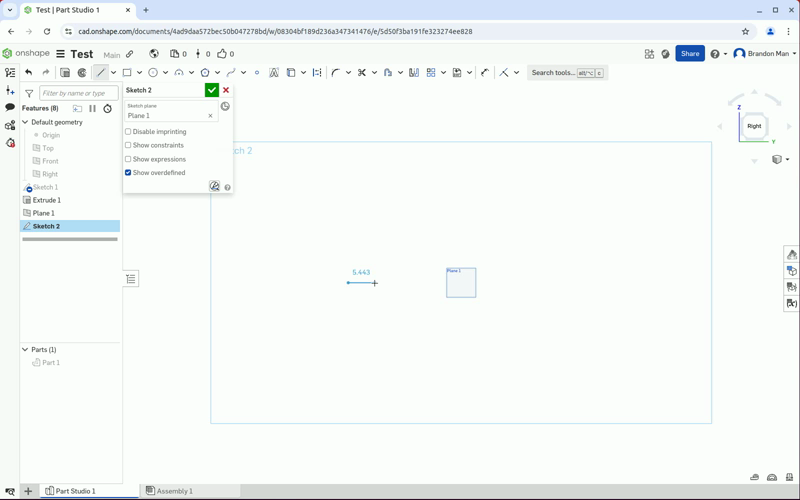
click(374, 282)
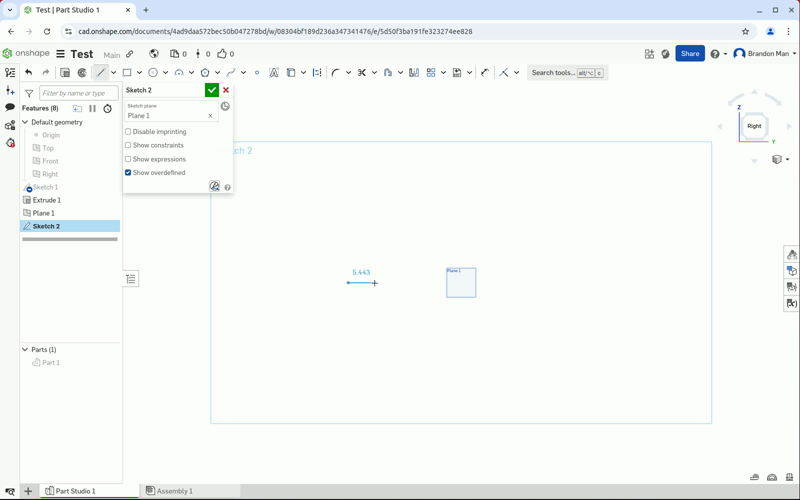
key_up(shift)
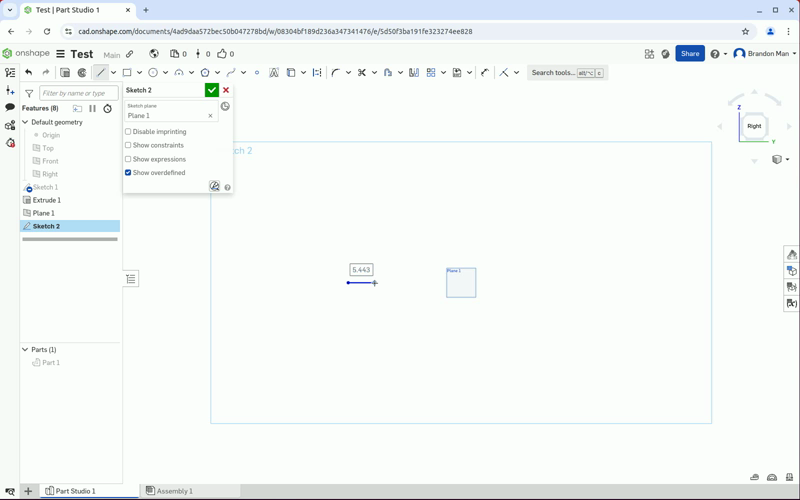
key_down(shift)
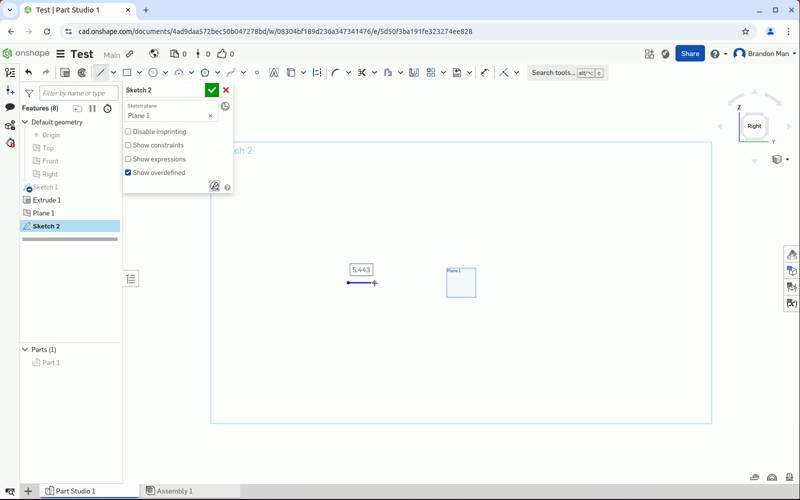
mouse_move(404, 282)
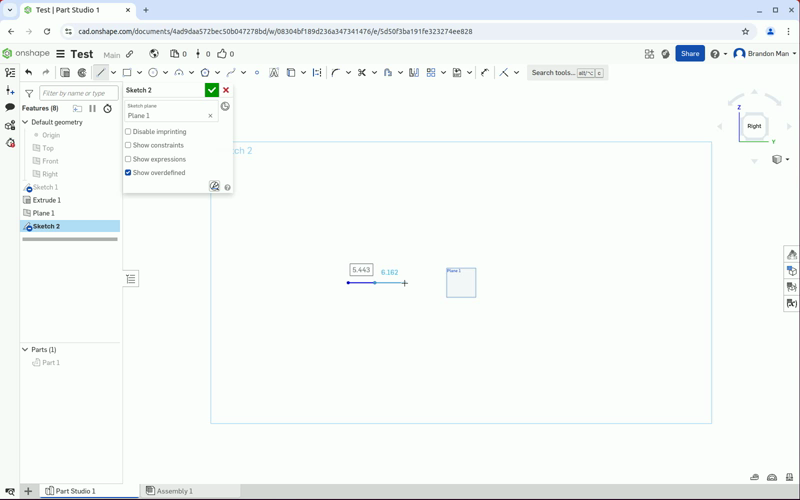
mouse_move(374, 276)
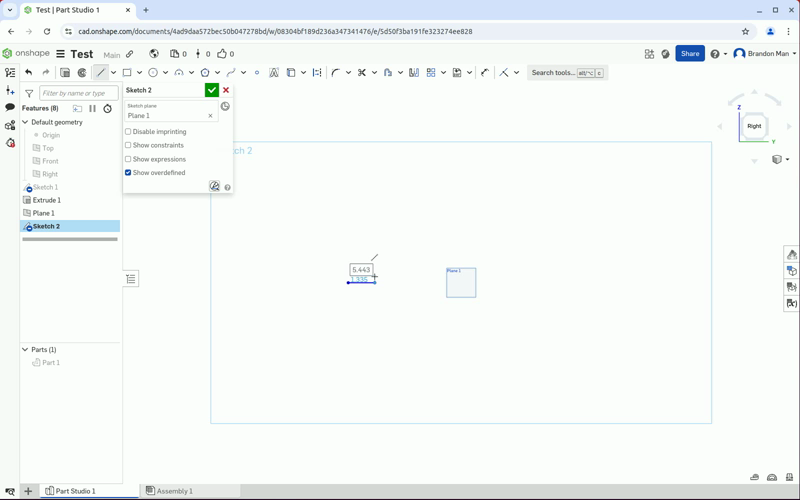
scroll(6)
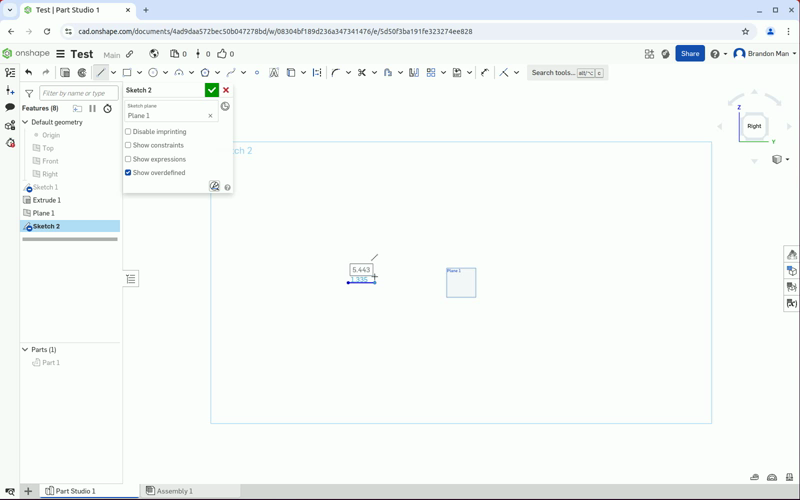
scroll(6)
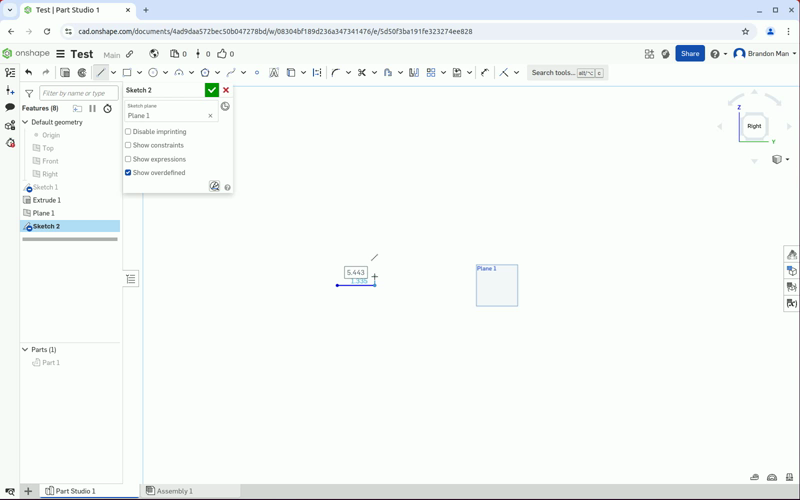
scroll(6)
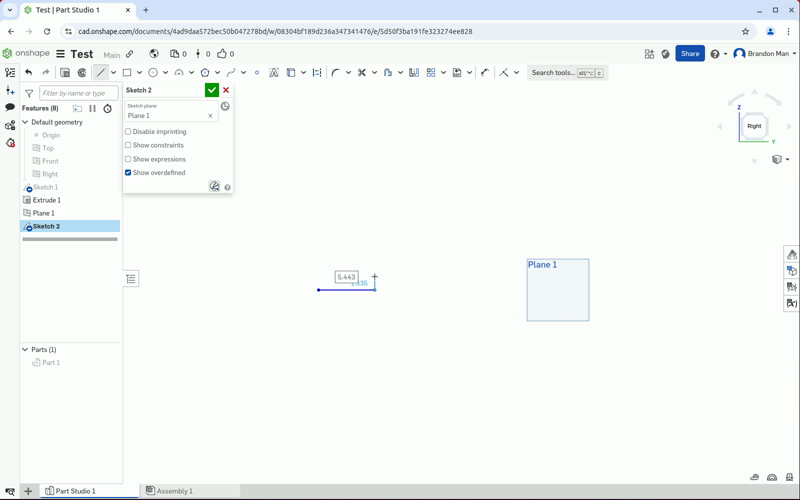
scroll(6)
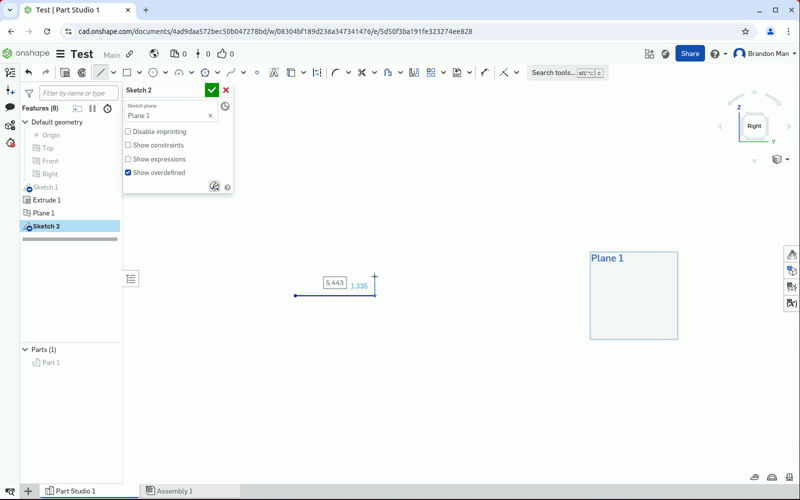
scroll(6)
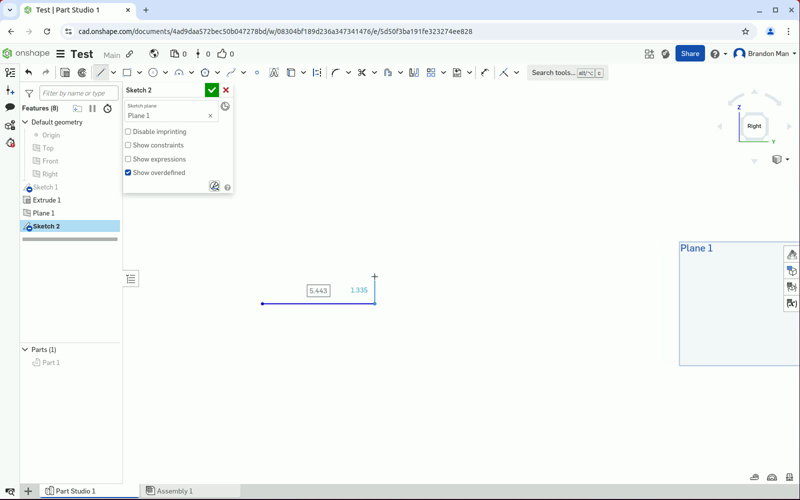
scroll(6)
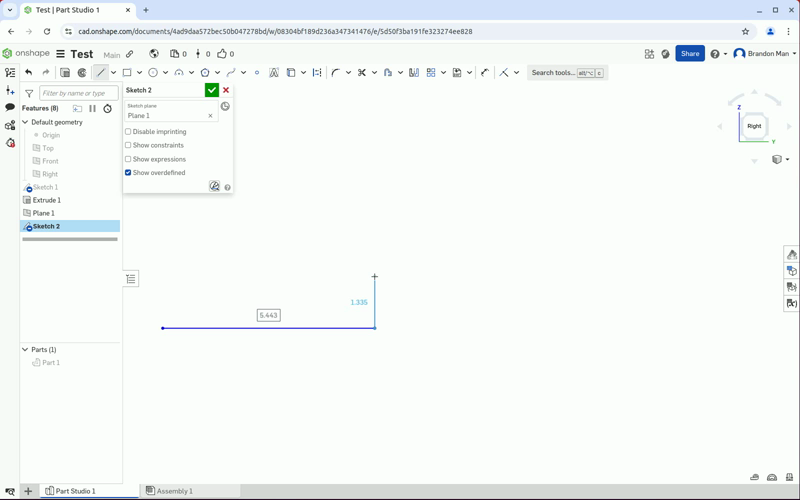
scroll(6)
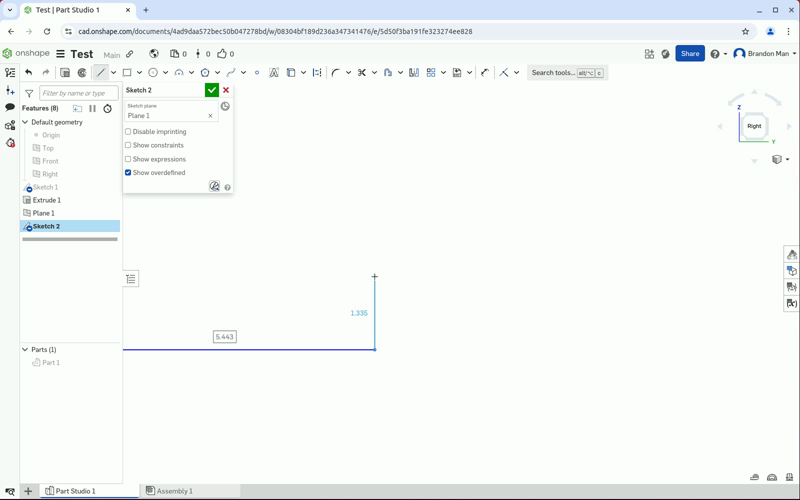
click(374, 276)
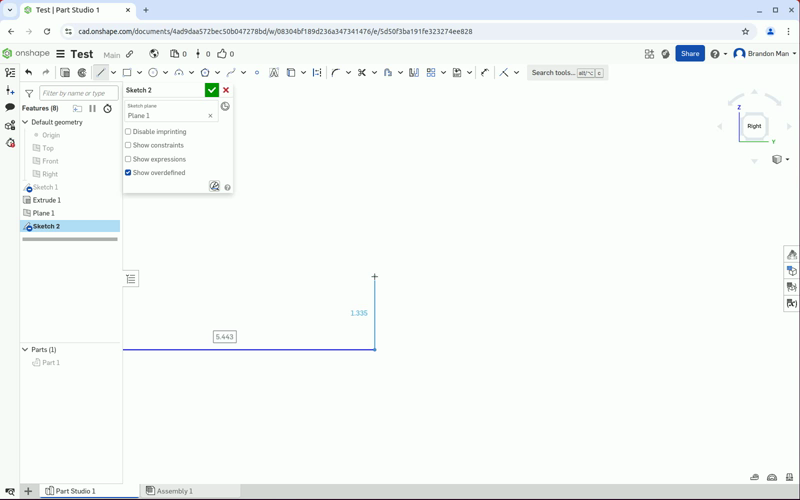
scroll(-6)
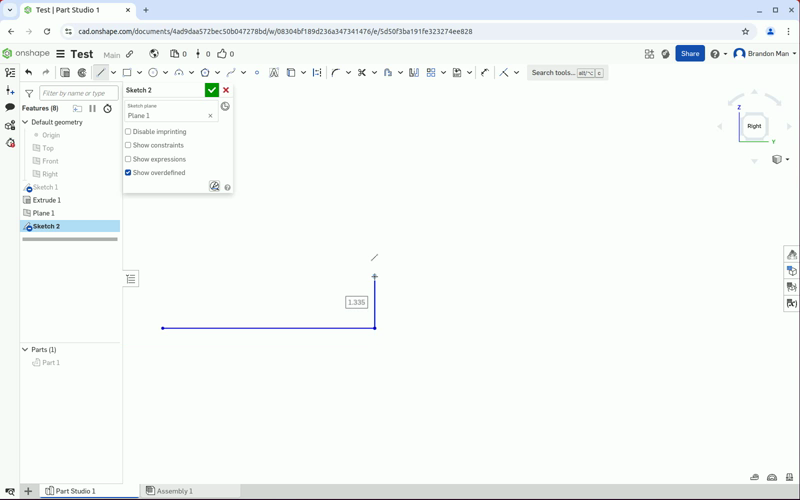
scroll(-6)
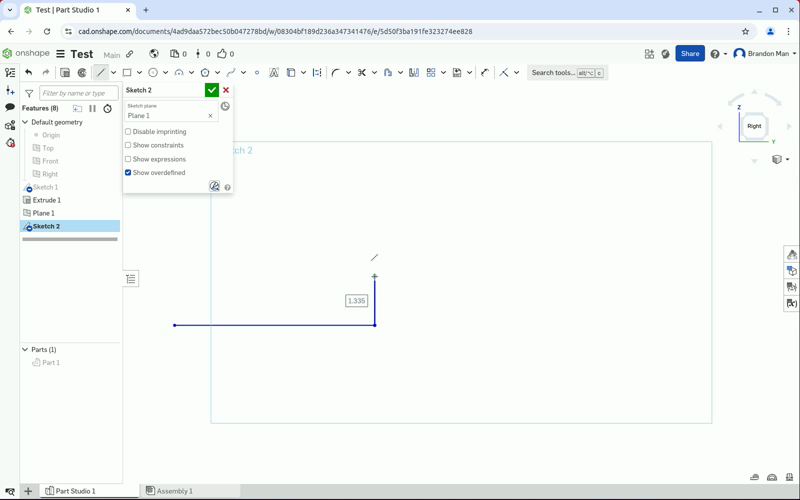
scroll(-6)
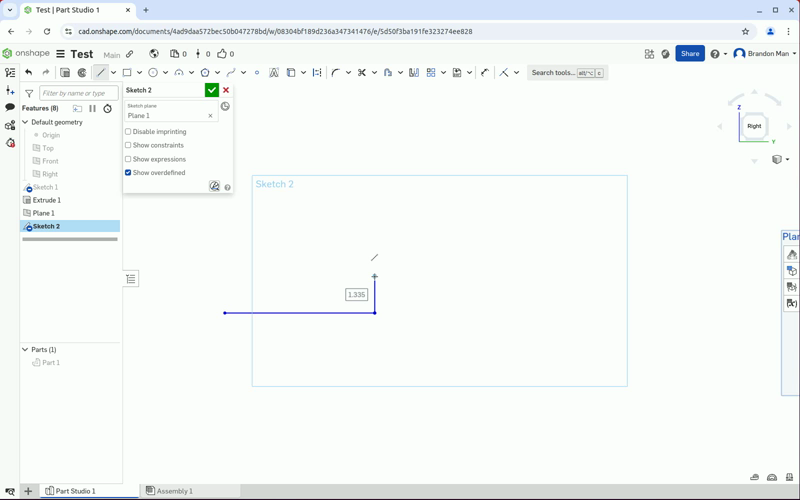
scroll(-6)
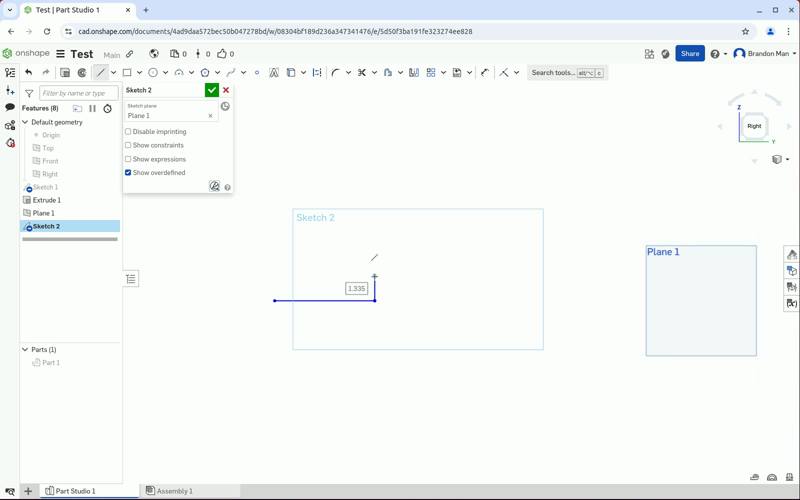
scroll(-6)
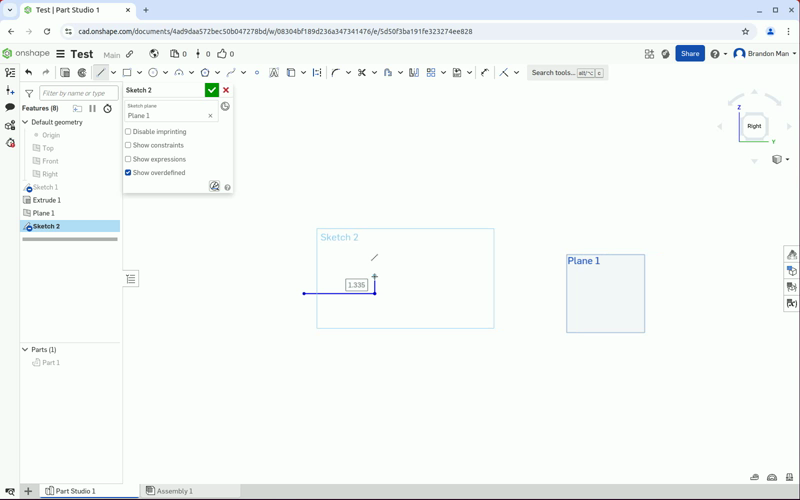
scroll(-6)
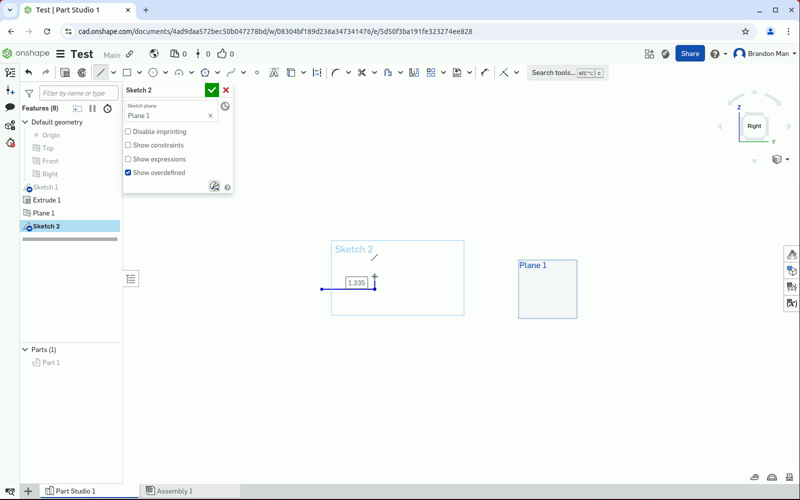
scroll(-6)
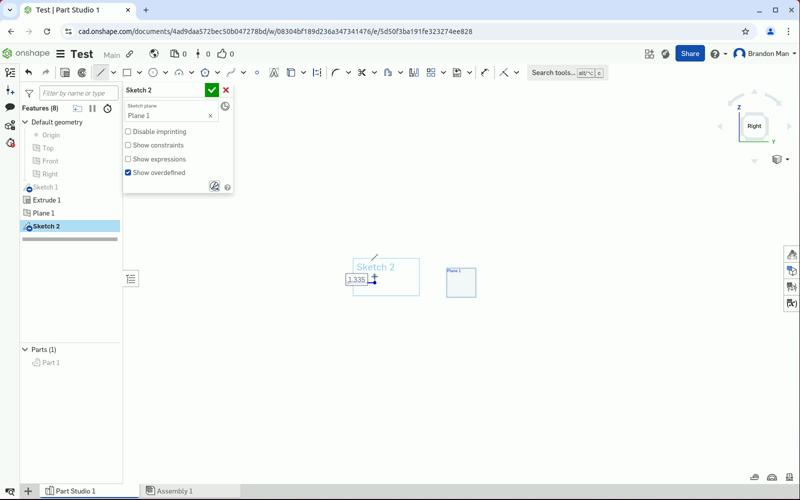
key_up(shift)
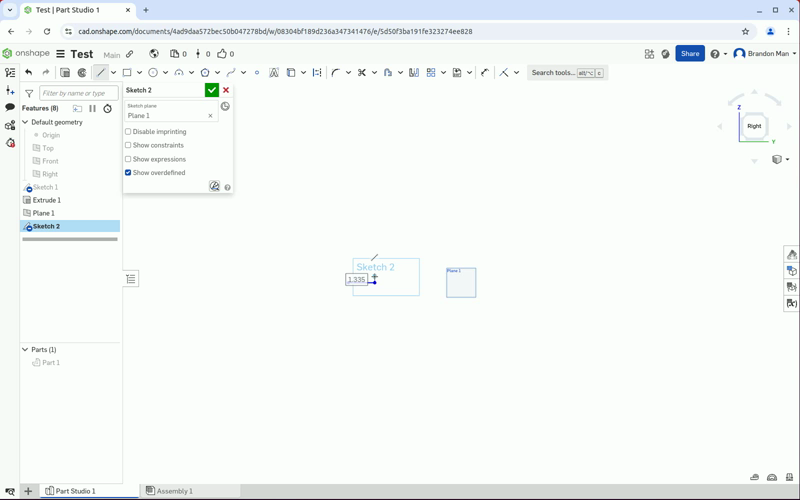
key_down(shift)
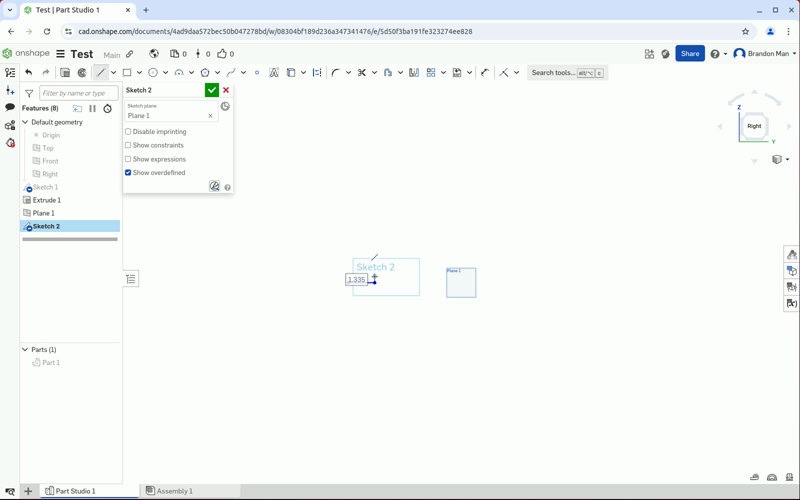
mouse_move(404, 276)
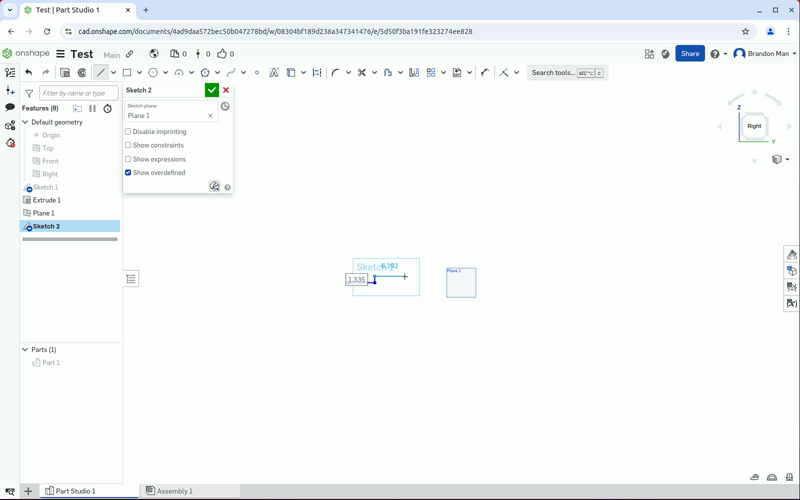
mouse_move(348, 276)
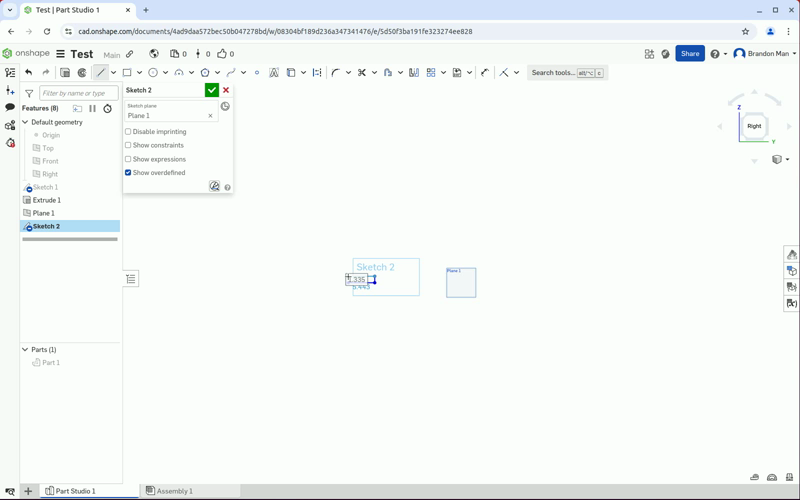
click(348, 276)
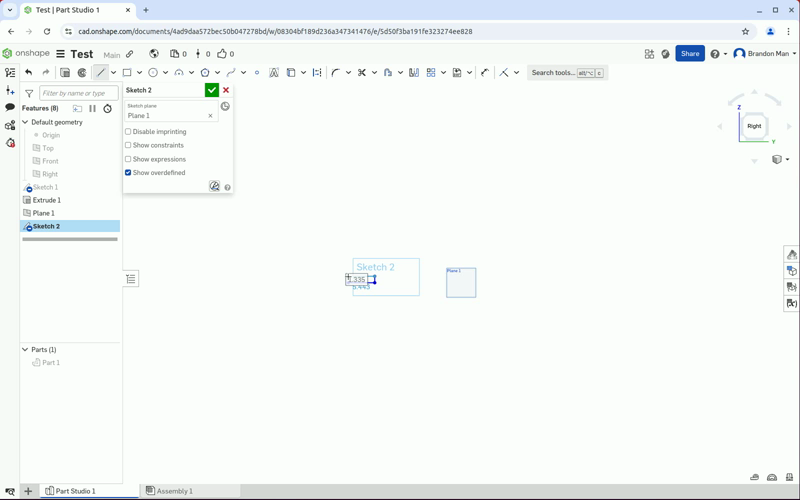
key_up(shift)
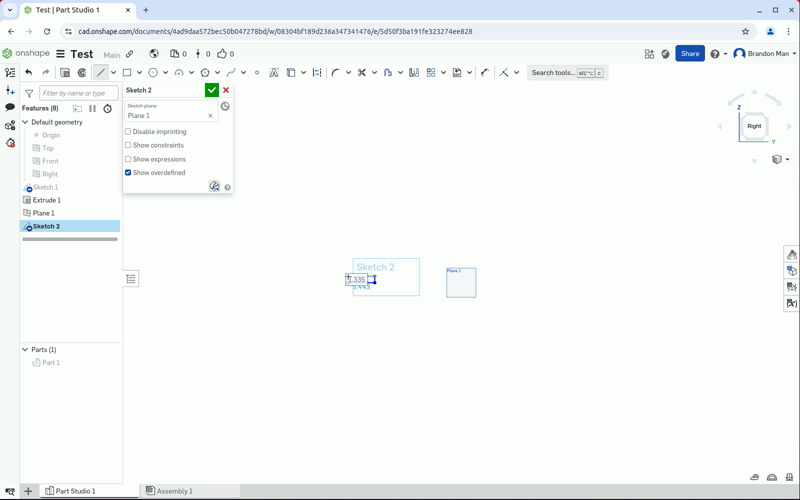
mouse_move(378, 276)
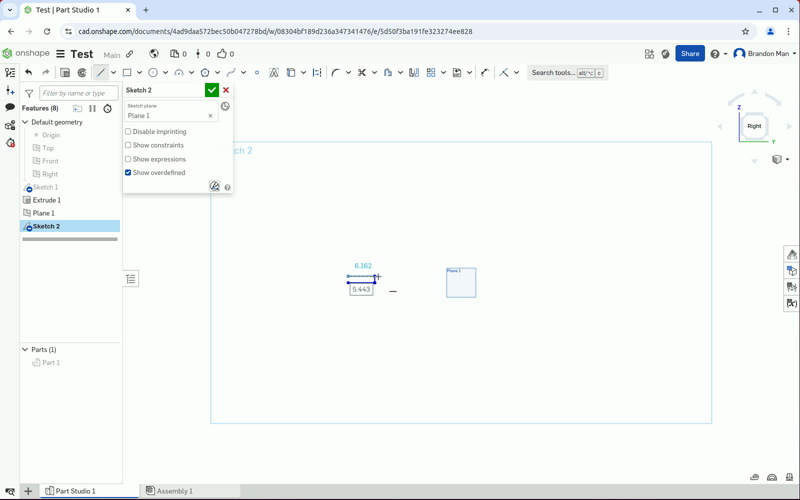
key_down(shift)
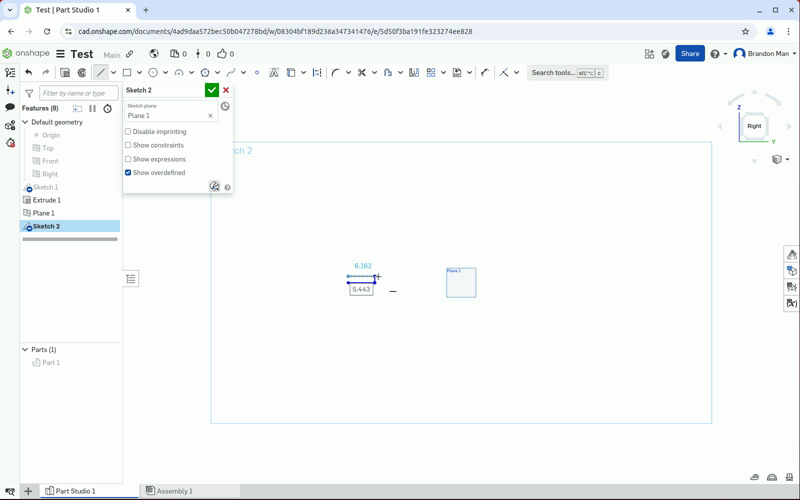
mouse_move(348, 282)
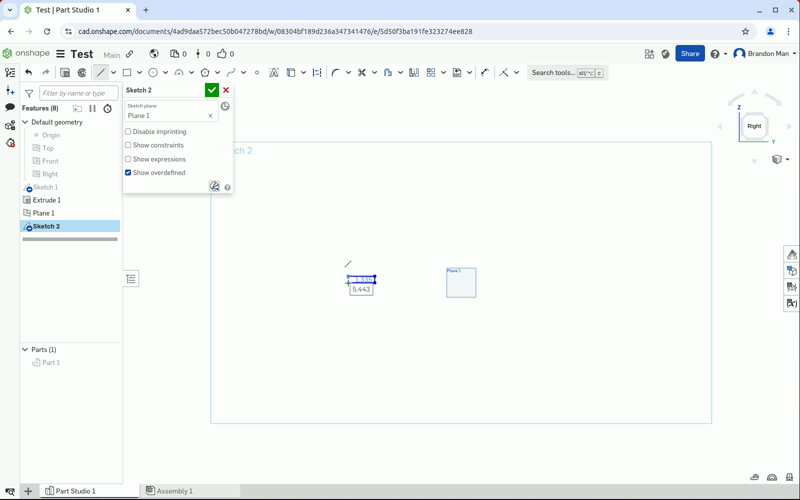
scroll(6)
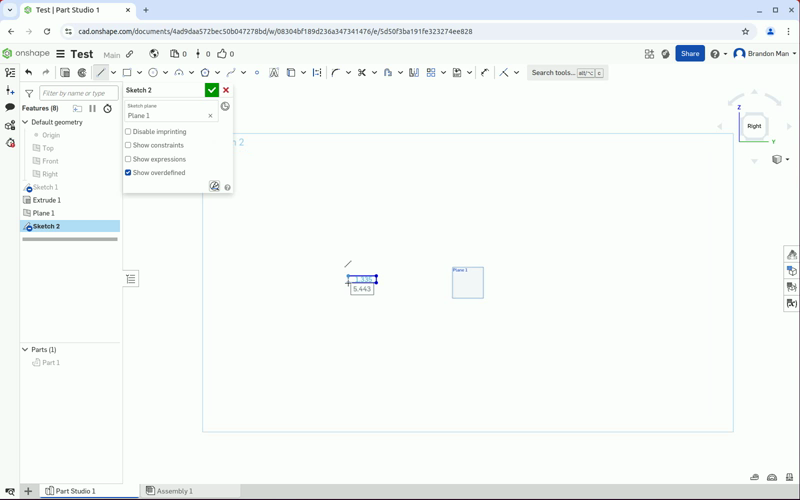
scroll(6)
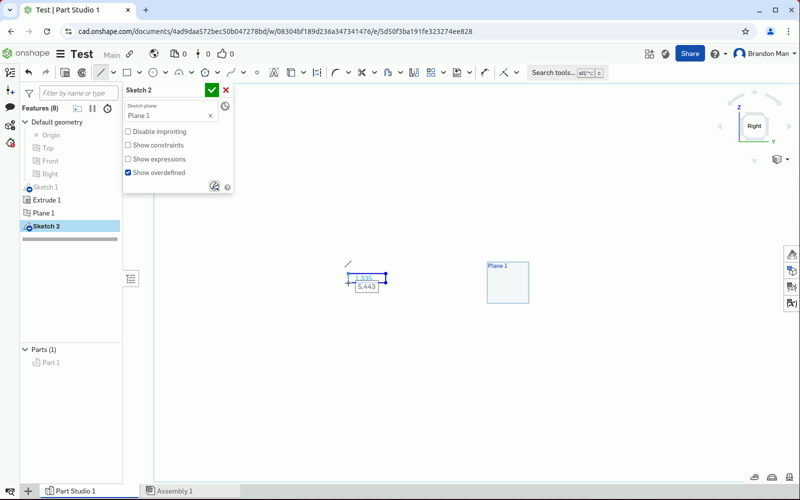
scroll(6)
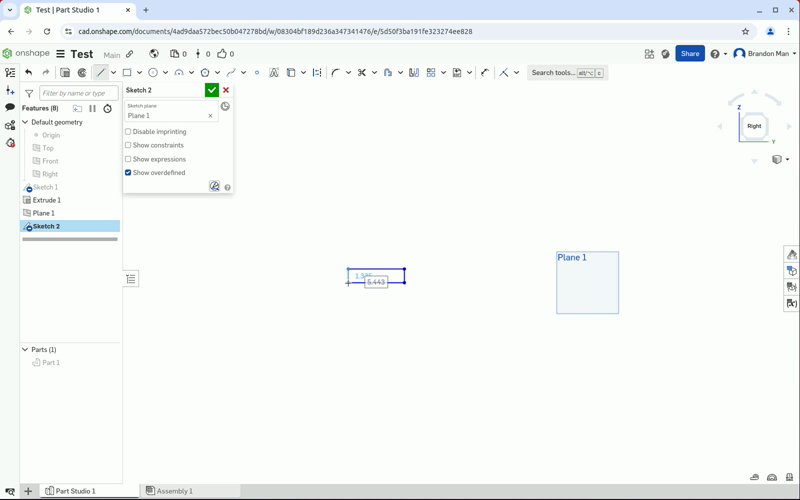
scroll(6)
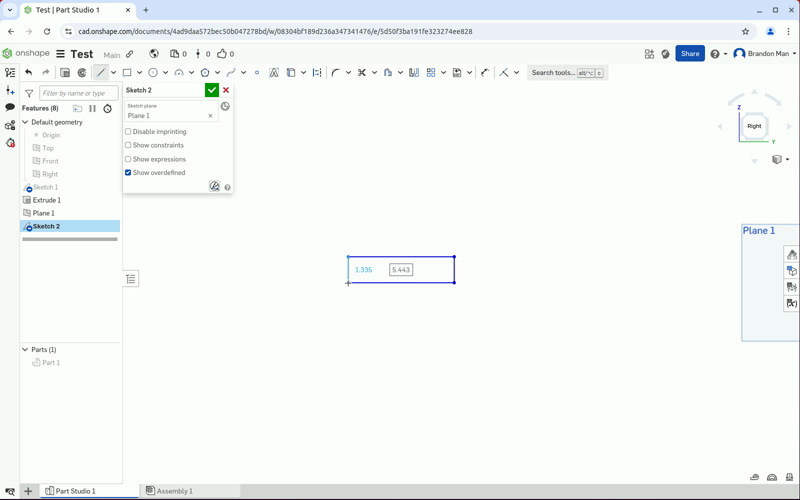
scroll(6)
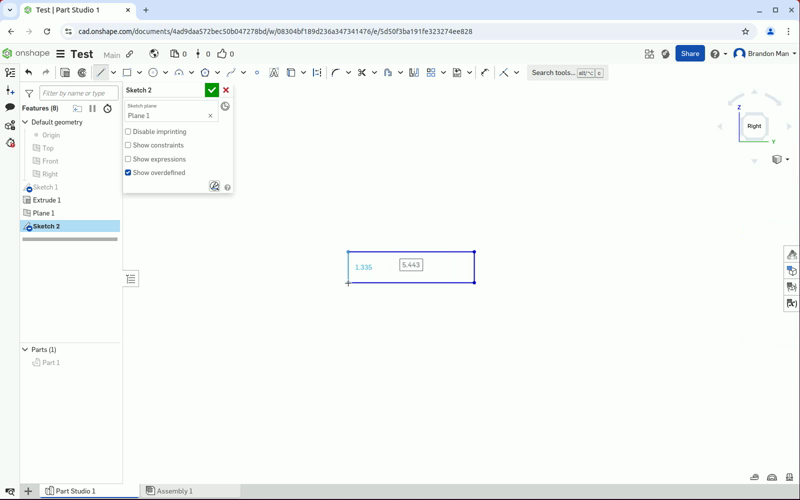
scroll(6)
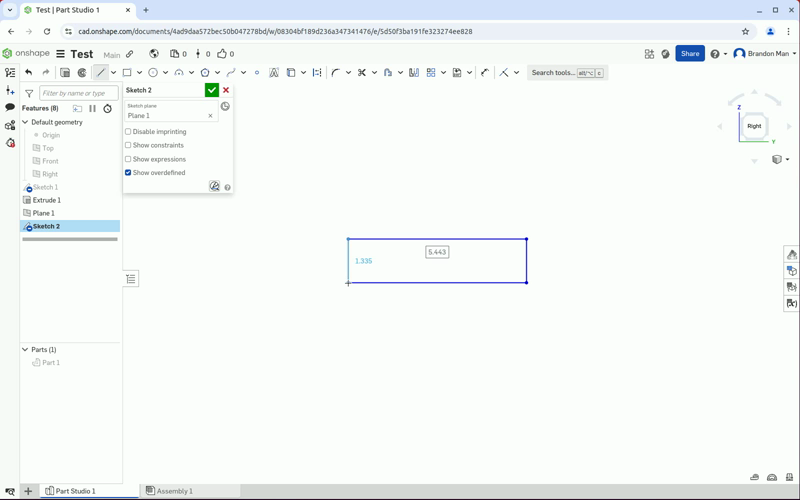
scroll(6)
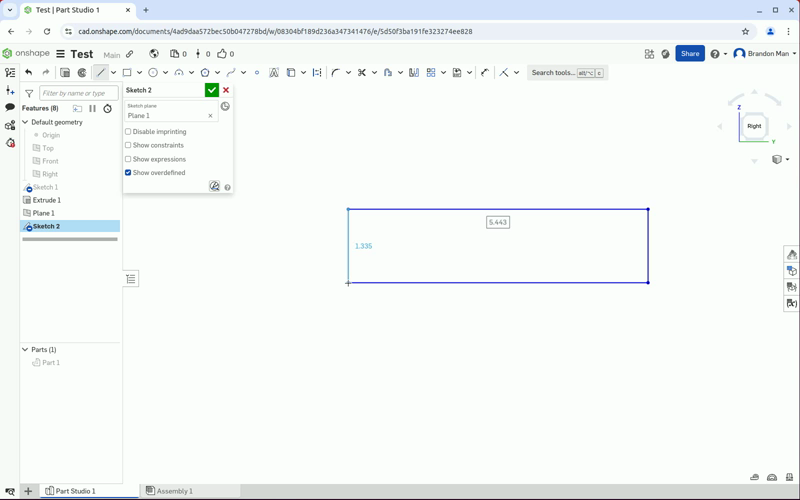
key_up(shift)
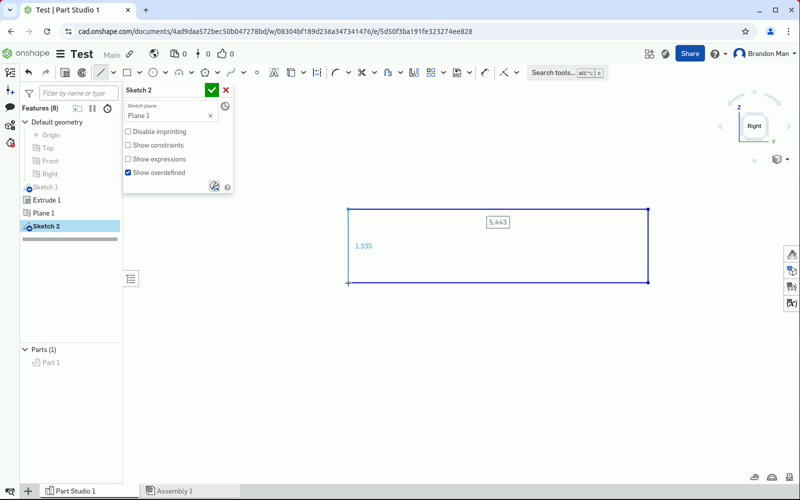
click(348, 282)
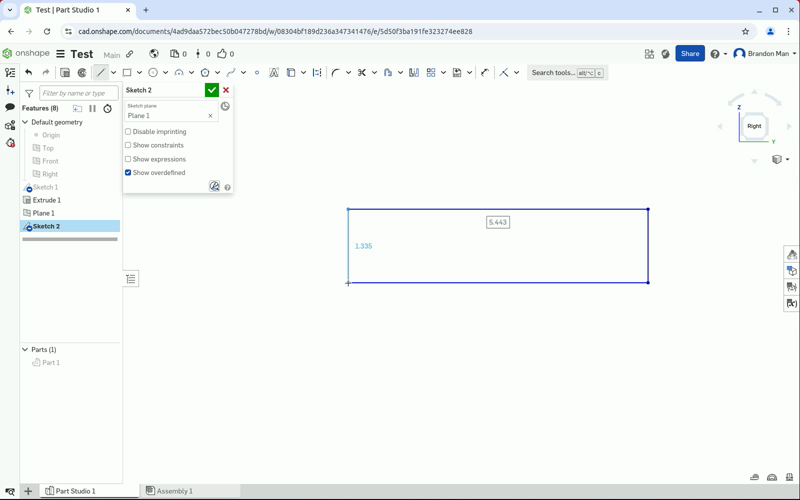
scroll(-6)
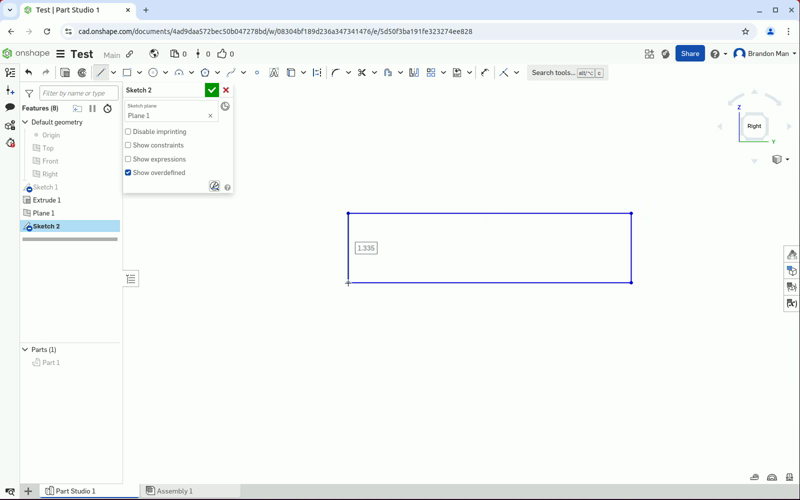
scroll(-6)
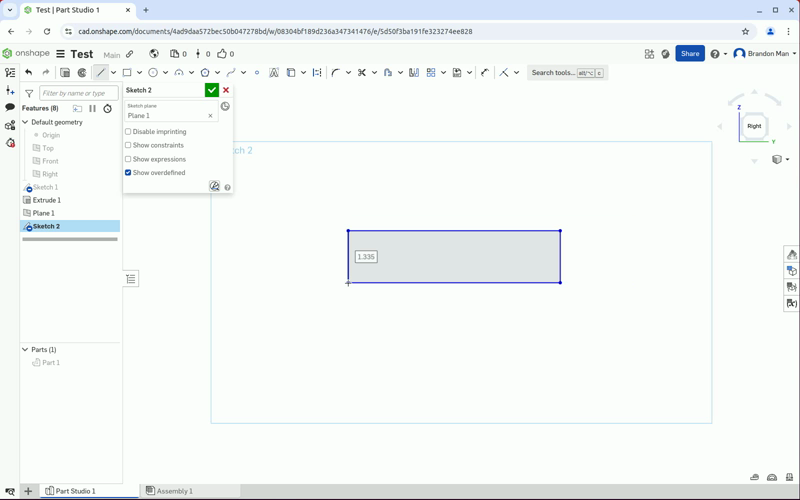
scroll(-6)
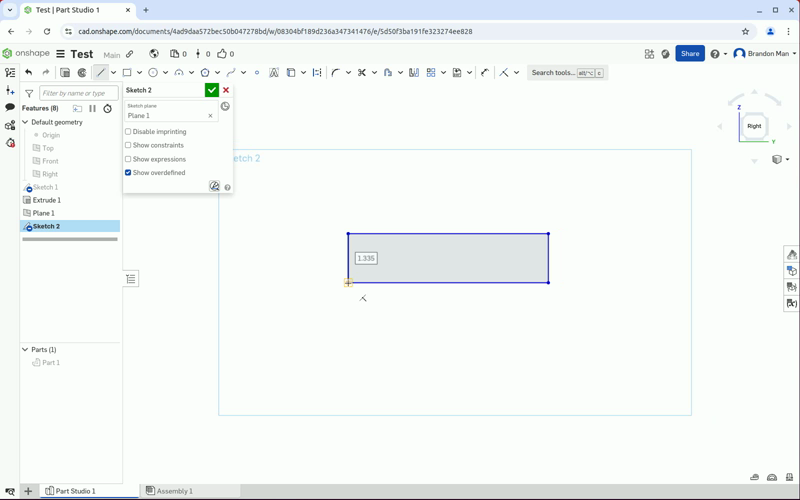
scroll(-6)
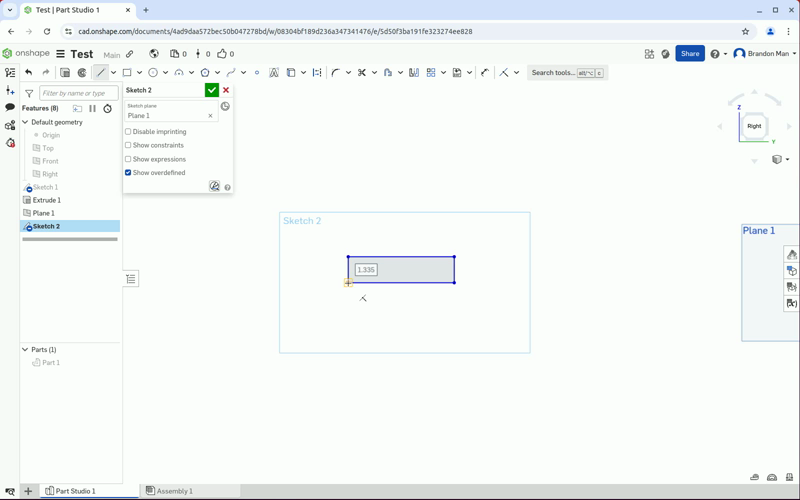
scroll(-6)
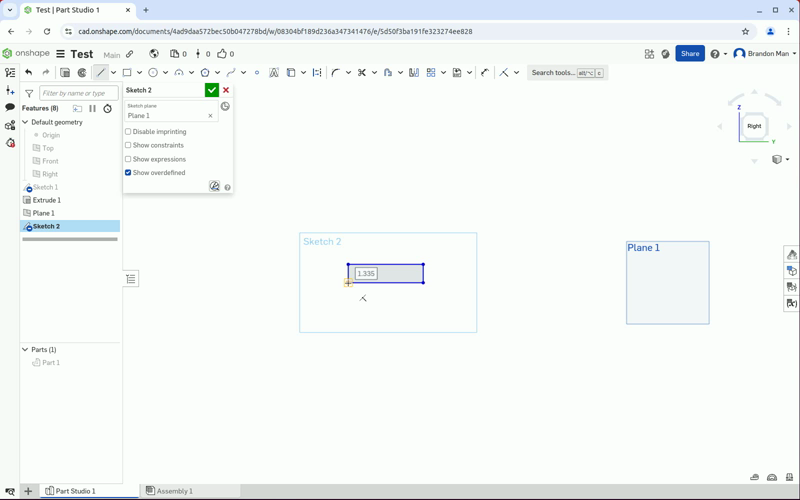
scroll(-6)
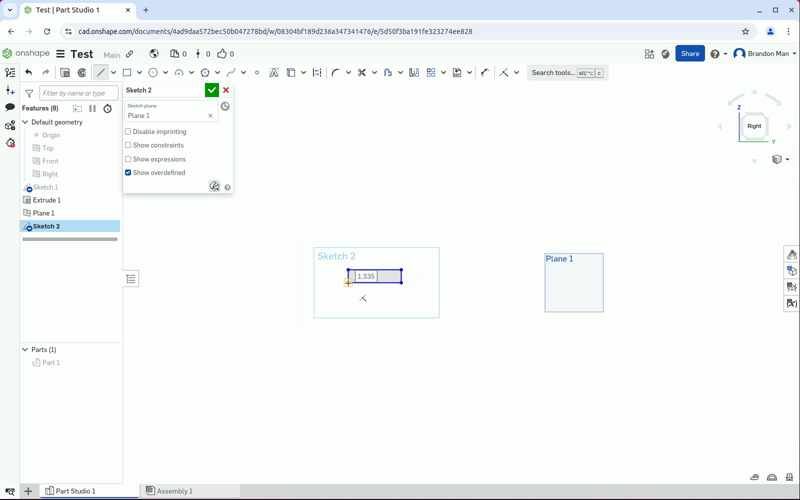
scroll(-6)
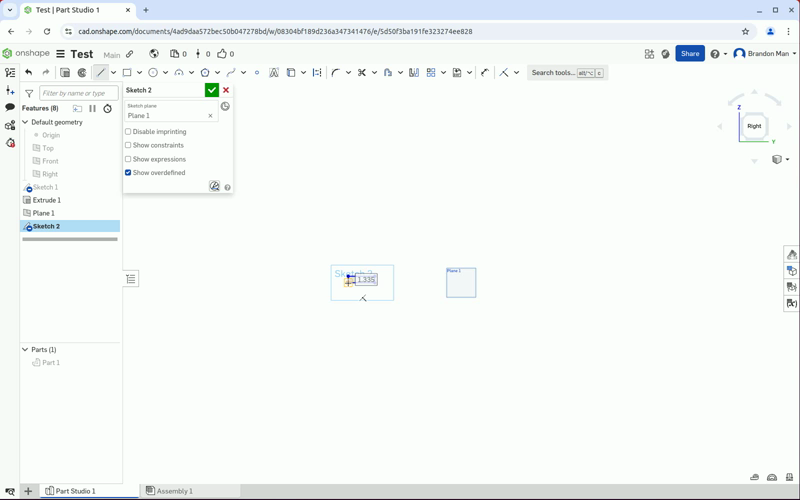
key(esc)
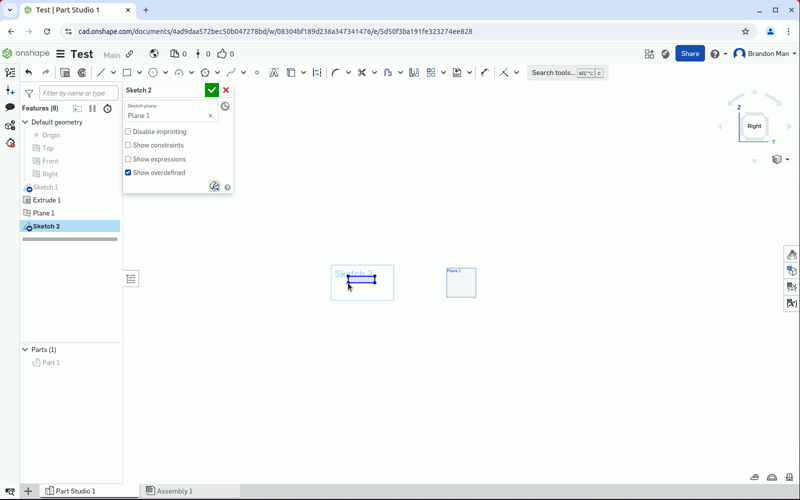
mouse_move(370, 279)
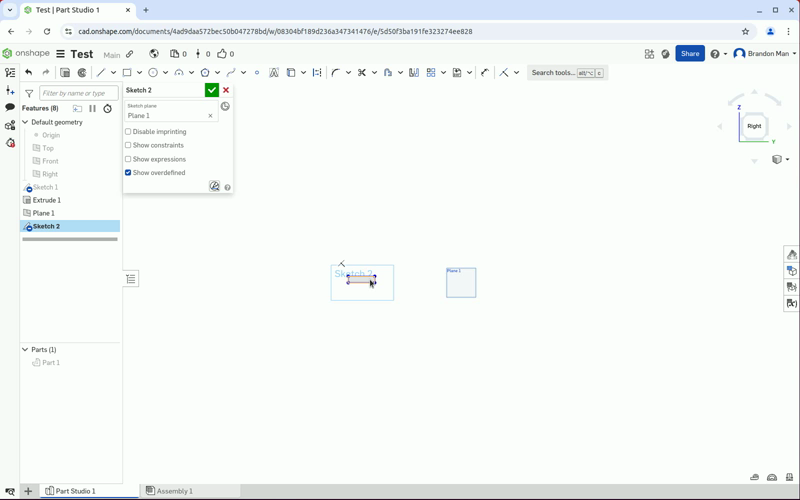
scroll(6)
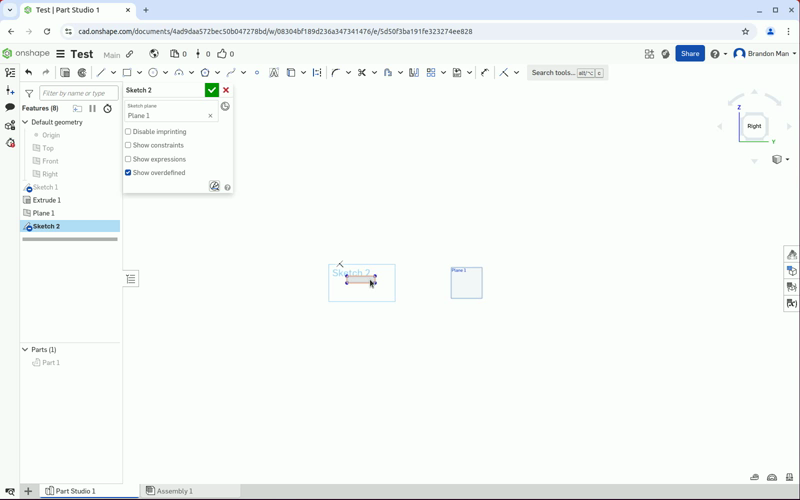
scroll(6)
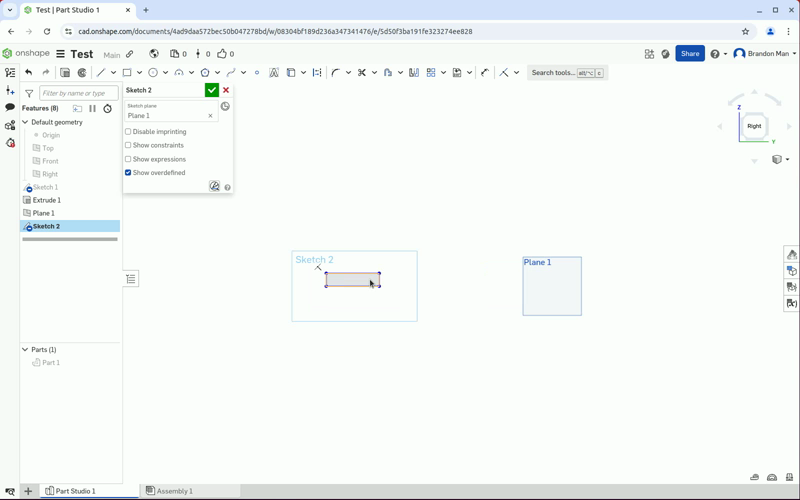
scroll(6)
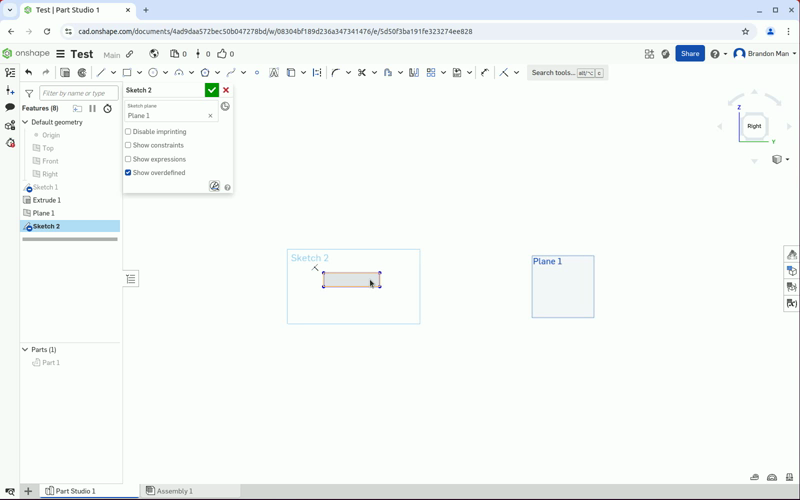
scroll(6)
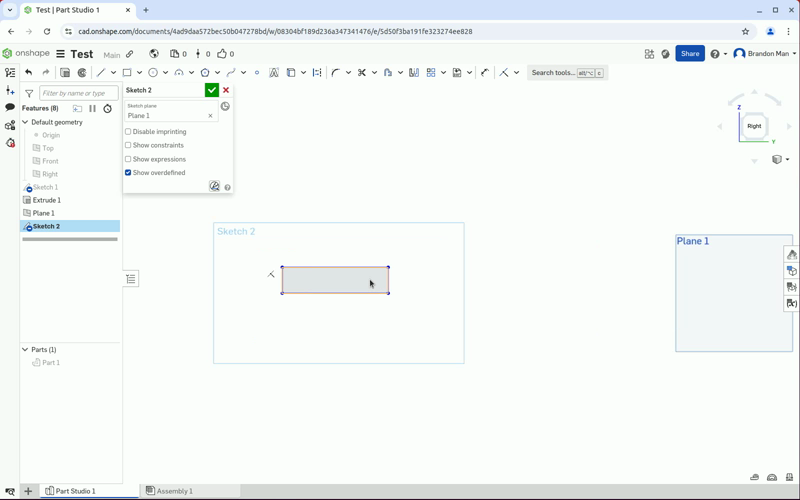
scroll(6)
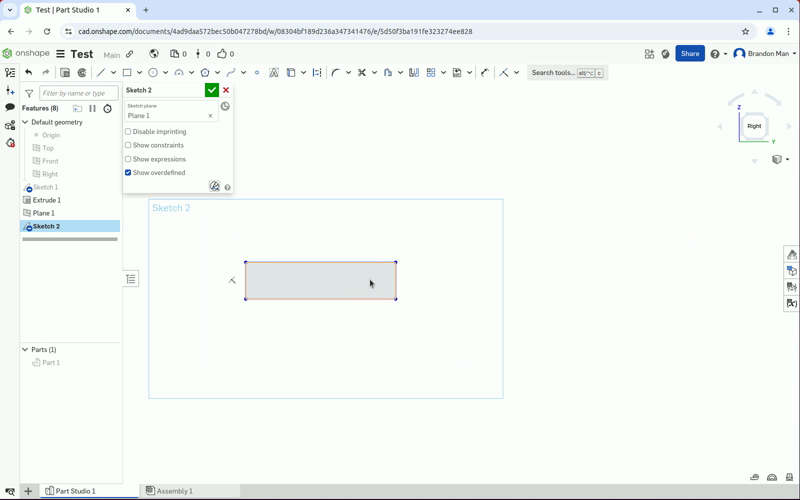
scroll(6)
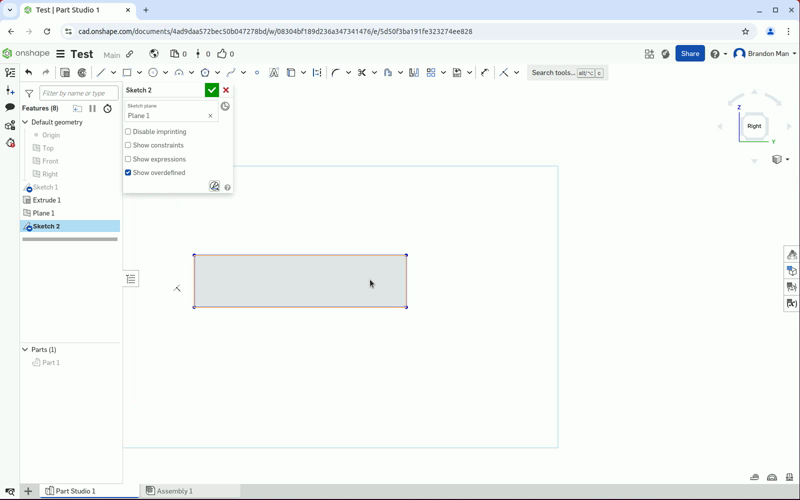
scroll(6)
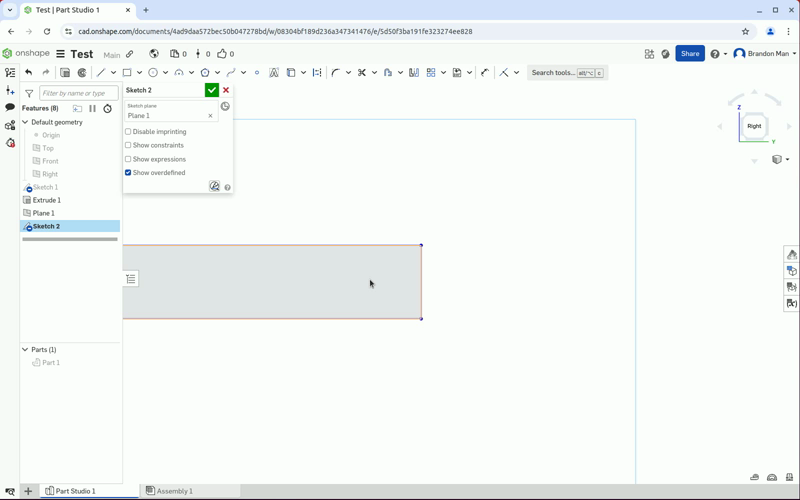
click(370, 279)
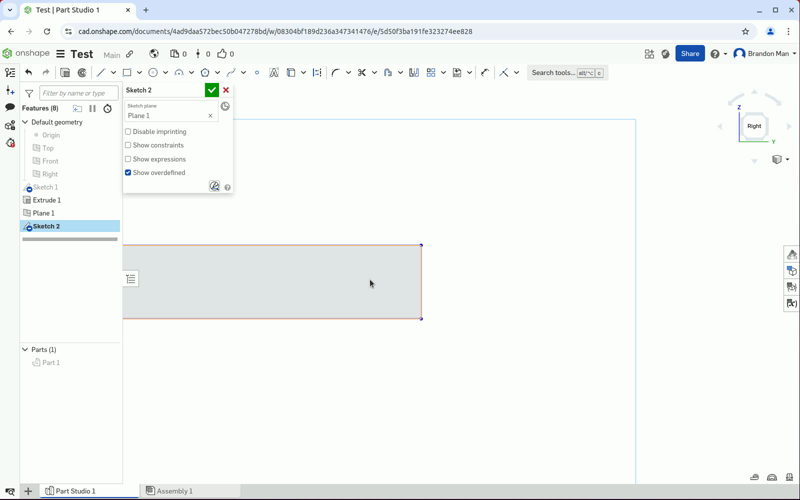
scroll(-6)
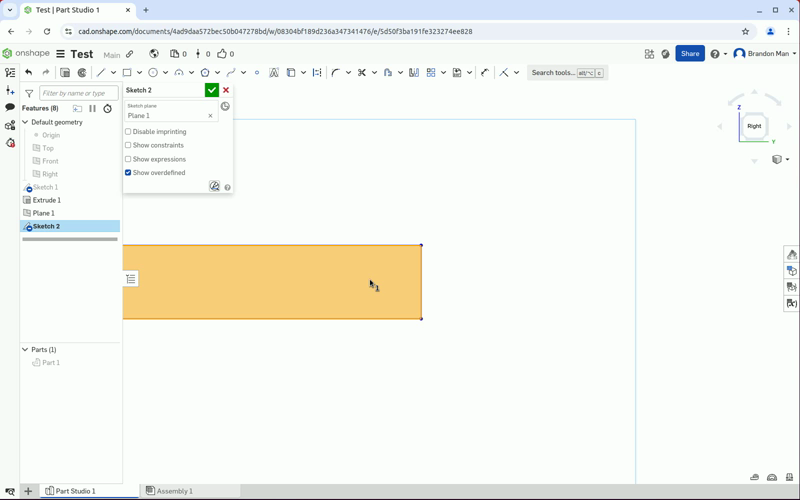
scroll(-6)
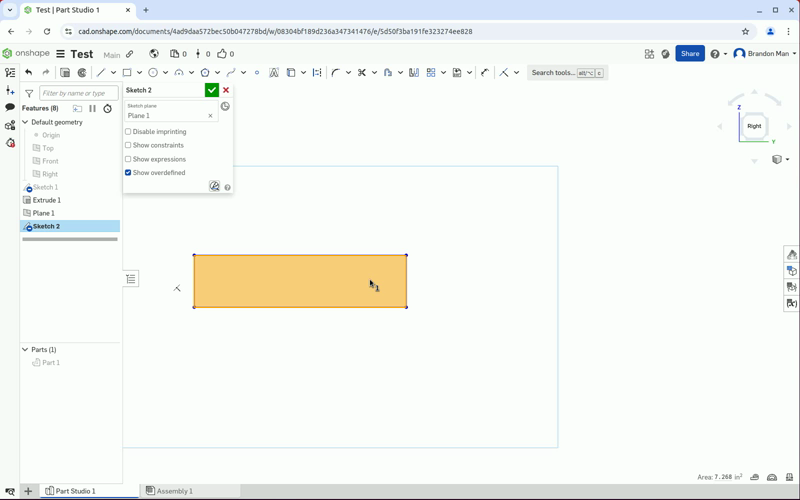
scroll(-6)
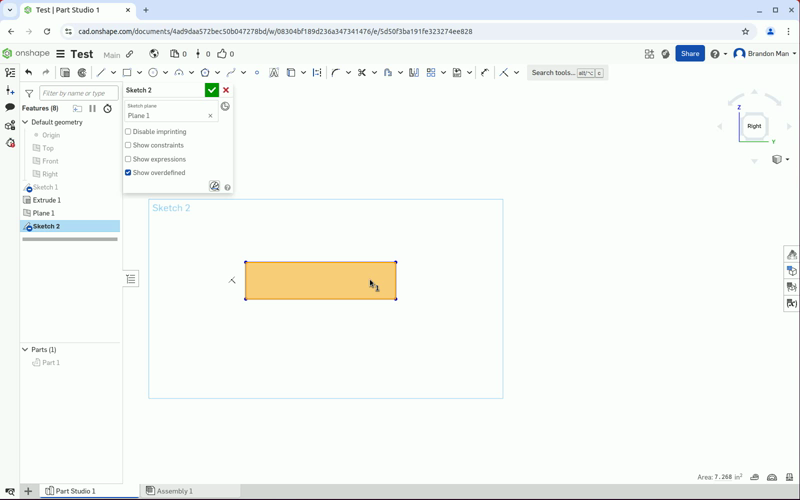
scroll(-6)
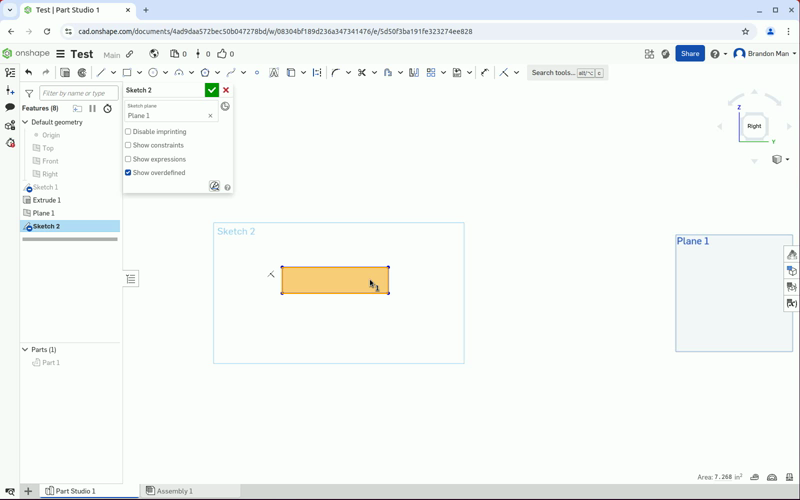
scroll(-6)
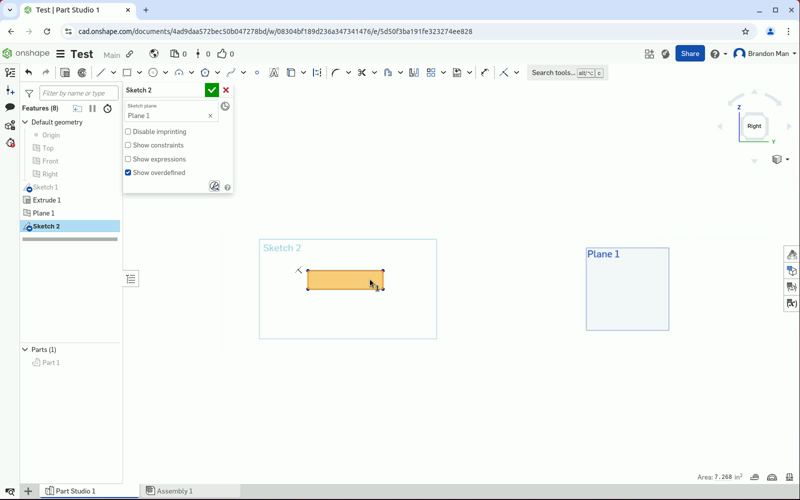
scroll(-6)
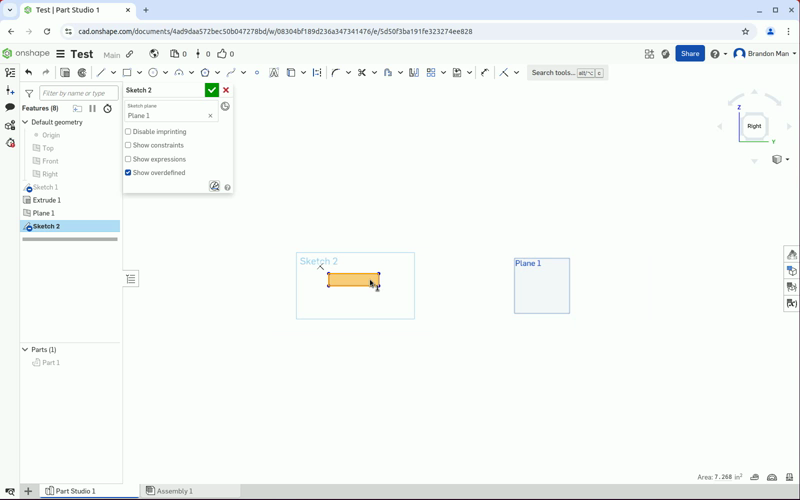
scroll(-6)
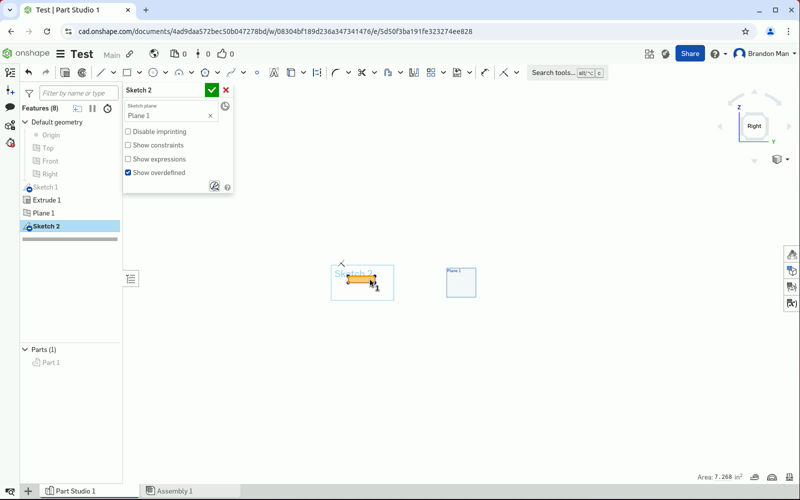
mouse_move(73, 352)
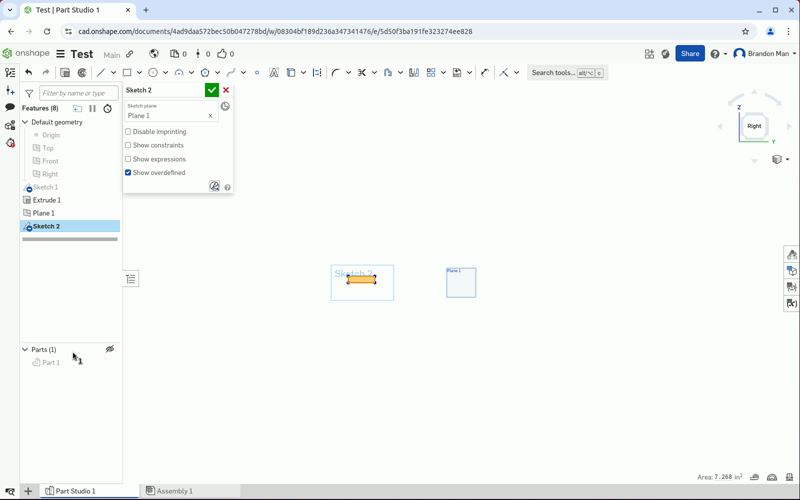
key(shift+y)
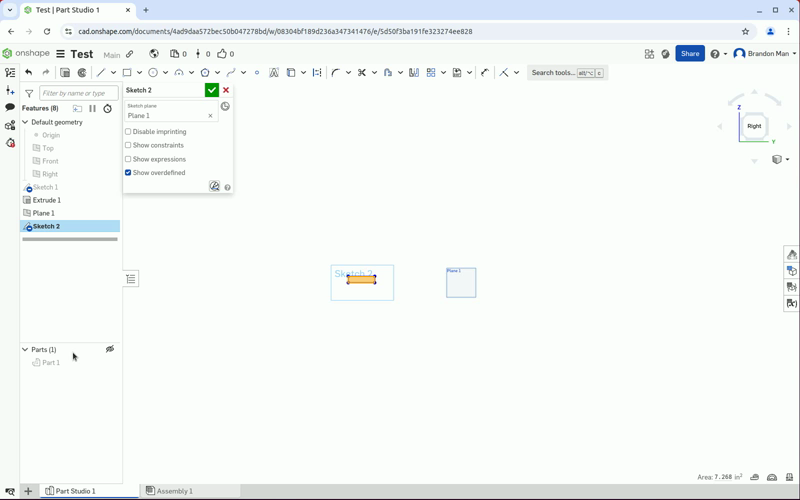
key(shift+e)
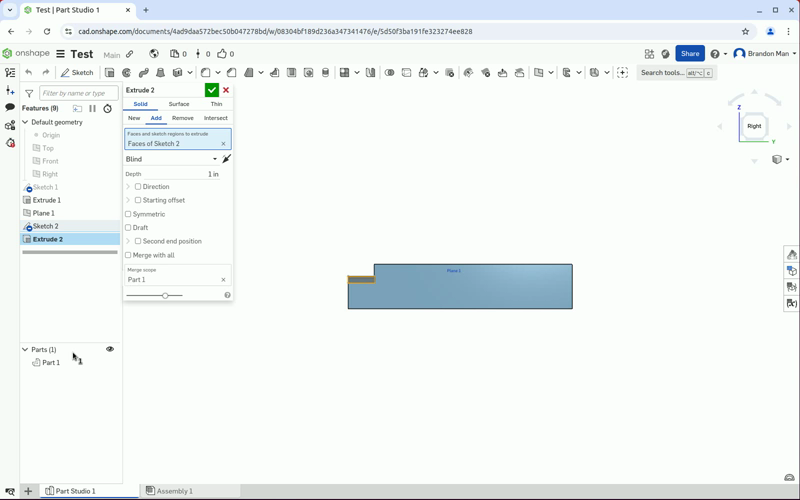
mouse_move(143, 106)
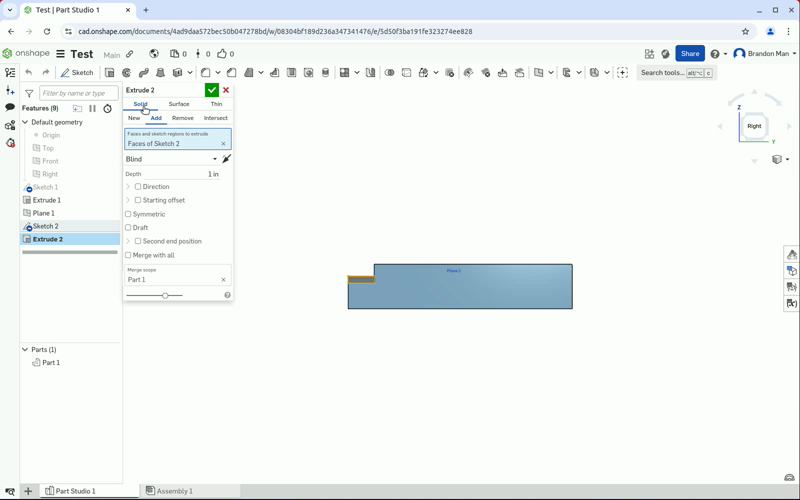
click(143, 106)
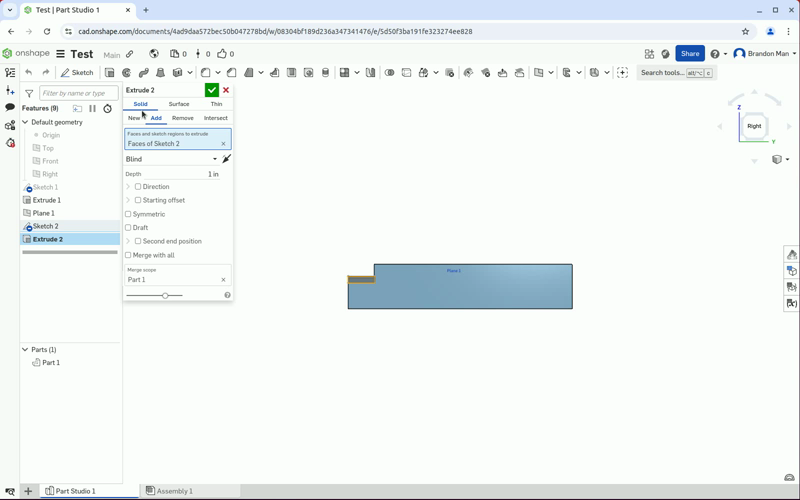
mouse_move(137, 120)
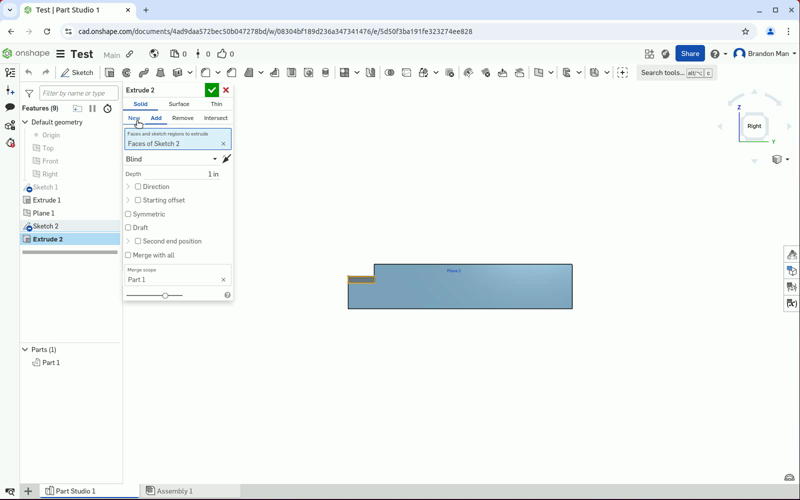
click(137, 120)
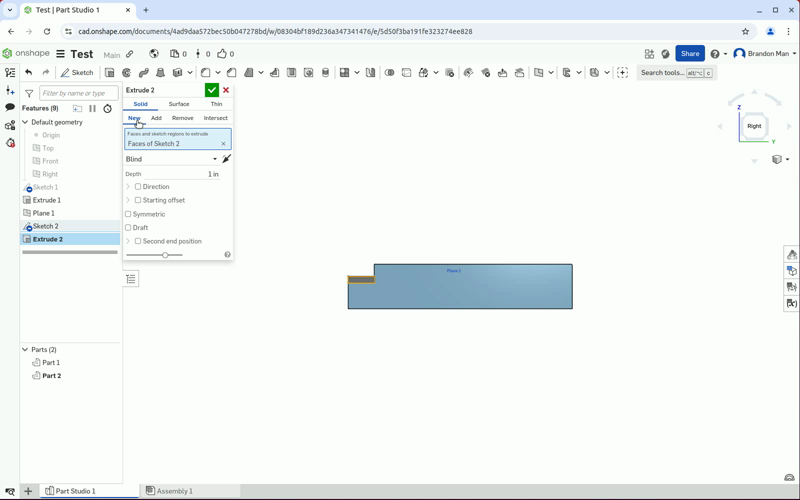
key(tab, 4)
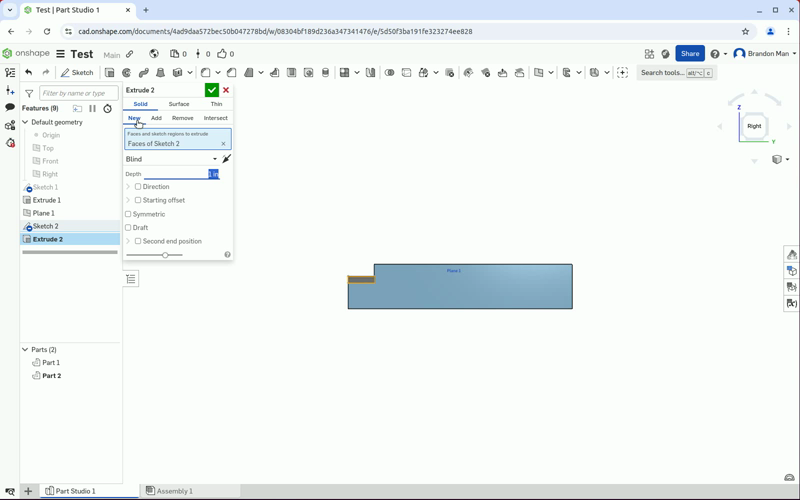
text(2.407)
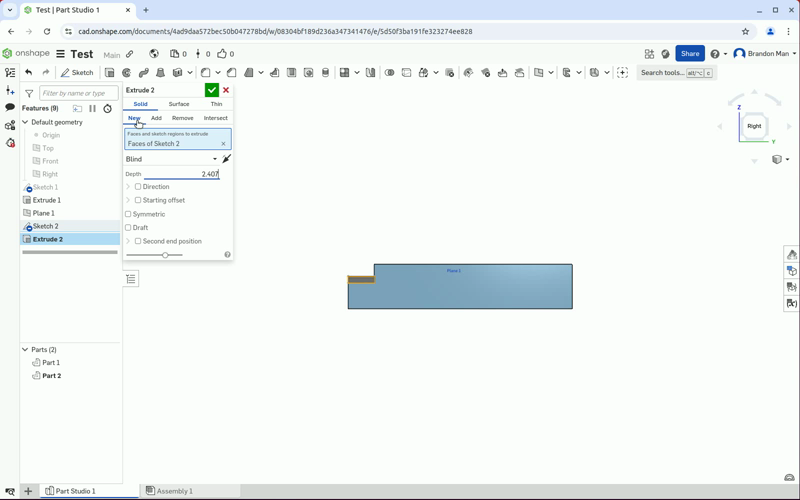
key(enter)
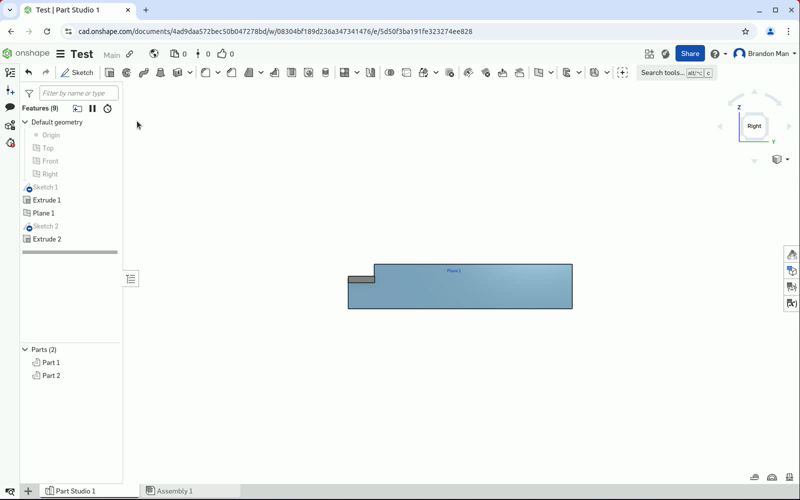
key(shift+h)
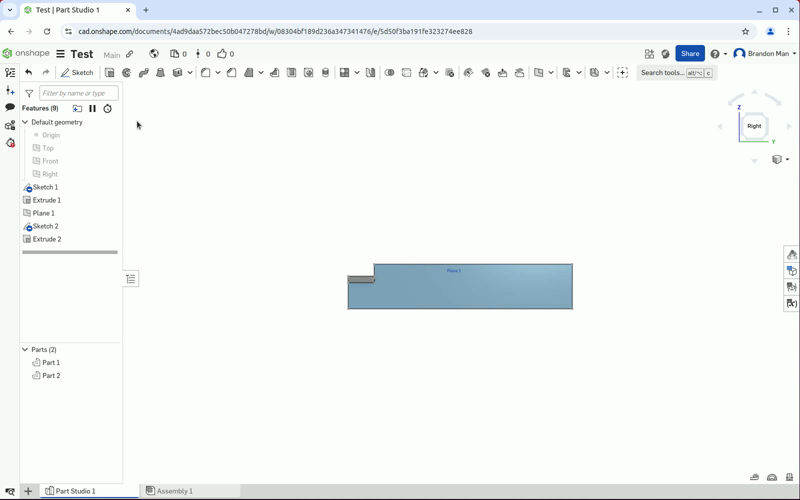
key(shift+h)
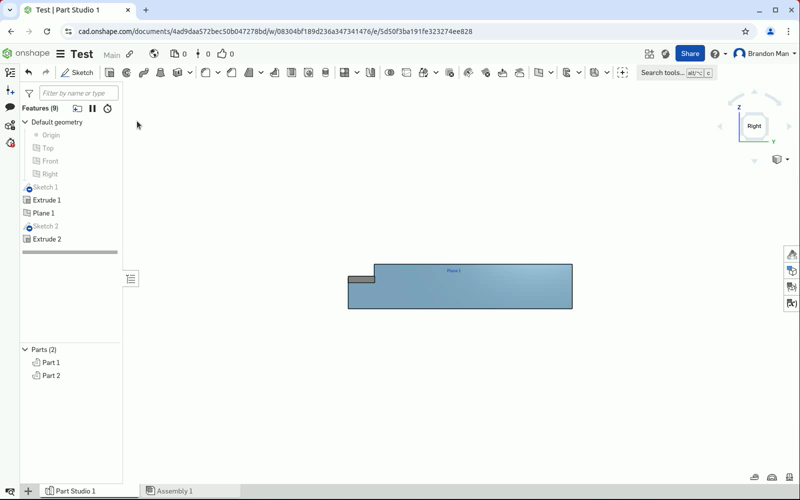
mouse_move(73, 189)
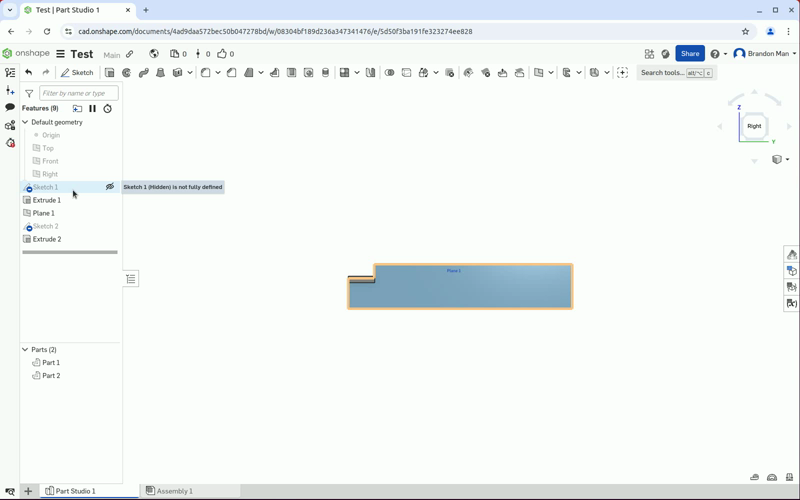
click(73, 189)
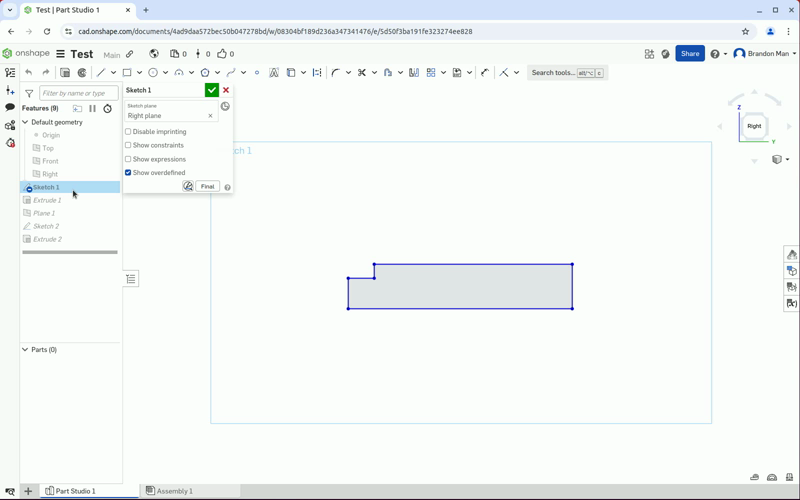
mouse_move(229, 92)
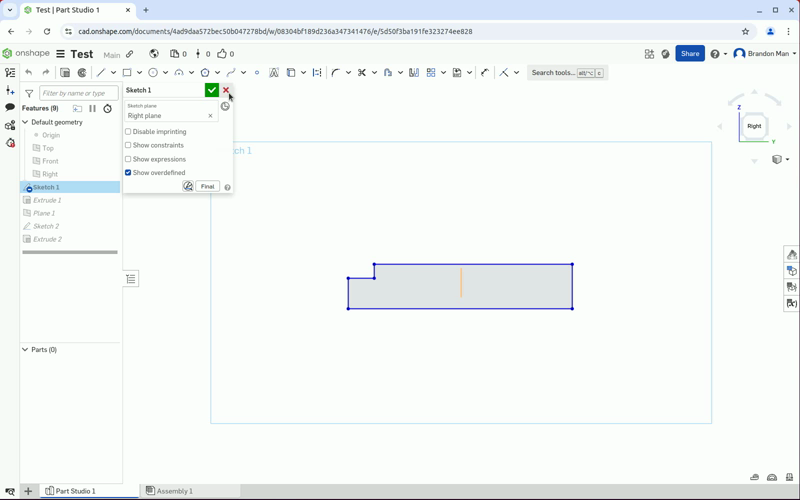
click(229, 92)
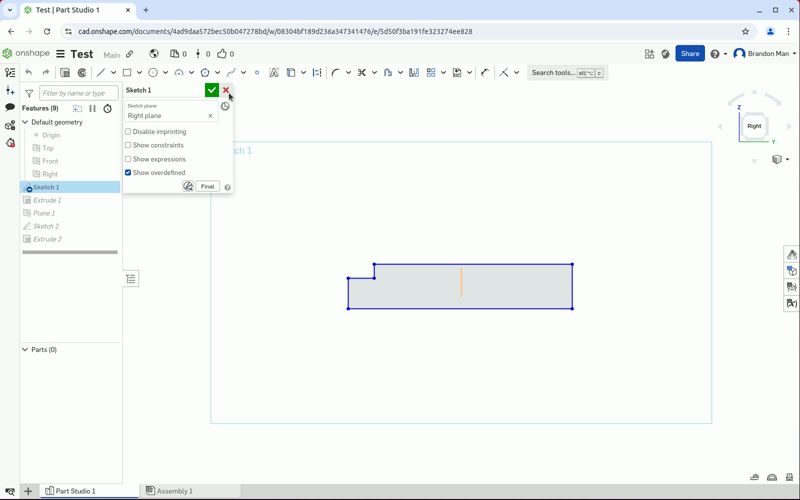
key(shift+s)
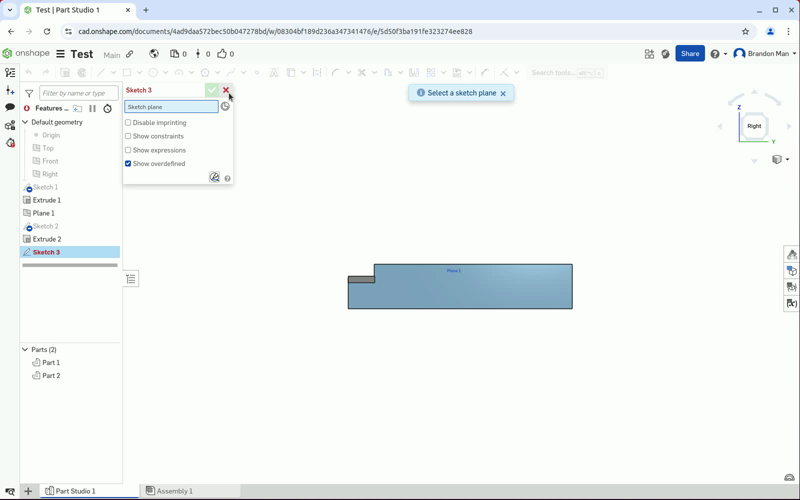
mouse_move(73, 215)
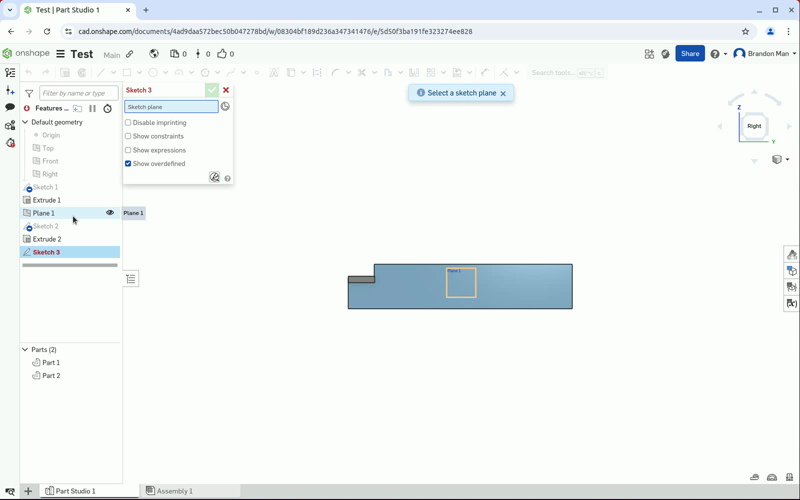
click(73, 215)
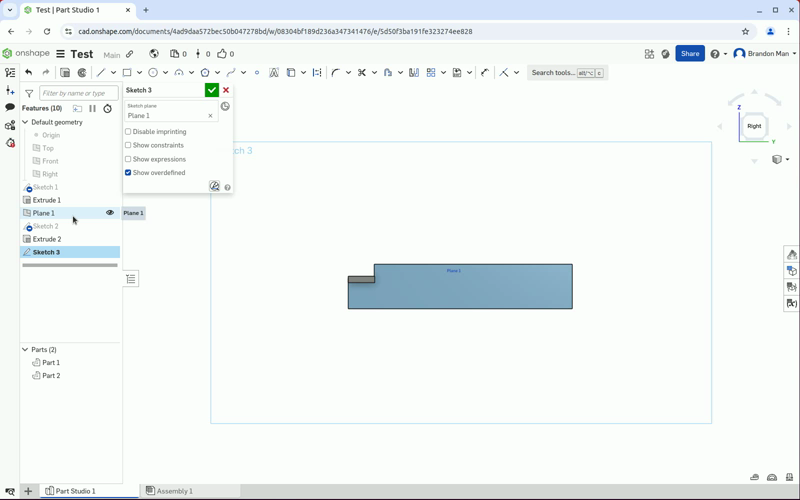
mouse_move(73, 352)
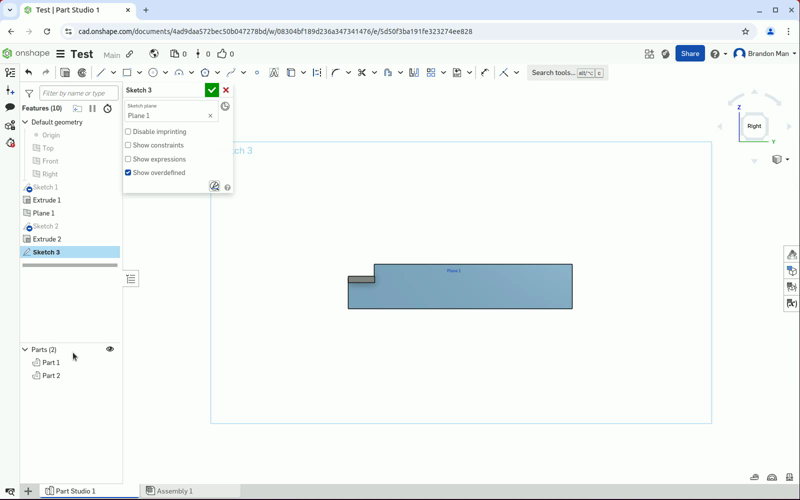
key(y)
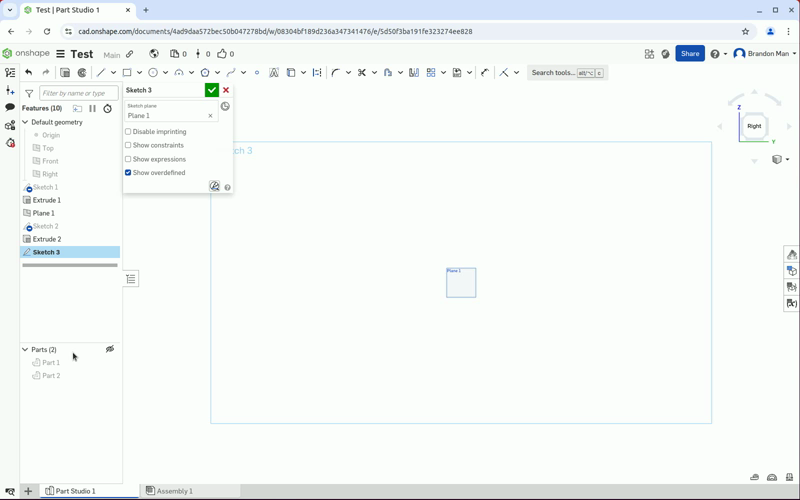
key(l)
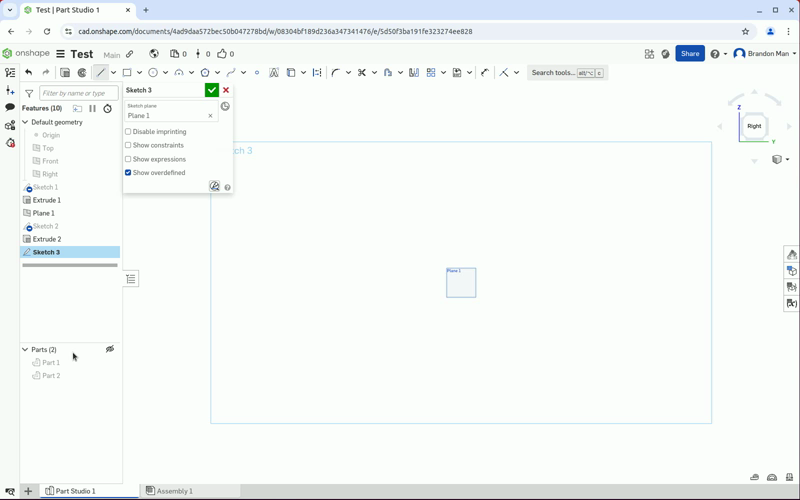
key_down(shift)
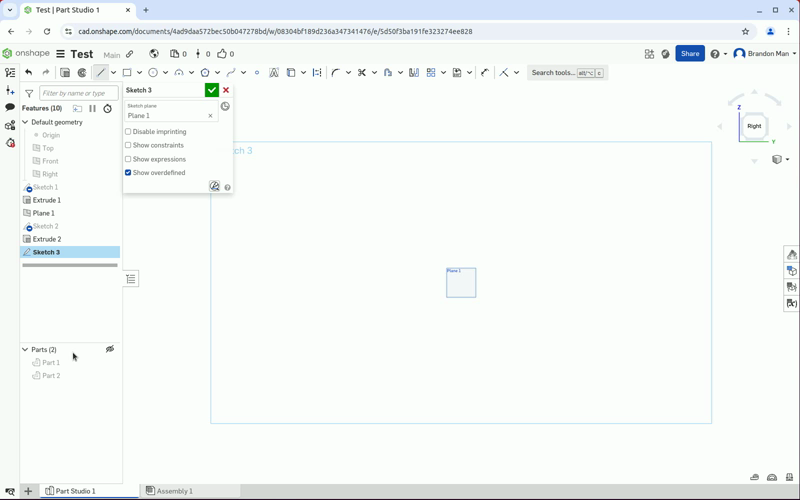
mouse_move(348, 308)
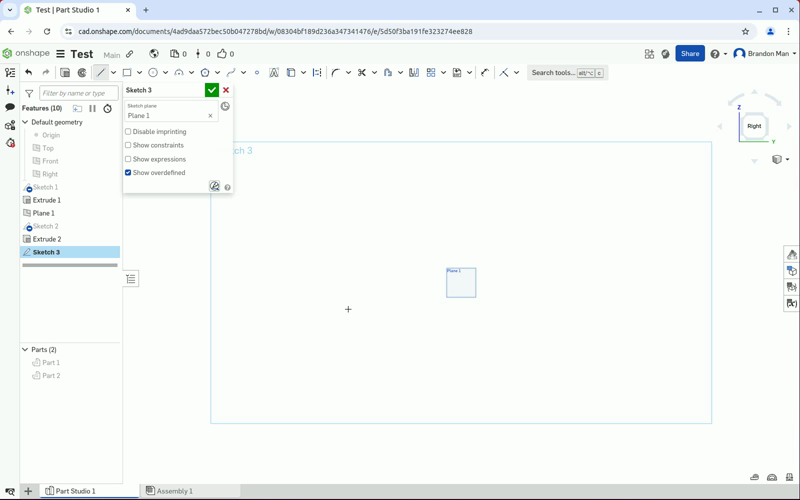
click(348, 308)
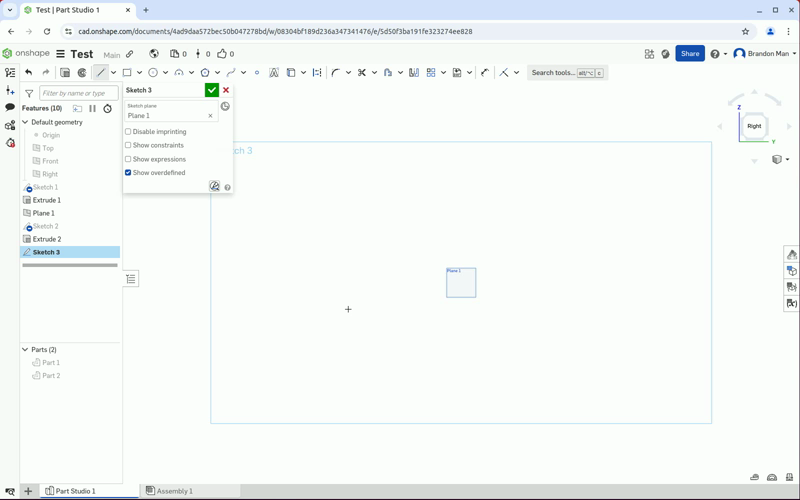
key_up(shift)
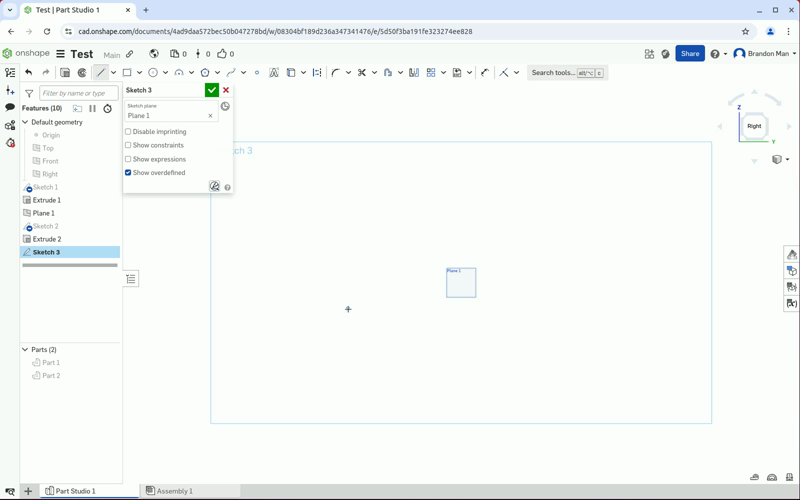
key_down(shift)
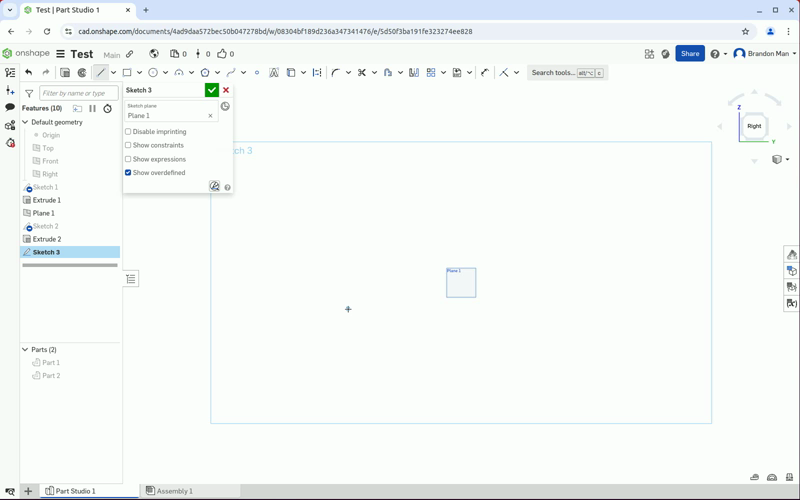
mouse_move(572, 308)
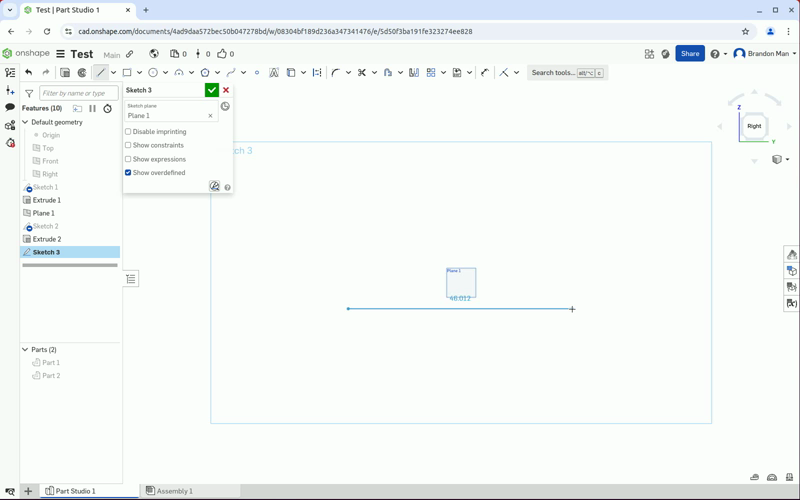
click(572, 308)
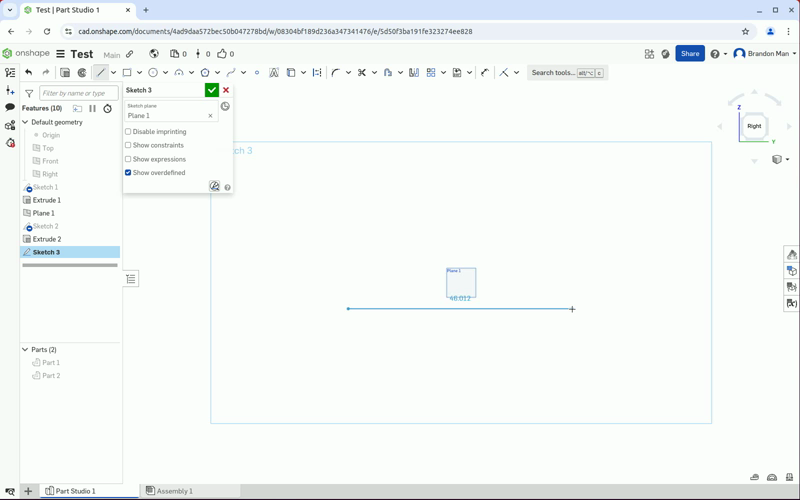
key_up(shift)
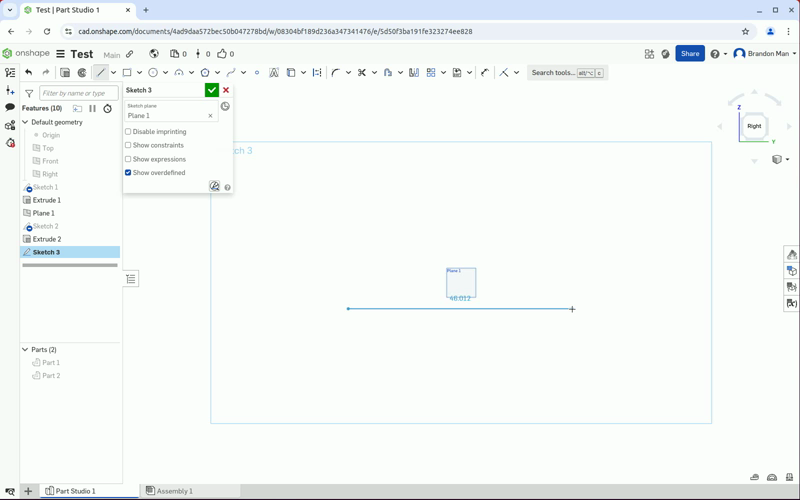
key_down(shift)
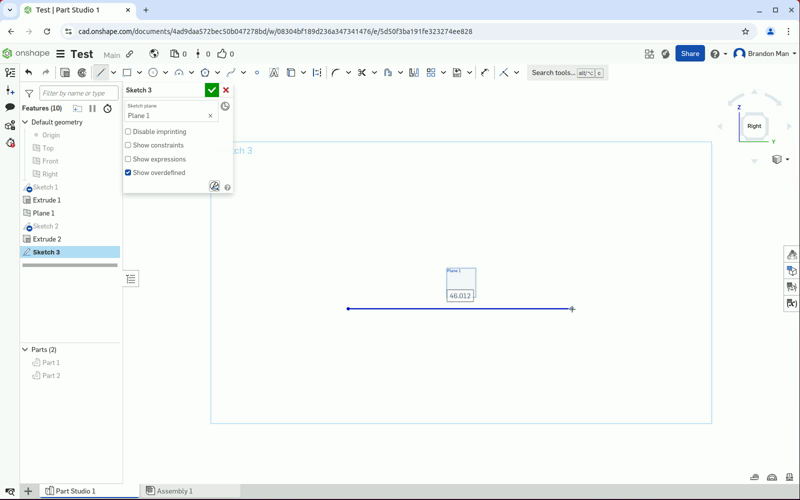
mouse_move(589, 308)
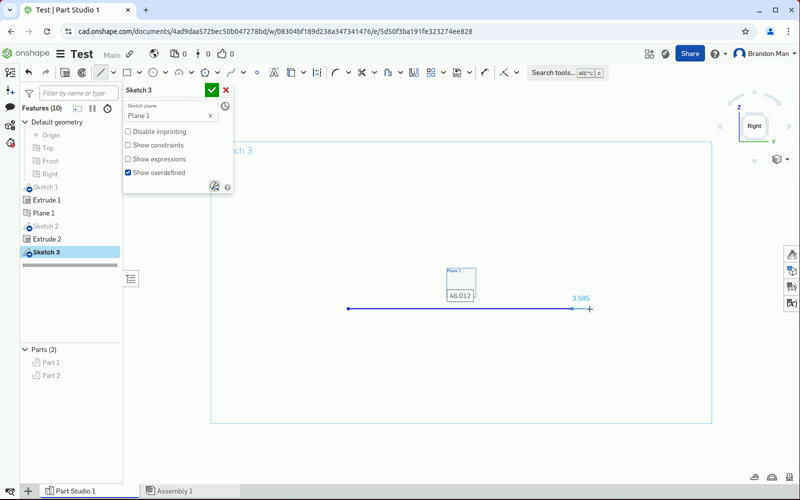
mouse_move(572, 306)
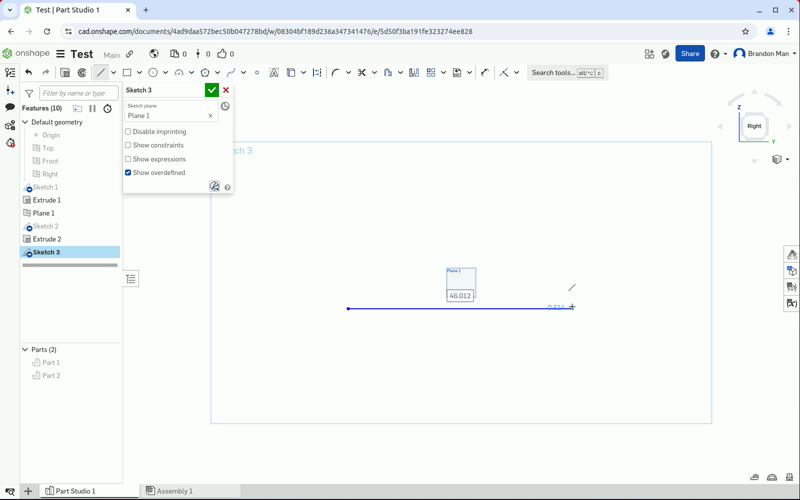
scroll(6)
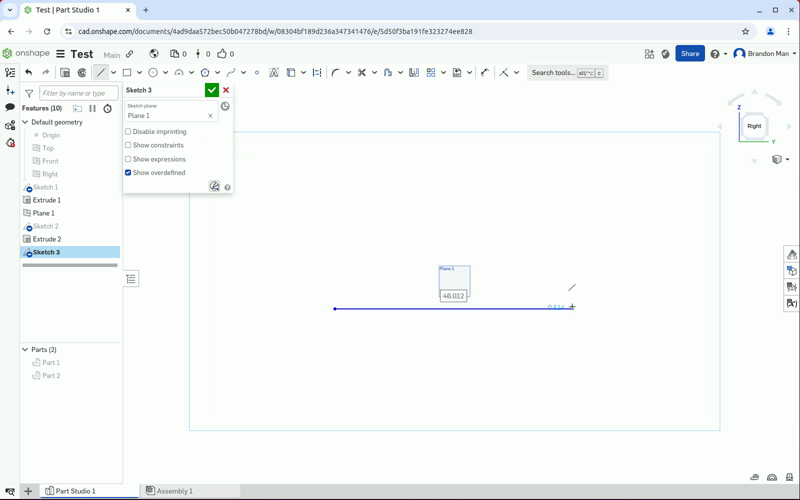
scroll(6)
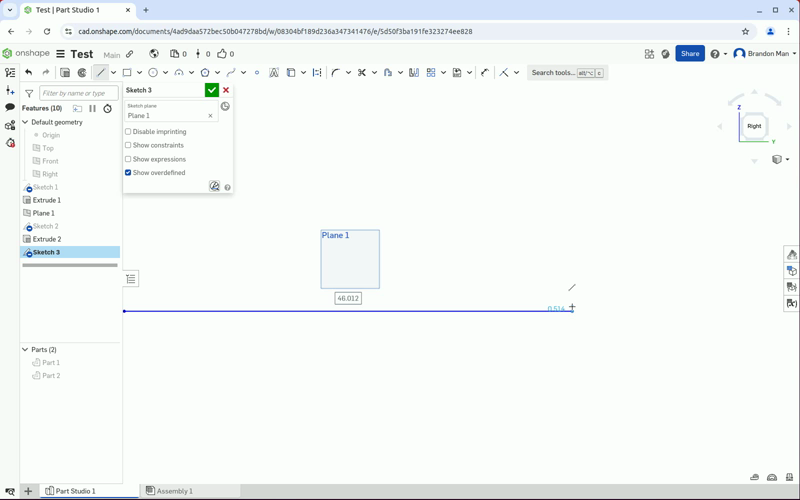
scroll(6)
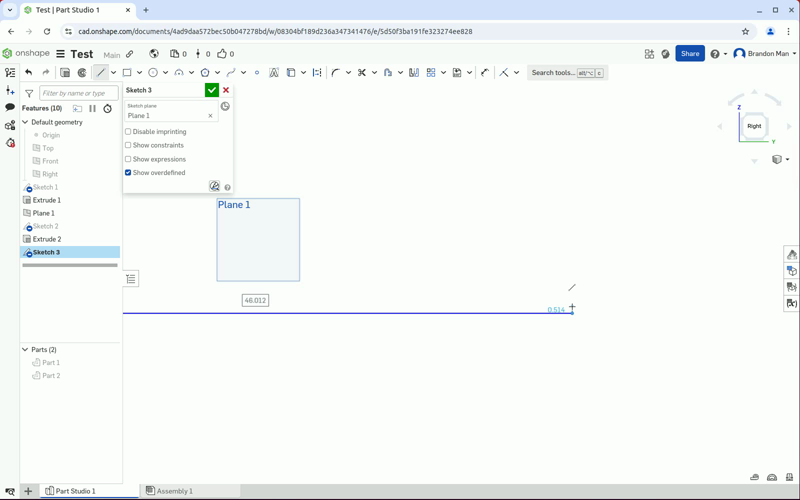
scroll(6)
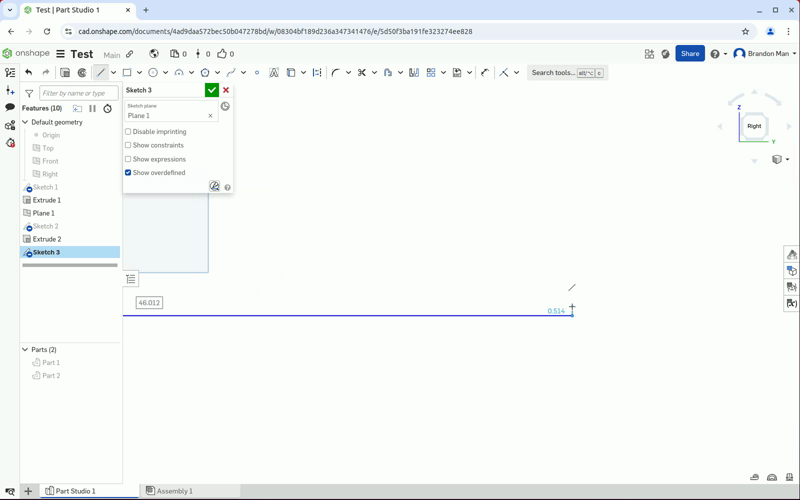
scroll(6)
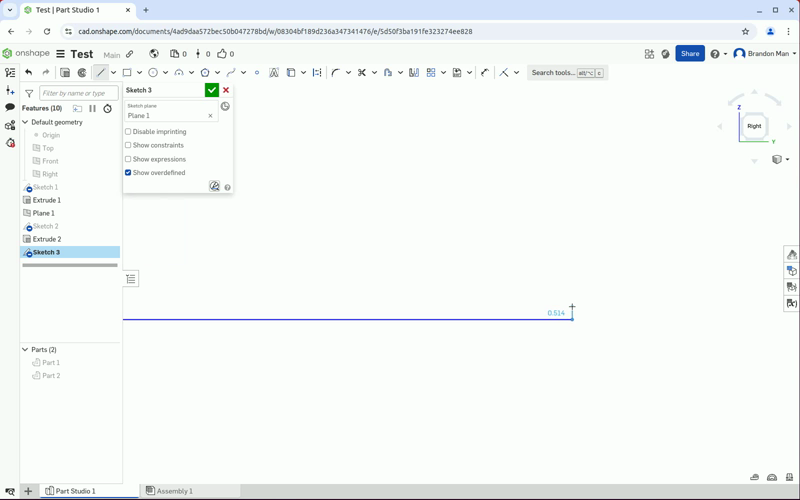
scroll(6)
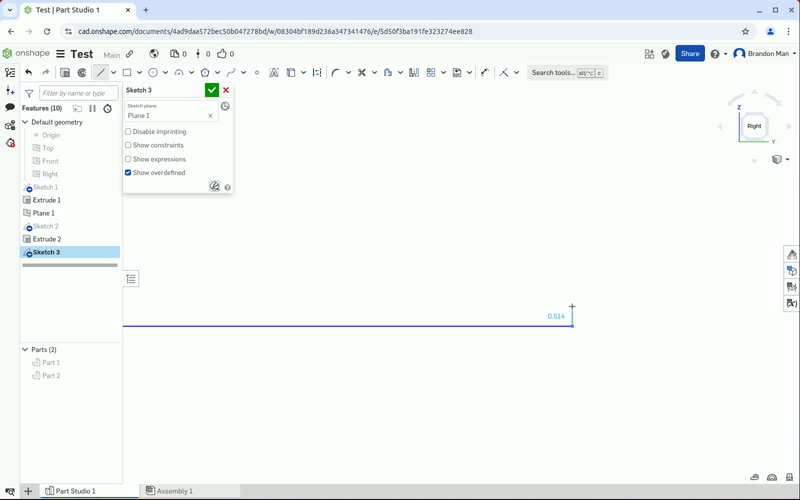
scroll(6)
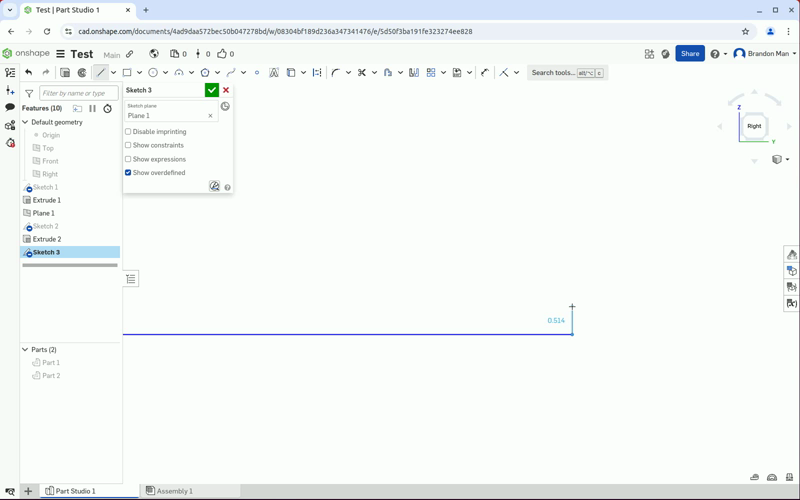
click(572, 306)
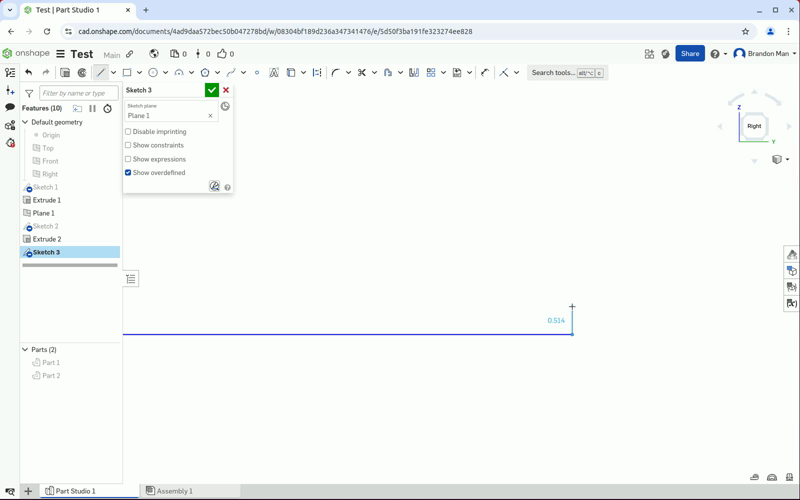
scroll(-6)
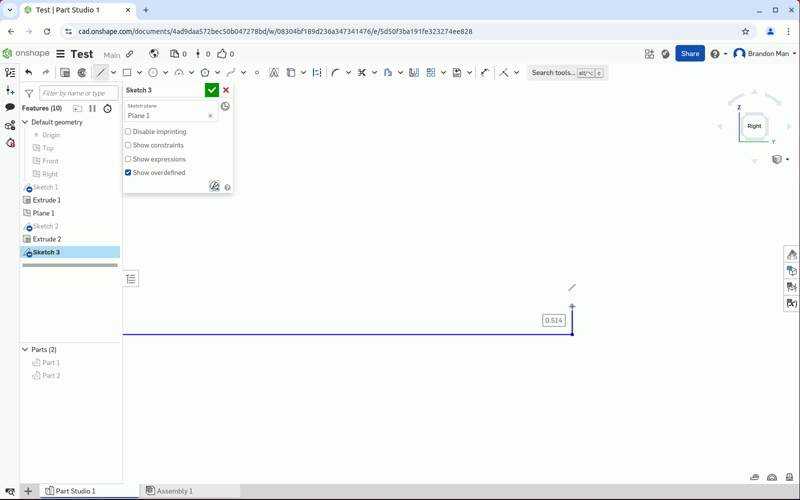
scroll(-6)
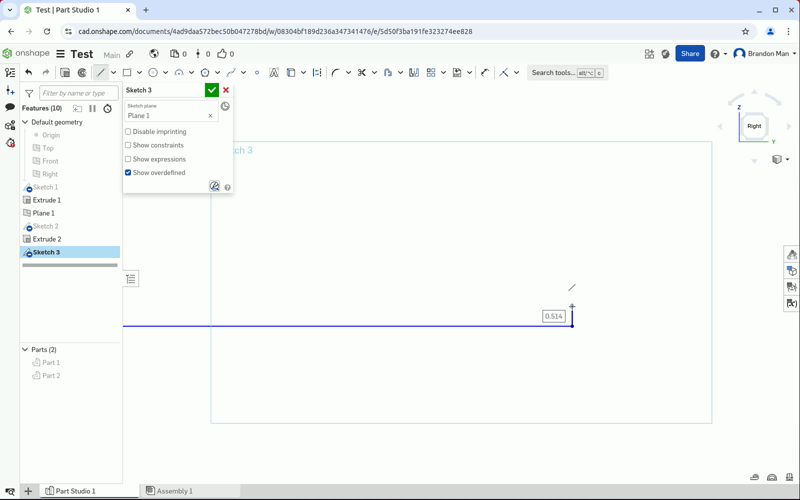
scroll(-6)
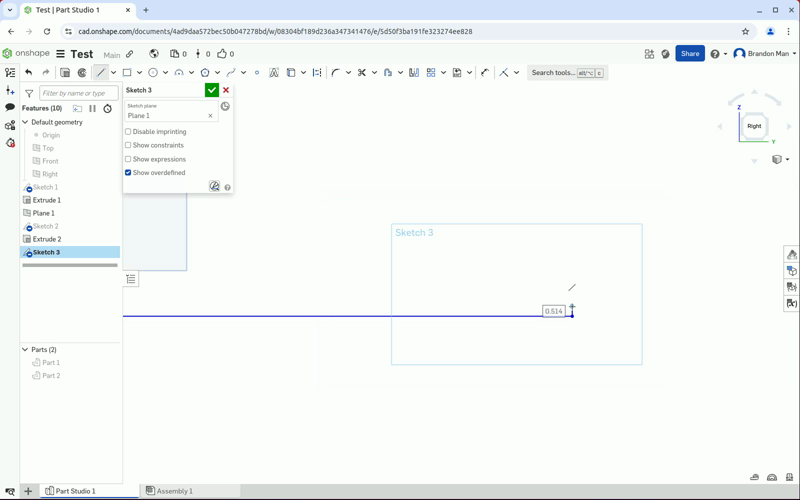
scroll(-6)
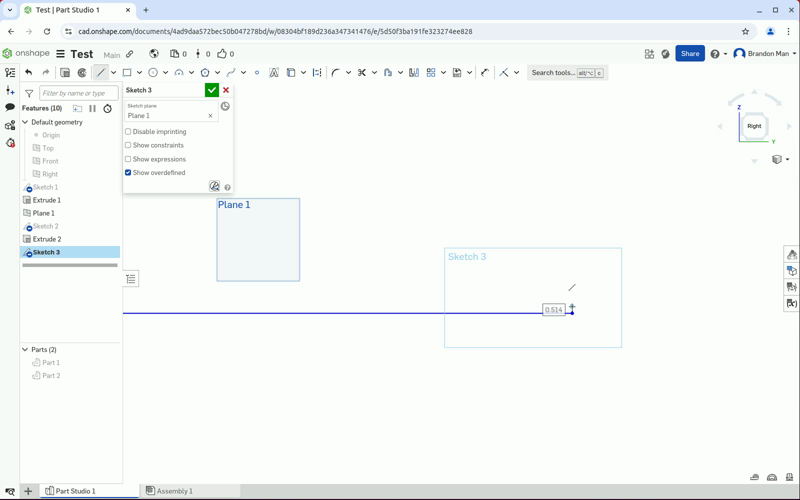
scroll(-6)
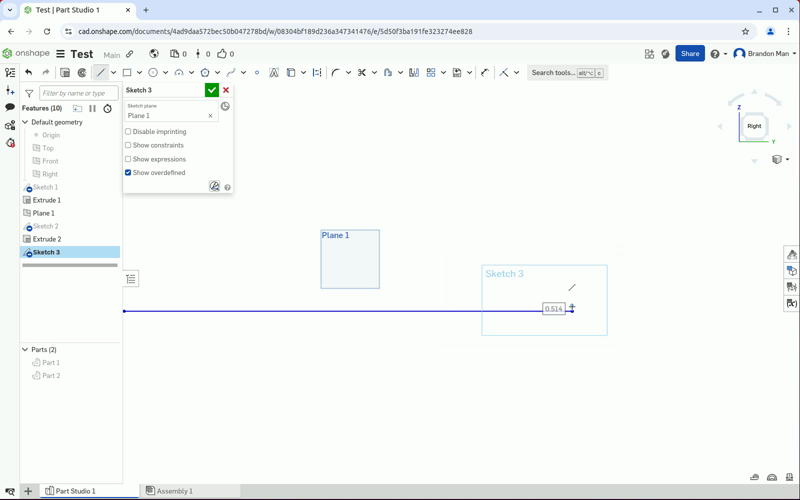
scroll(-6)
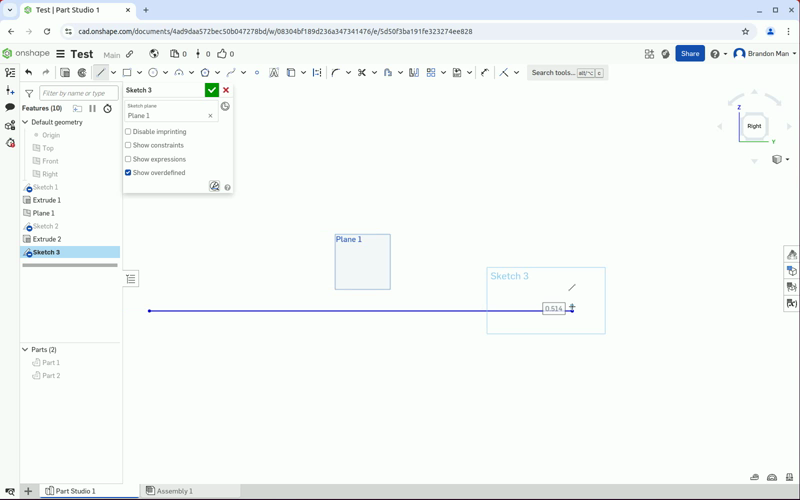
scroll(-6)
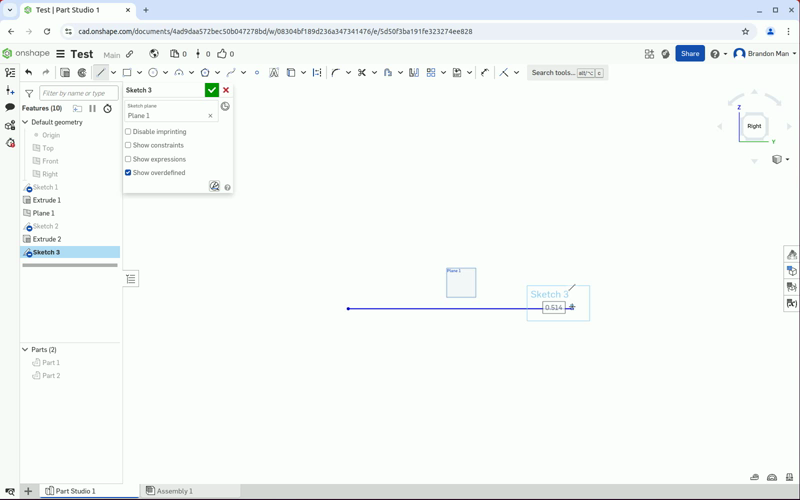
key_up(shift)
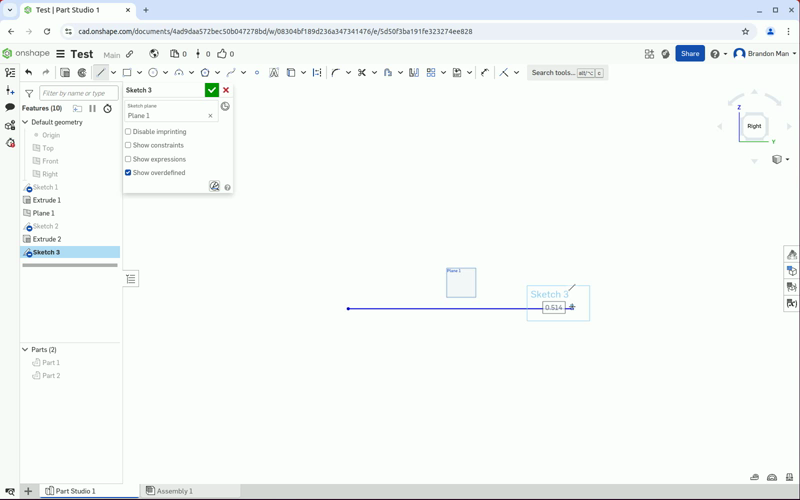
key_down(shift)
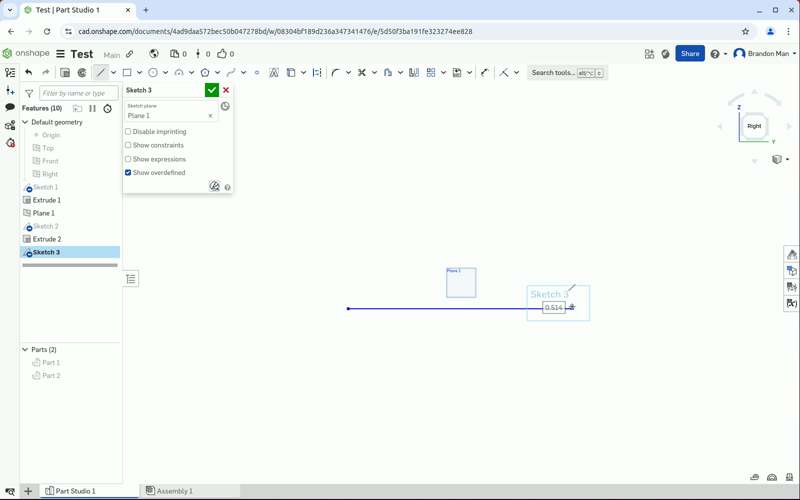
mouse_move(348, 306)
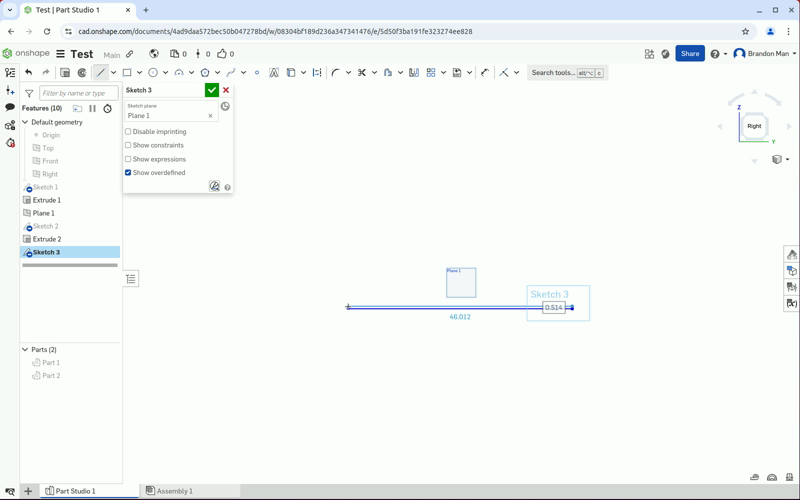
scroll(6)
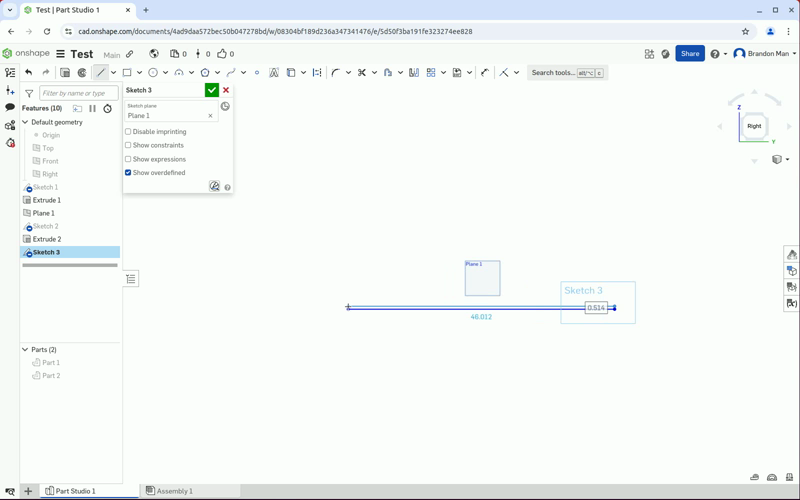
scroll(6)
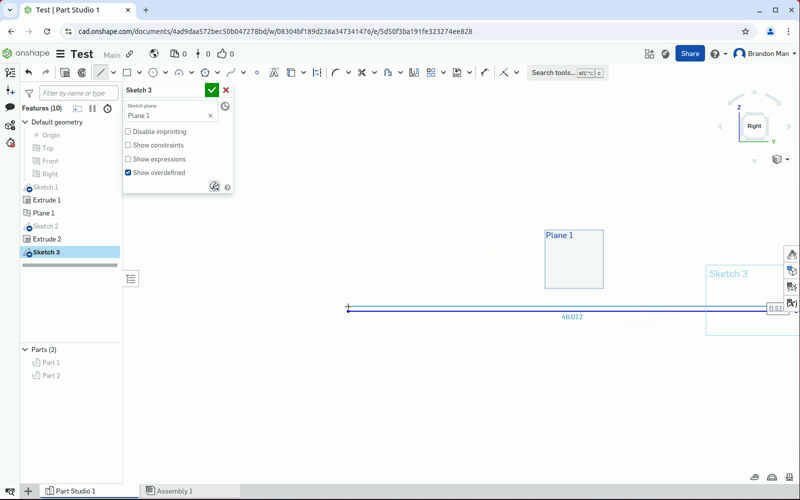
scroll(6)
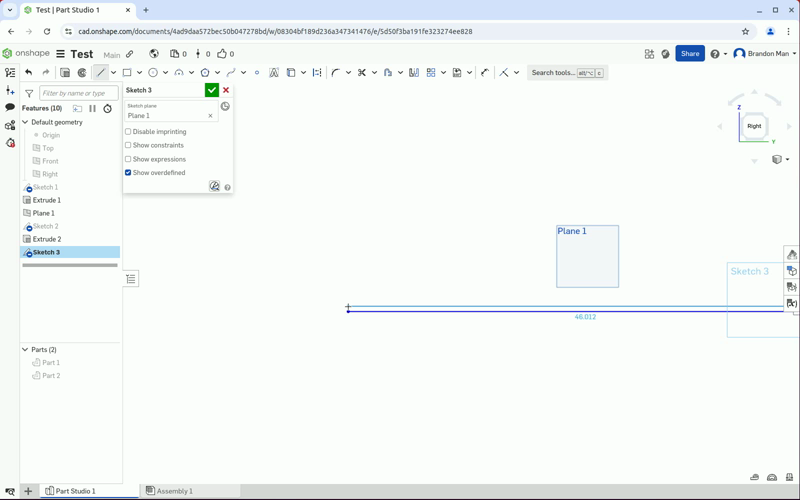
scroll(6)
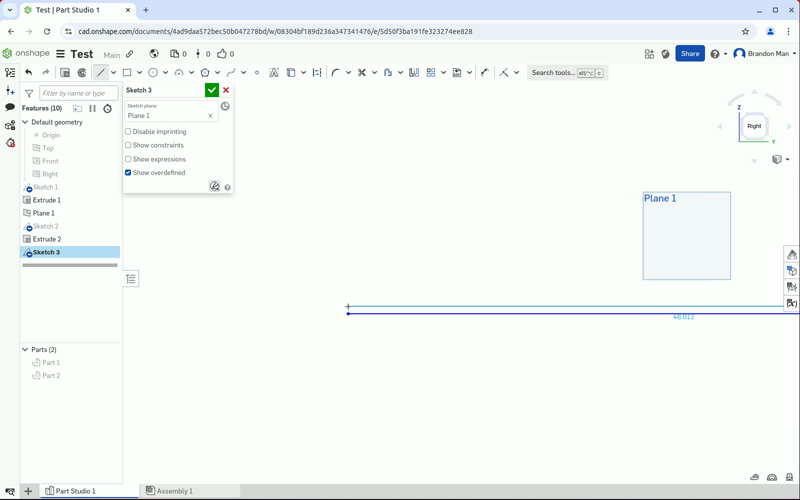
scroll(6)
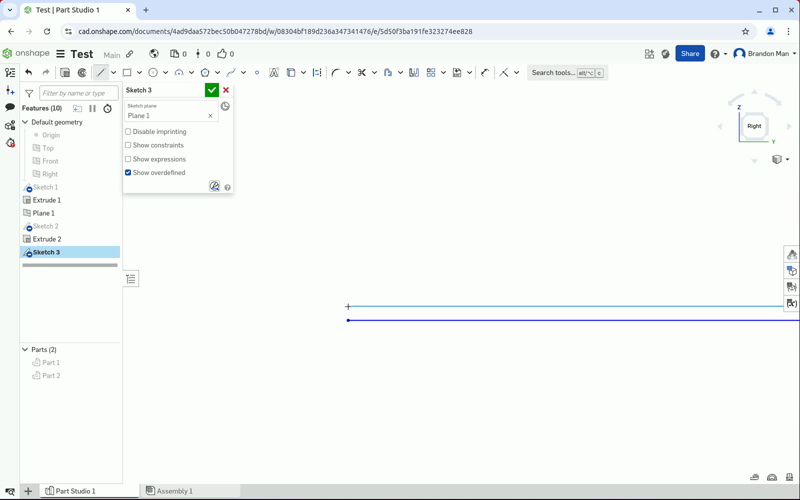
scroll(6)
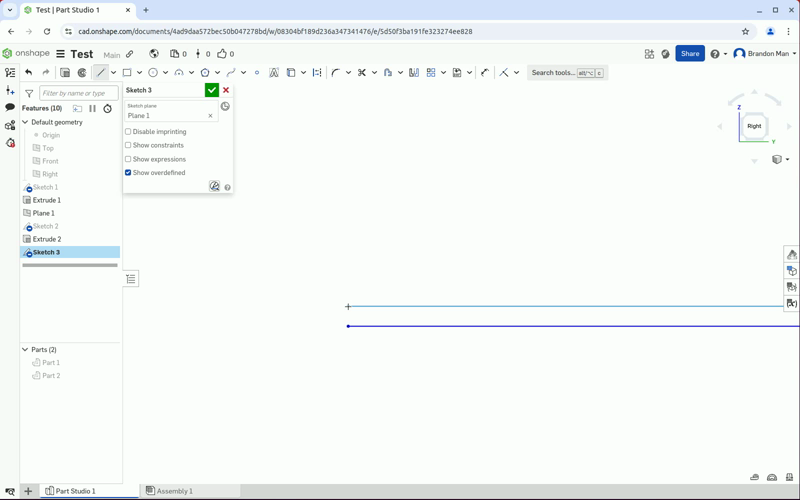
scroll(6)
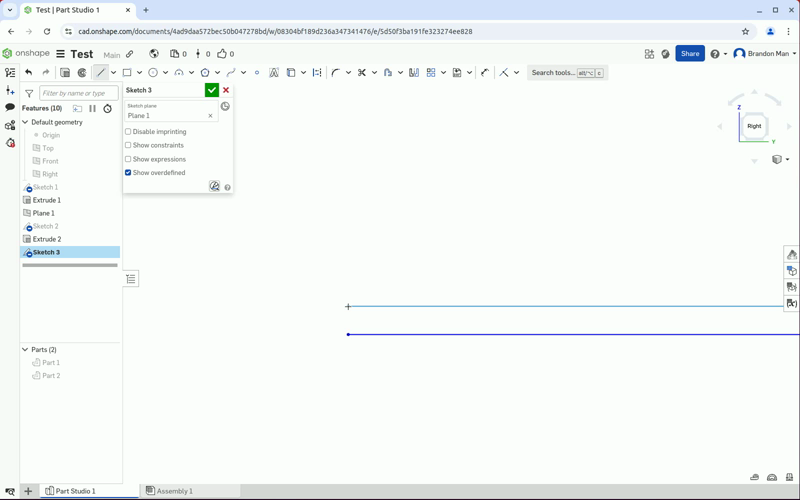
click(348, 306)
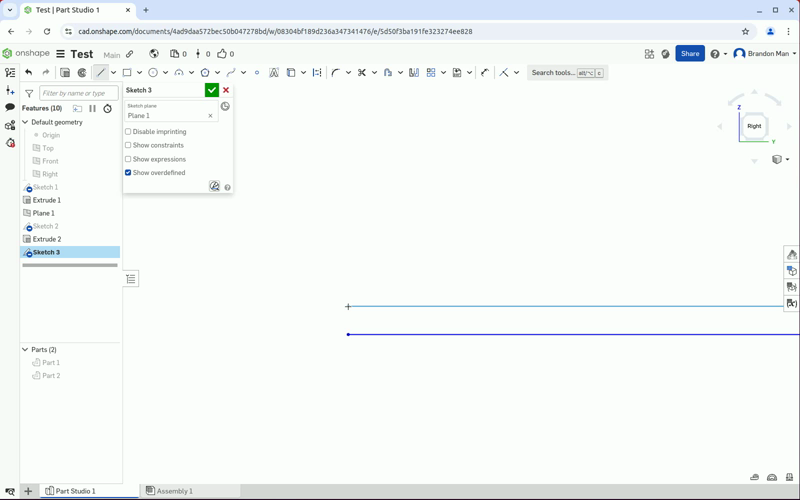
scroll(-6)
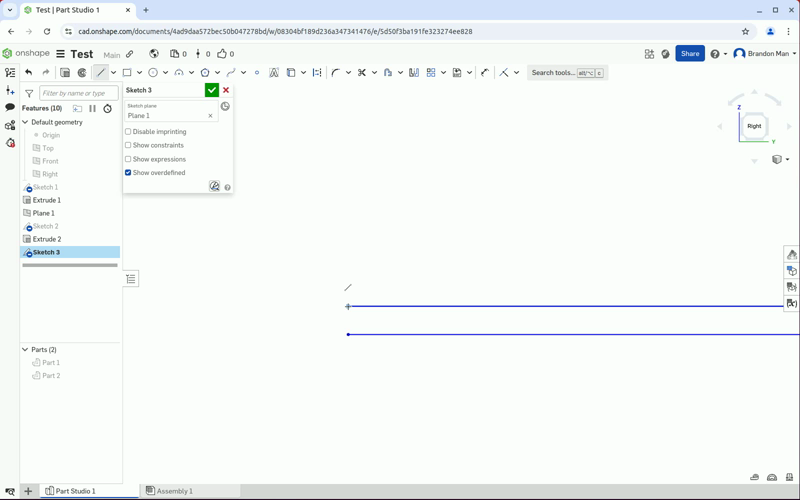
scroll(-6)
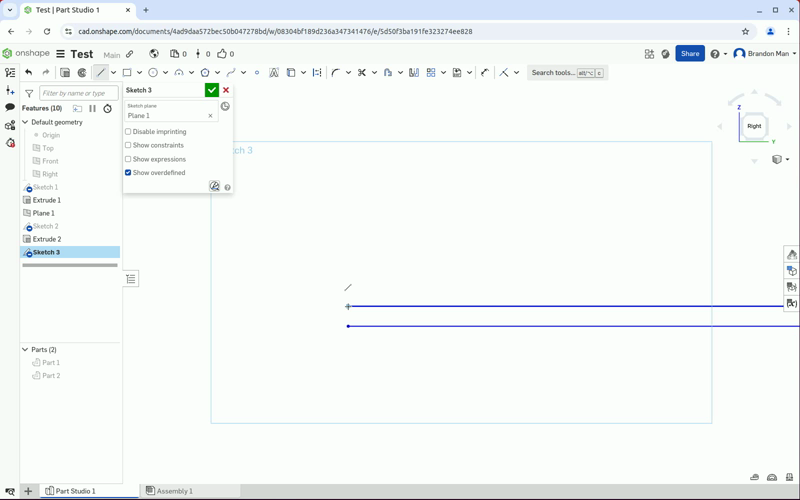
scroll(-6)
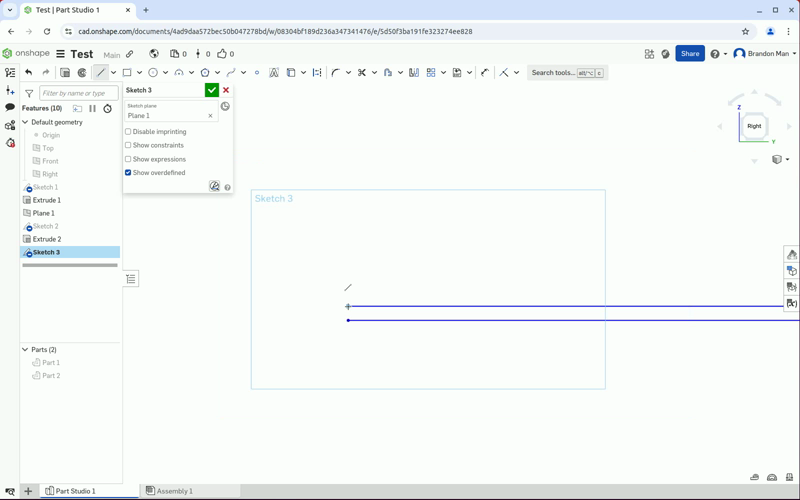
scroll(-6)
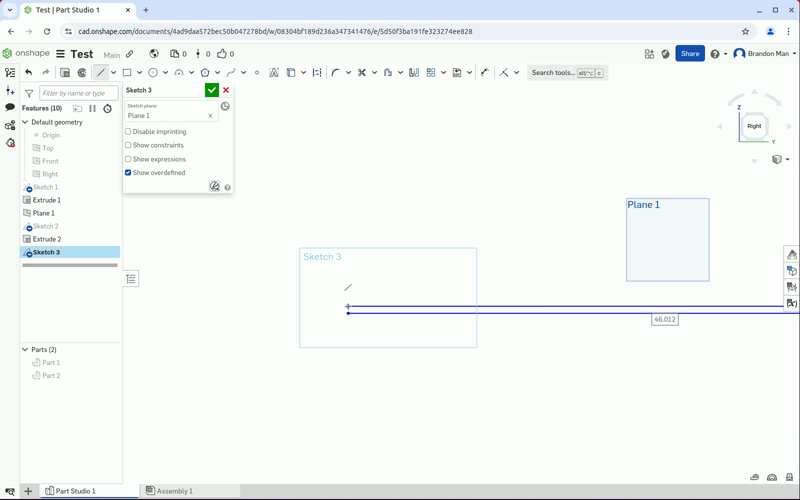
scroll(-6)
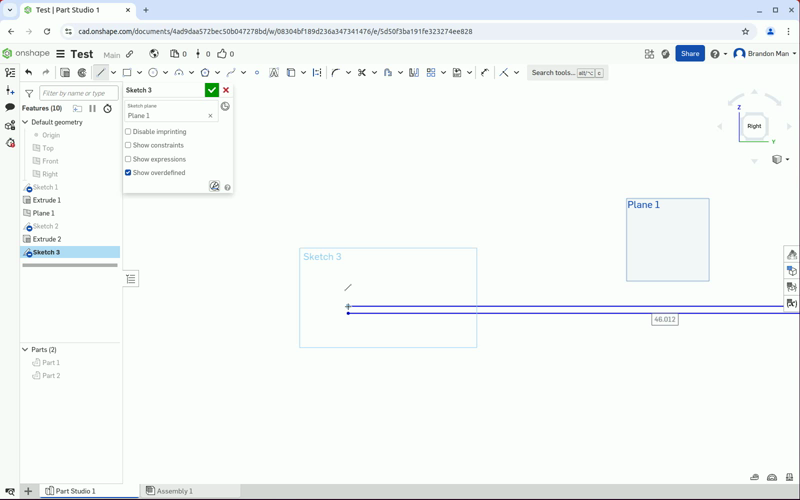
scroll(-6)
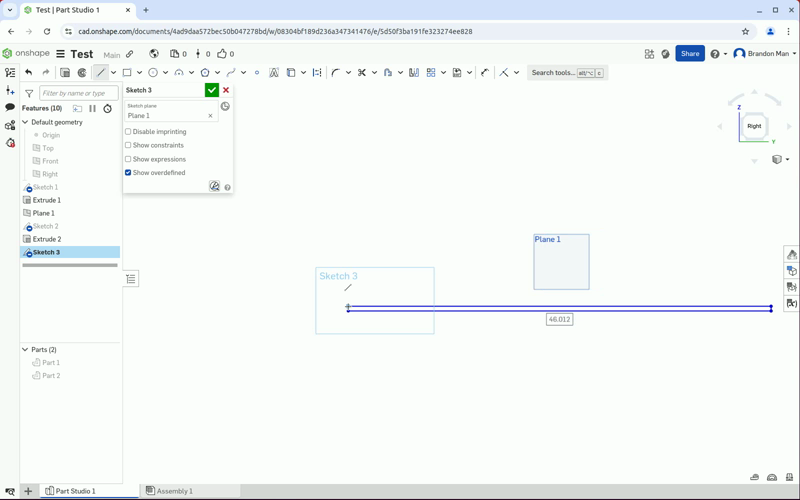
scroll(-6)
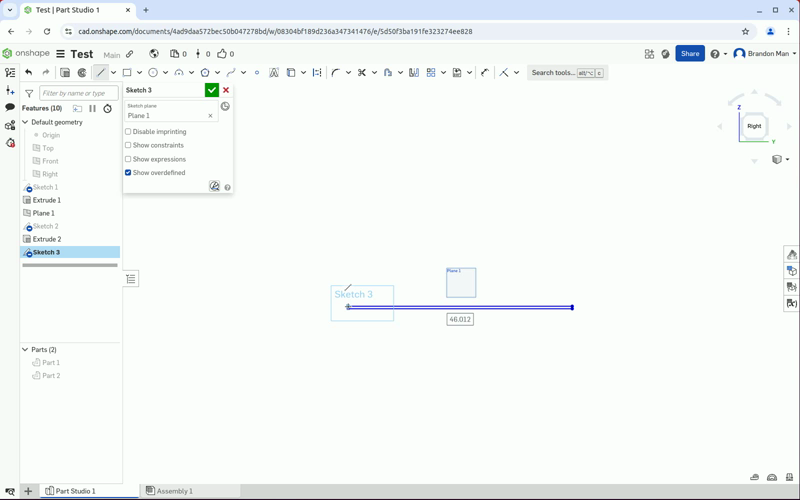
key_up(shift)
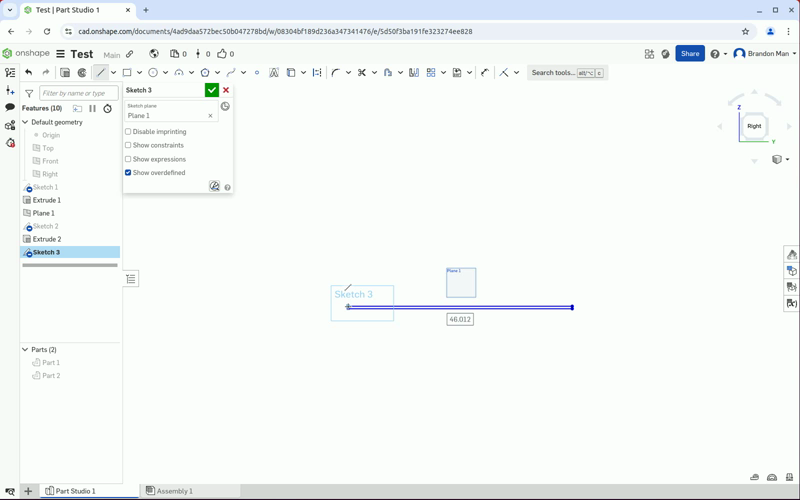
mouse_move(378, 306)
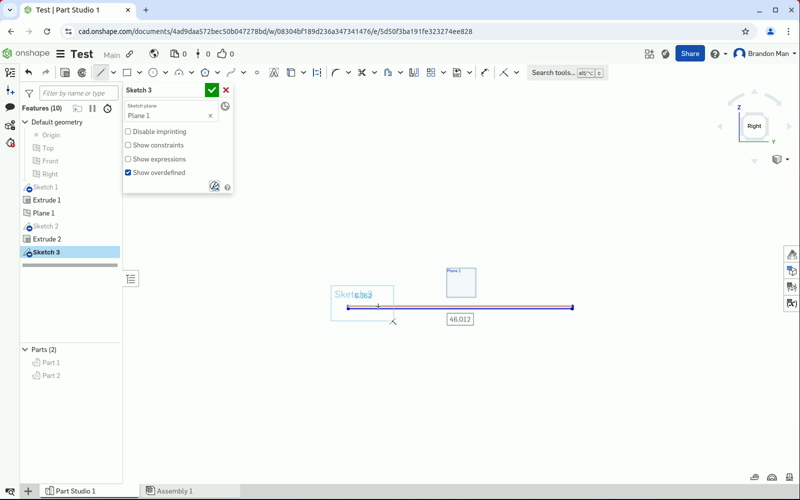
key_down(shift)
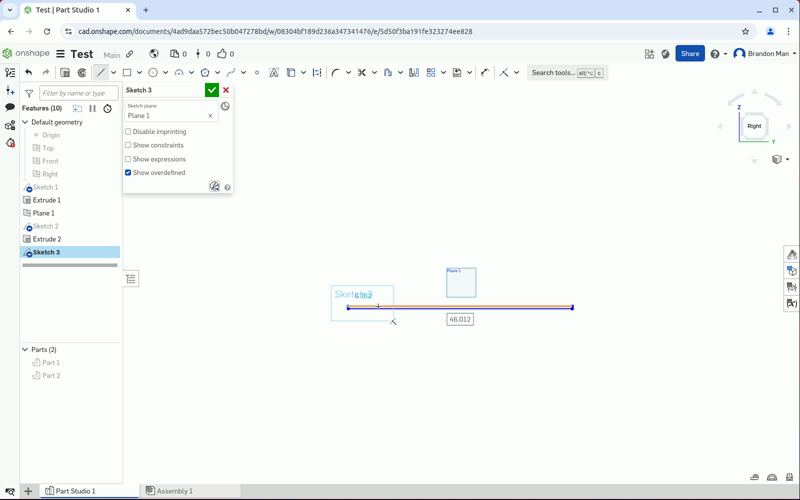
mouse_move(348, 308)
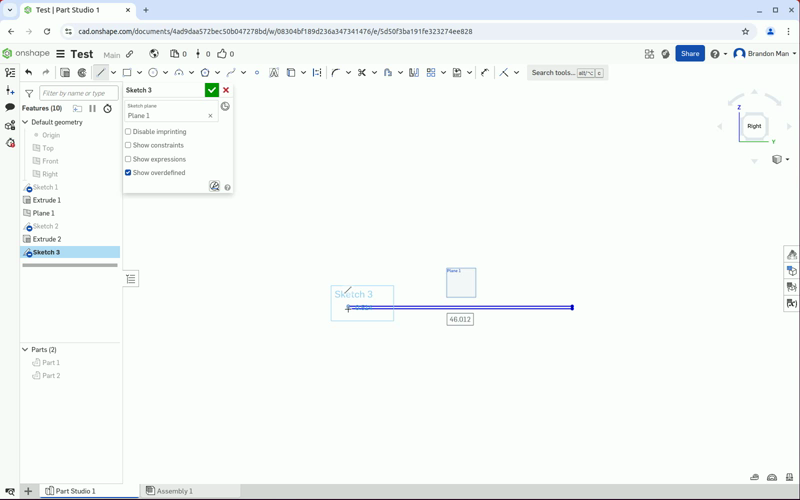
scroll(6)
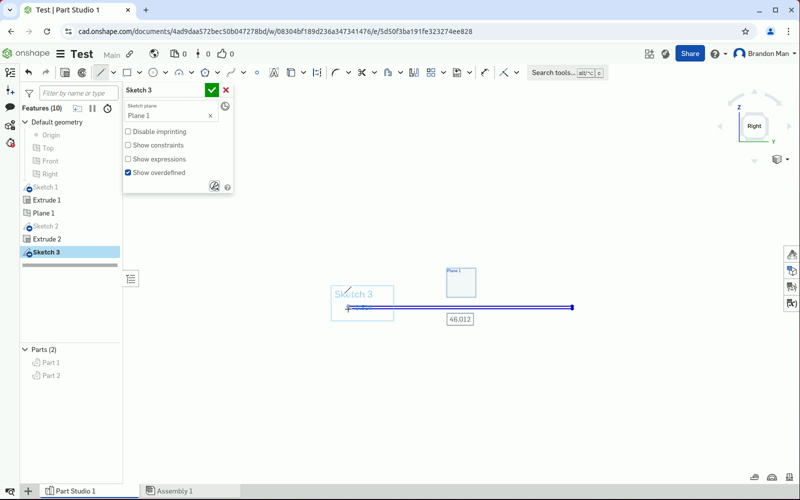
scroll(6)
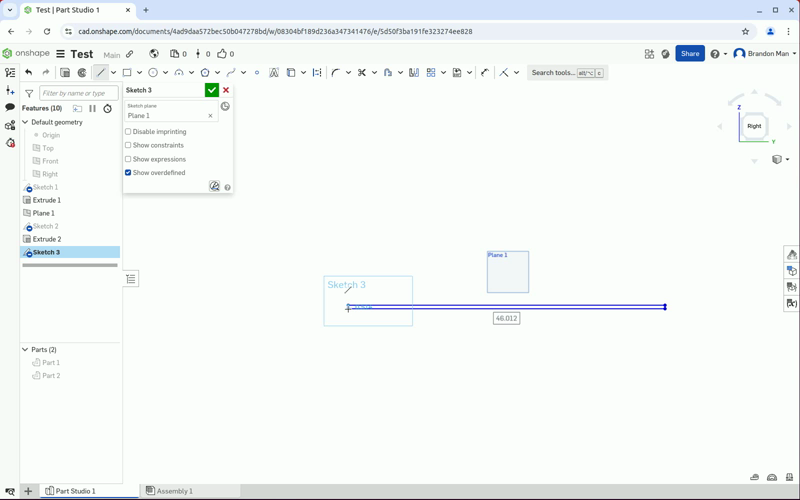
scroll(6)
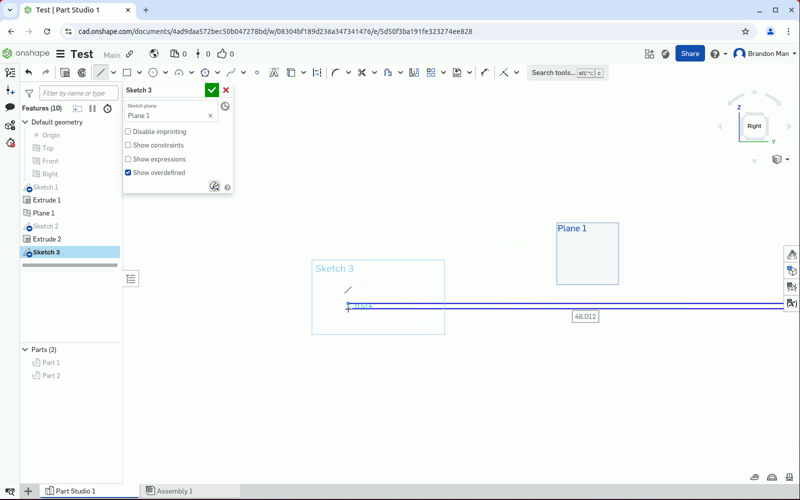
scroll(6)
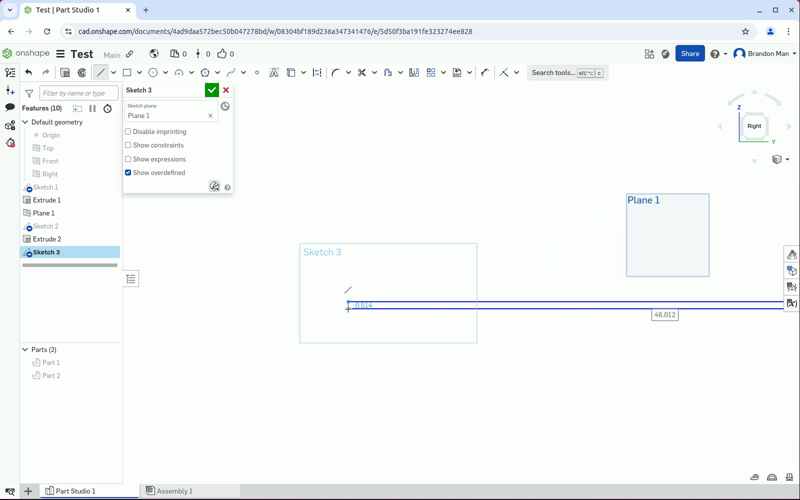
scroll(6)
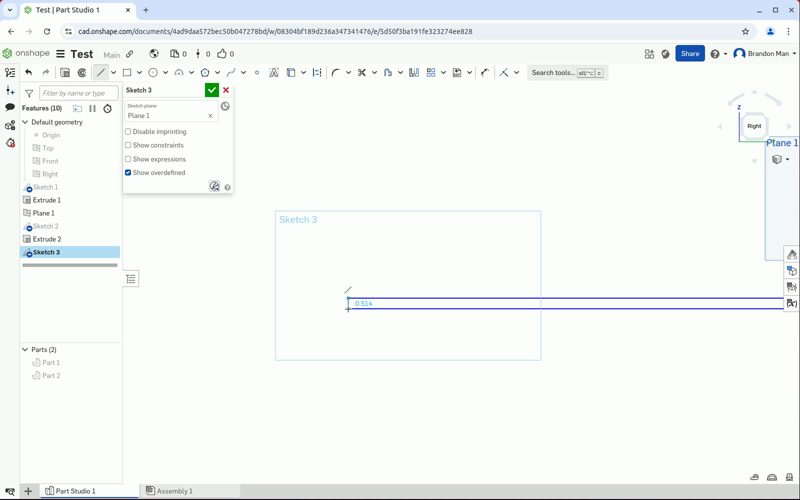
scroll(6)
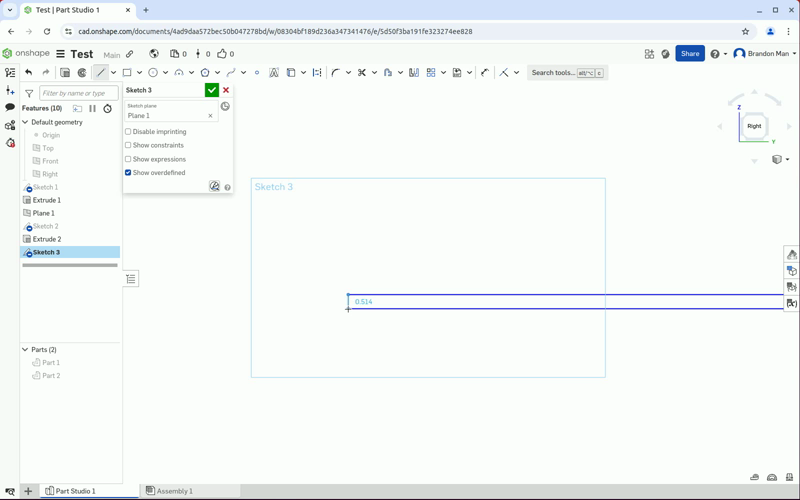
scroll(6)
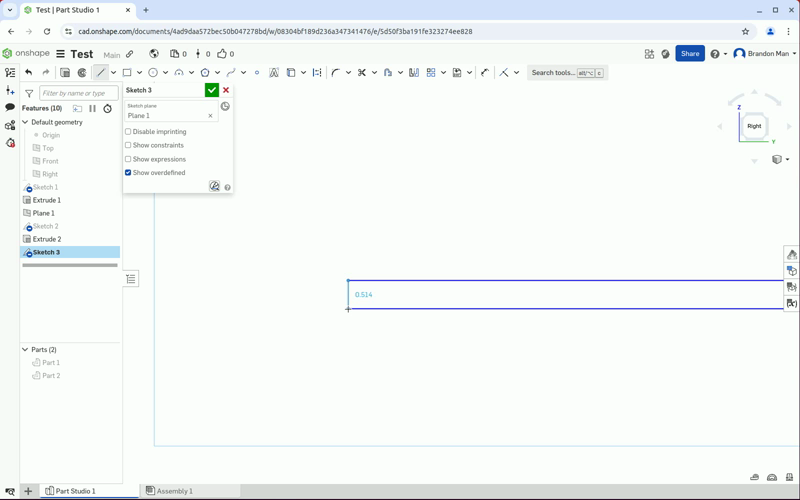
key_up(shift)
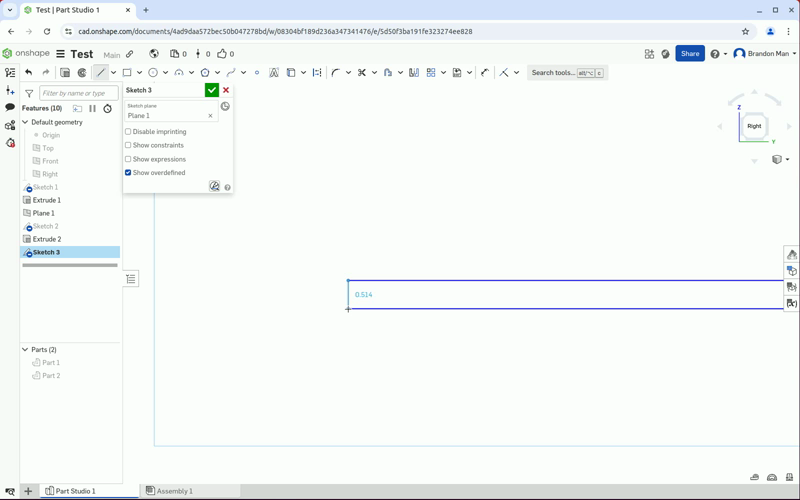
click(348, 308)
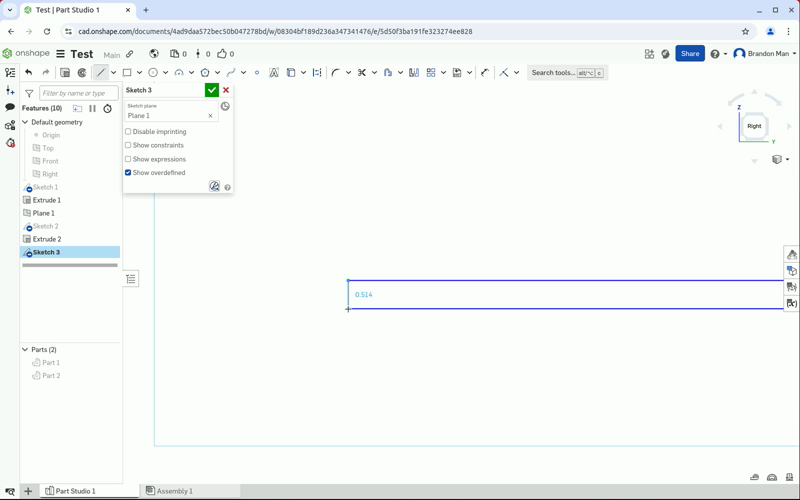
scroll(-6)
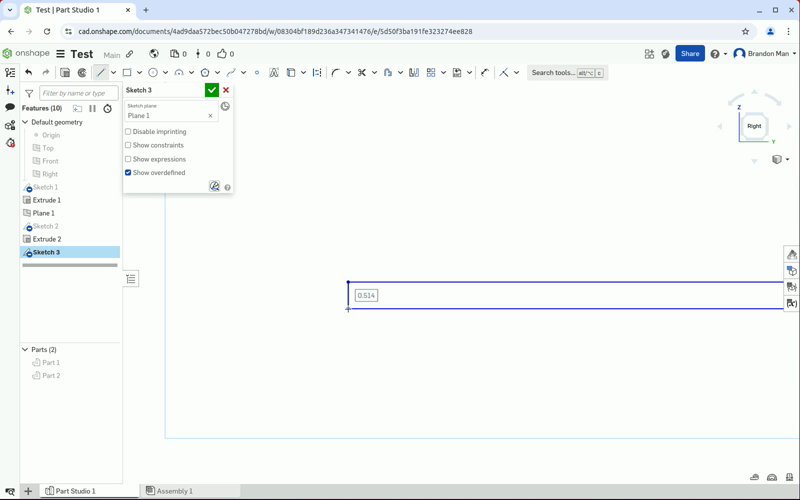
scroll(-6)
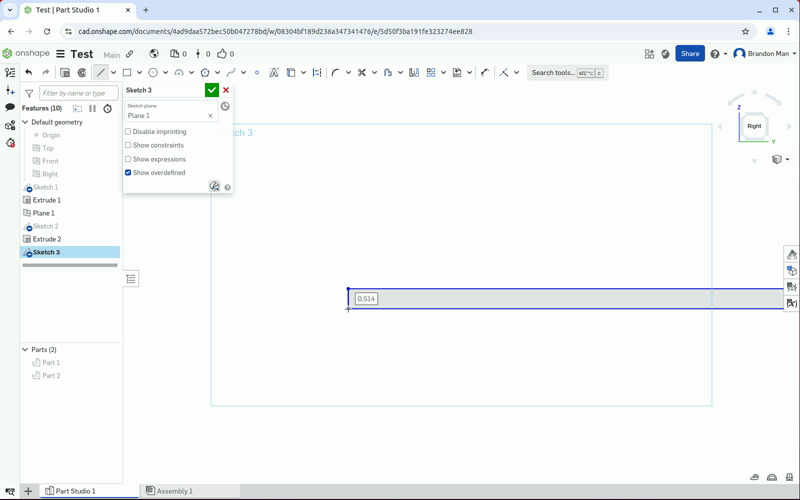
scroll(-6)
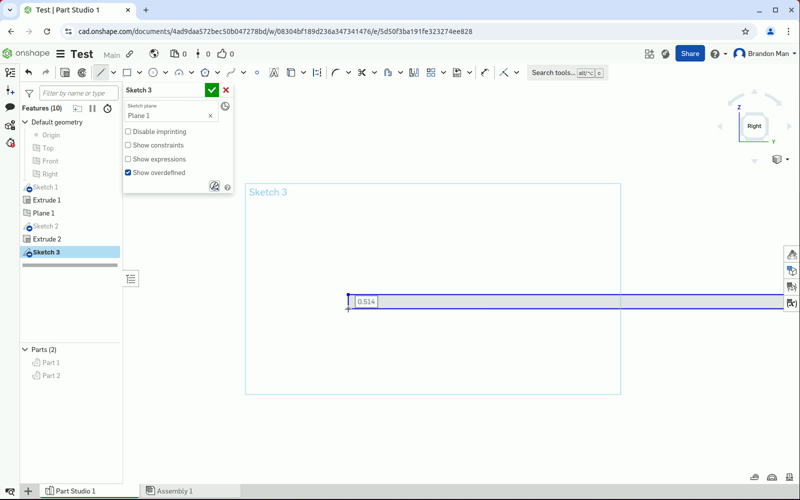
scroll(-6)
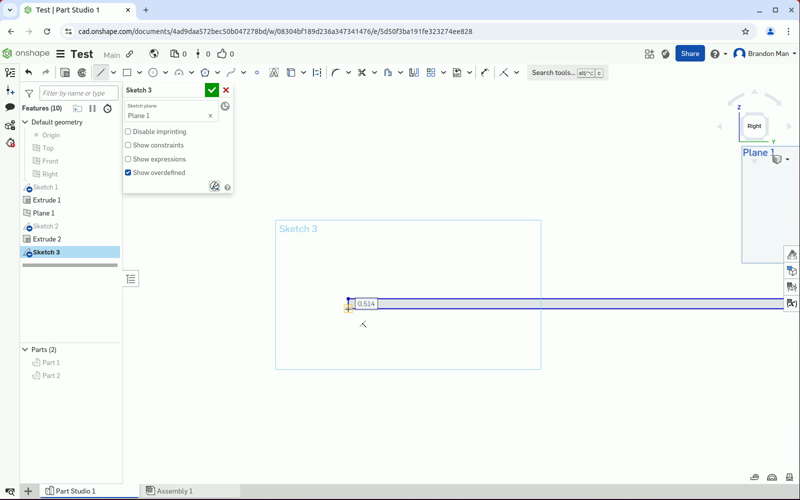
scroll(-6)
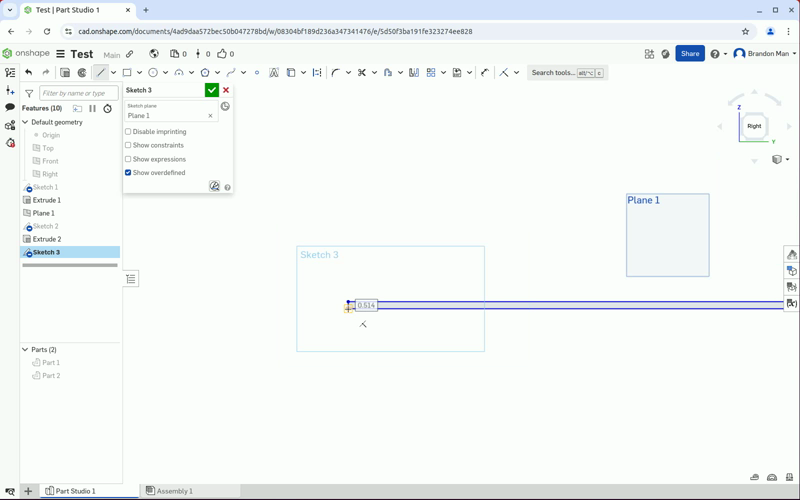
scroll(-6)
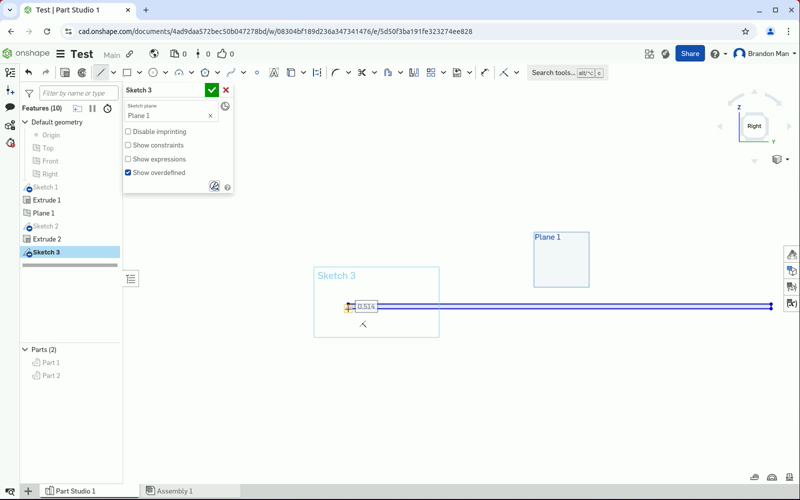
scroll(-6)
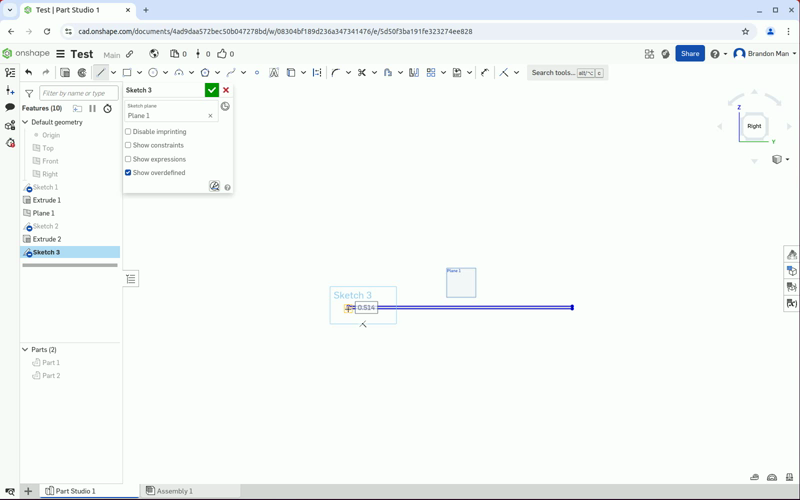
key(esc)
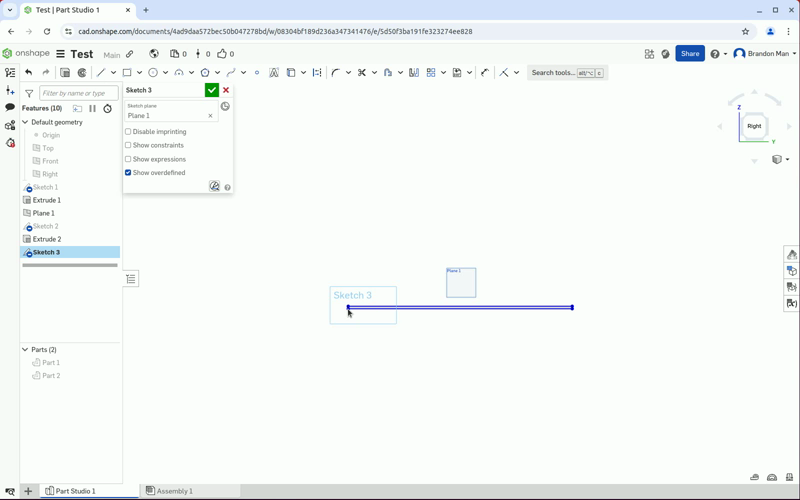
mouse_move(395, 307)
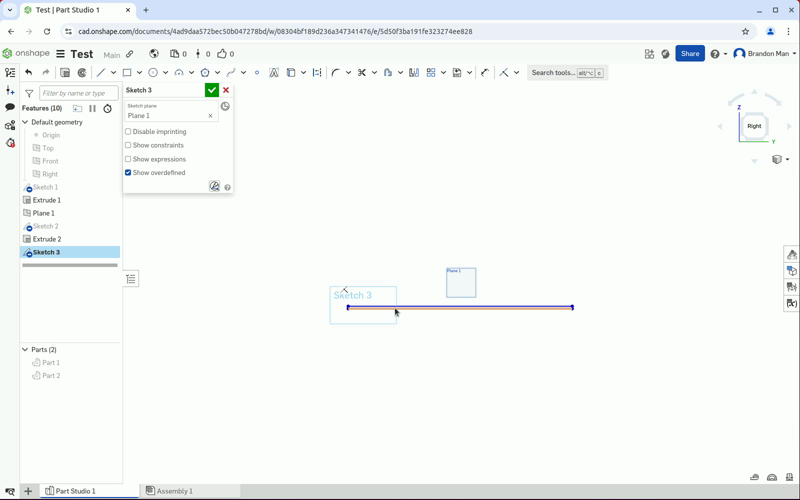
scroll(6)
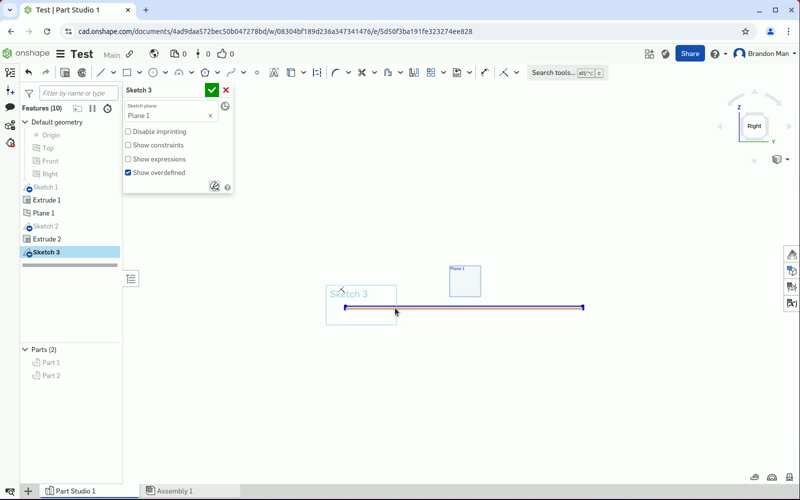
scroll(6)
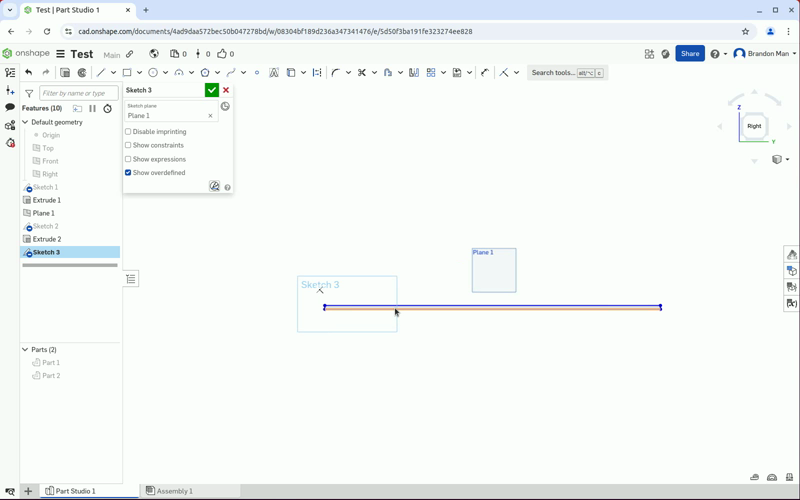
scroll(6)
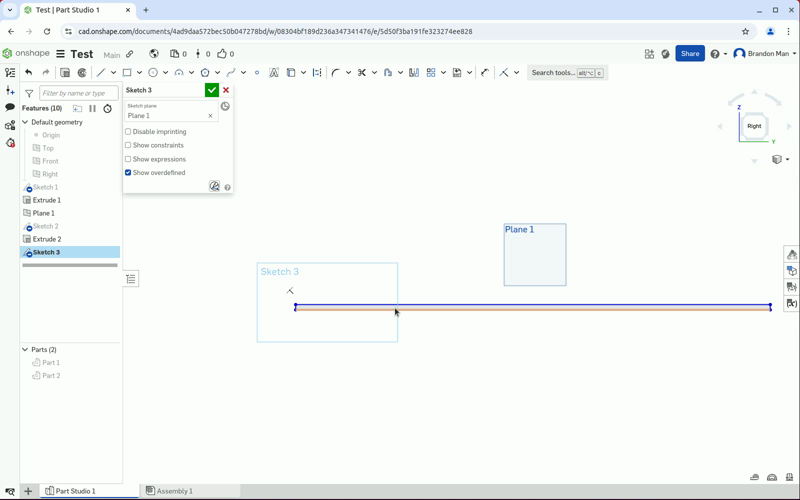
scroll(6)
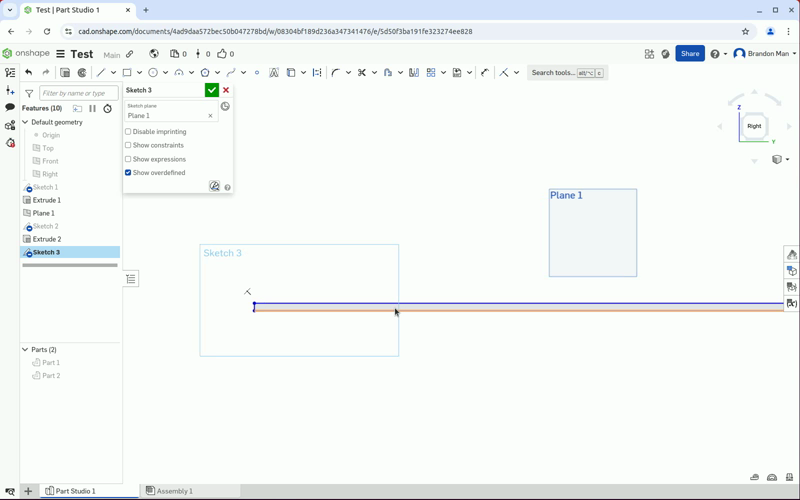
scroll(6)
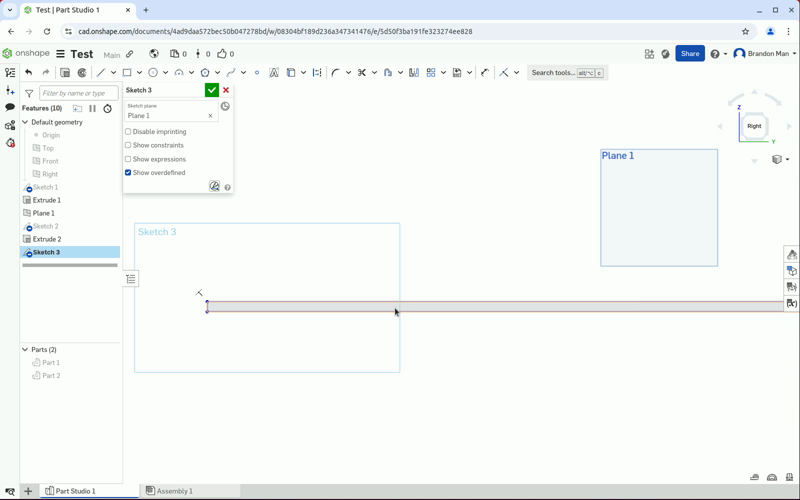
scroll(6)
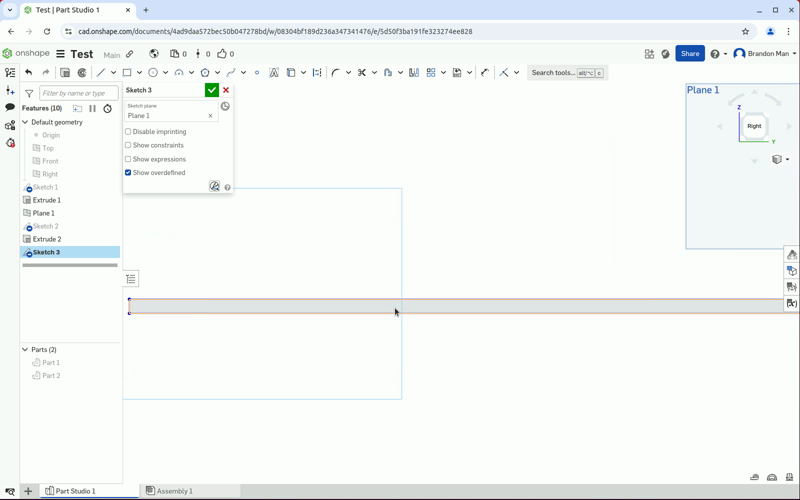
scroll(6)
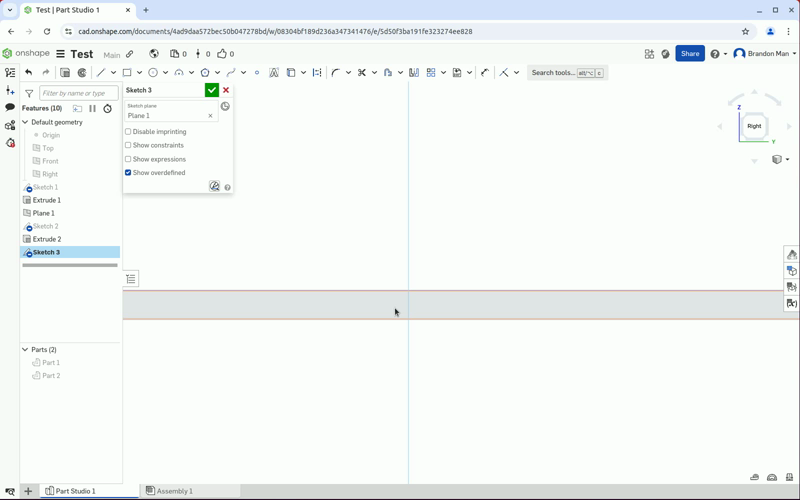
click(395, 307)
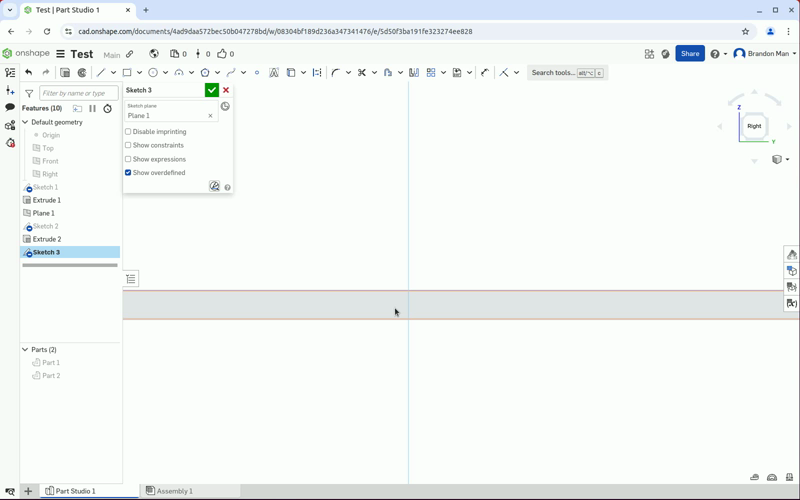
scroll(-6)
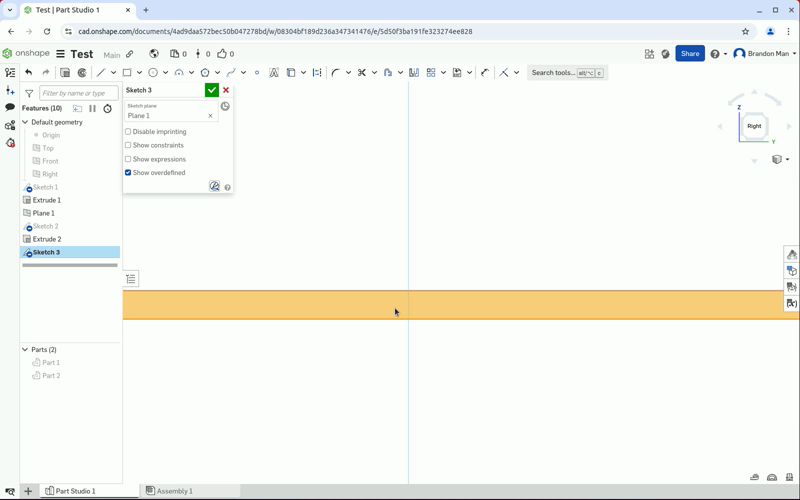
scroll(-6)
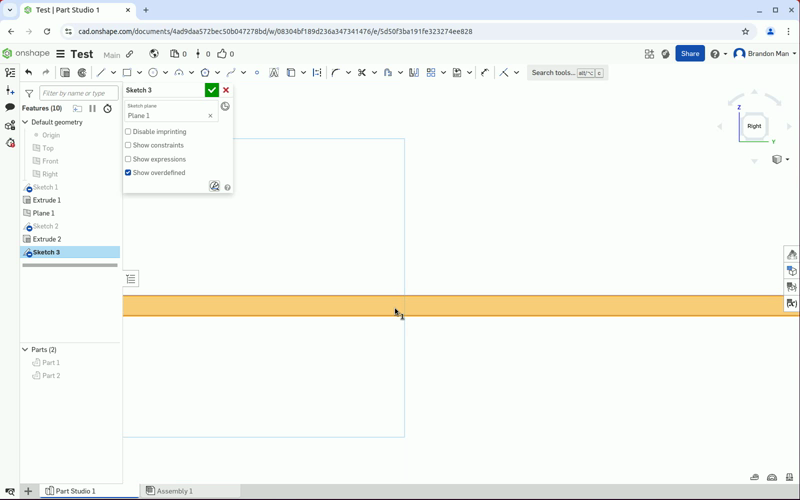
scroll(-6)
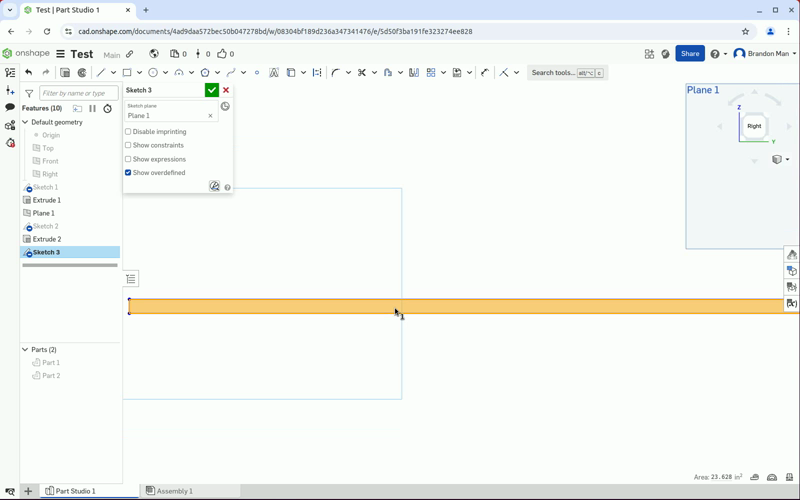
scroll(-6)
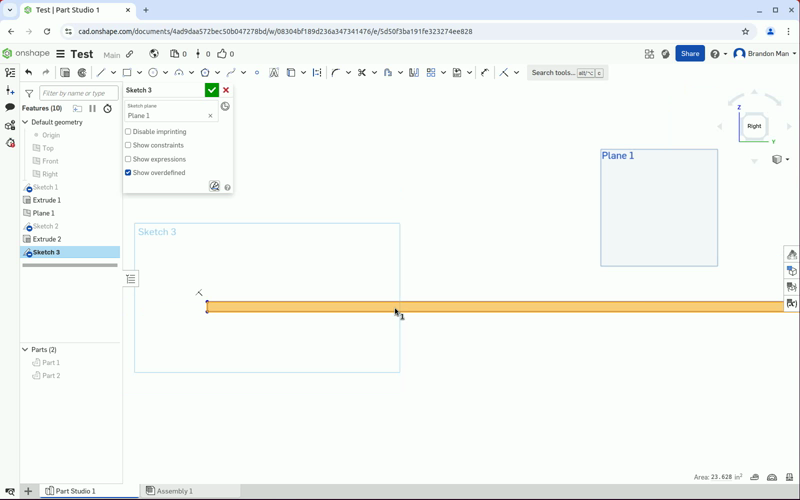
scroll(-6)
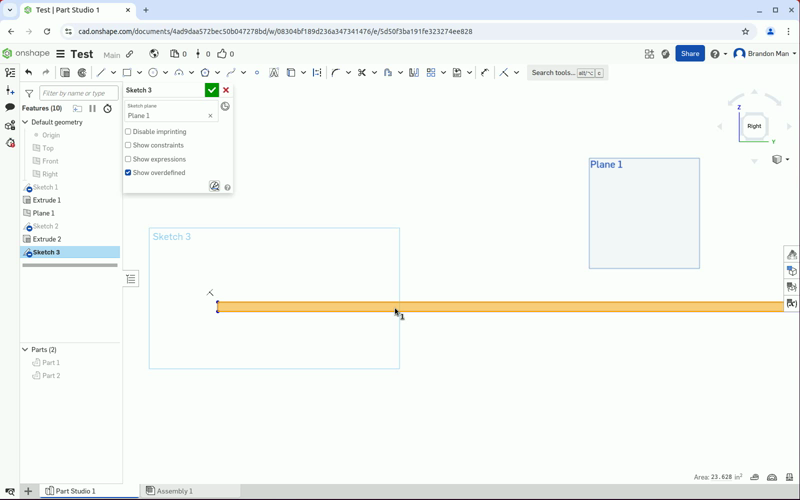
scroll(-6)
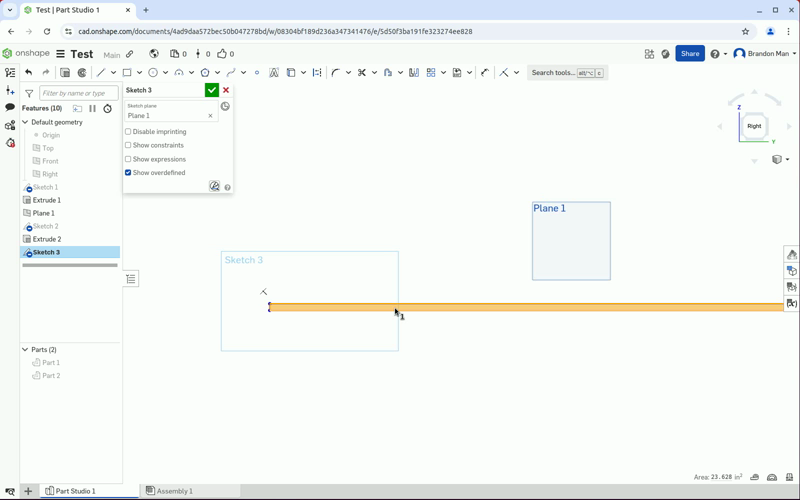
scroll(-6)
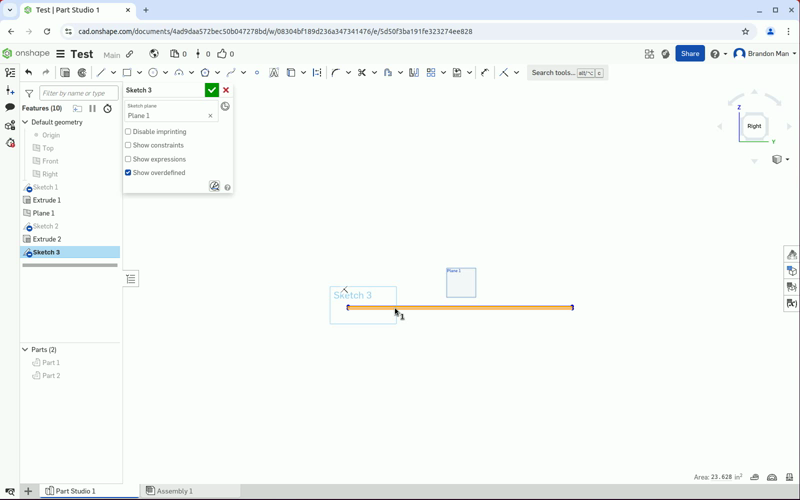
mouse_move(73, 352)
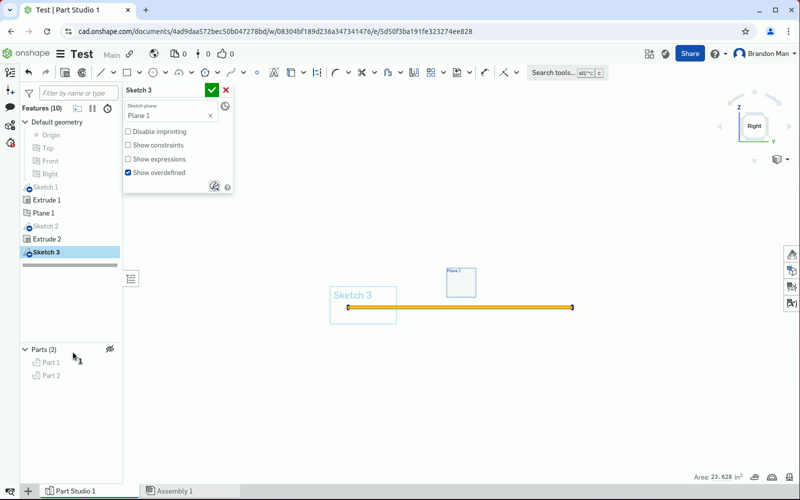
key(shift+y)
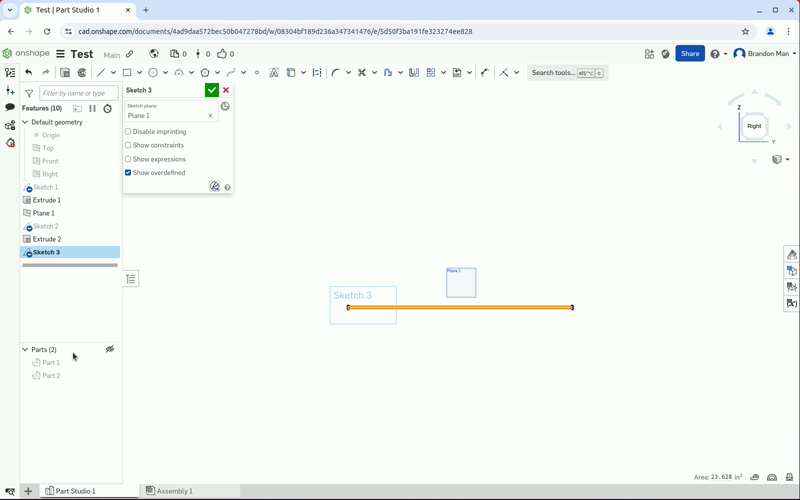
key(shift+e)
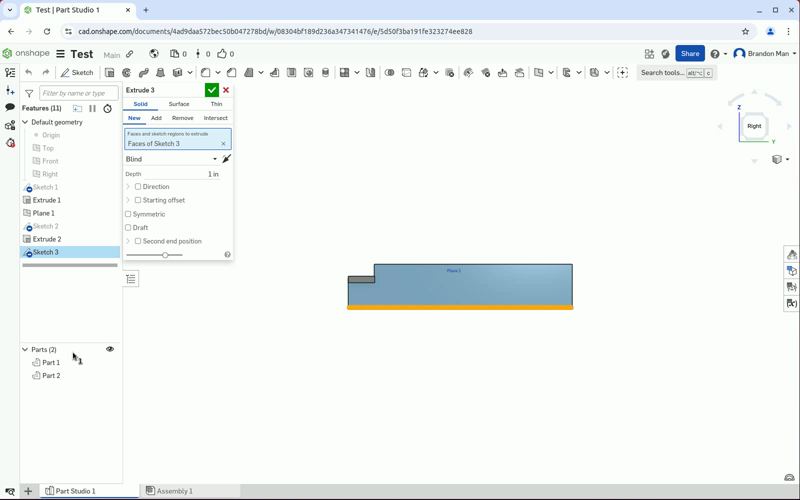
mouse_move(143, 106)
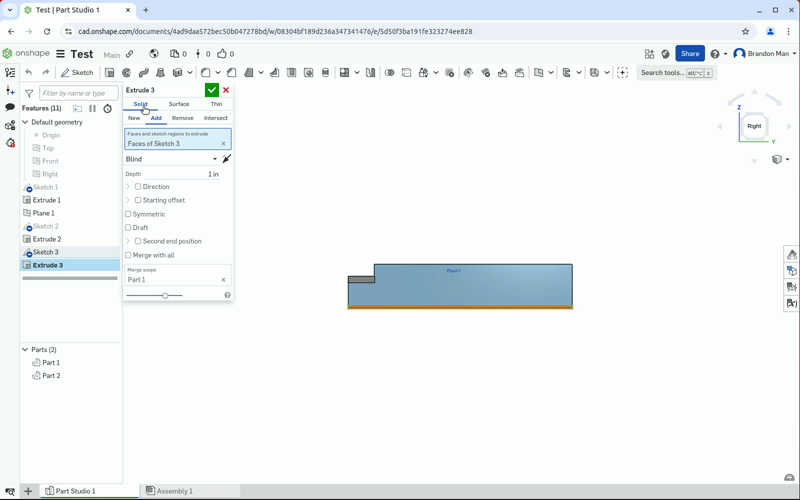
click(143, 106)
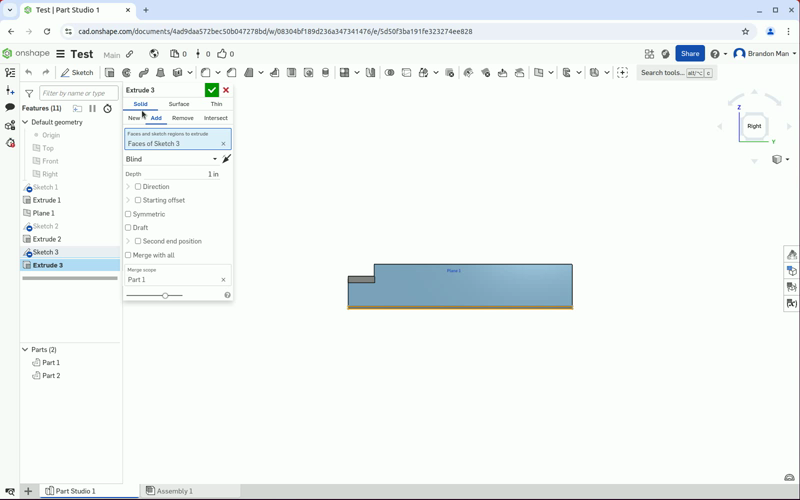
mouse_move(137, 120)
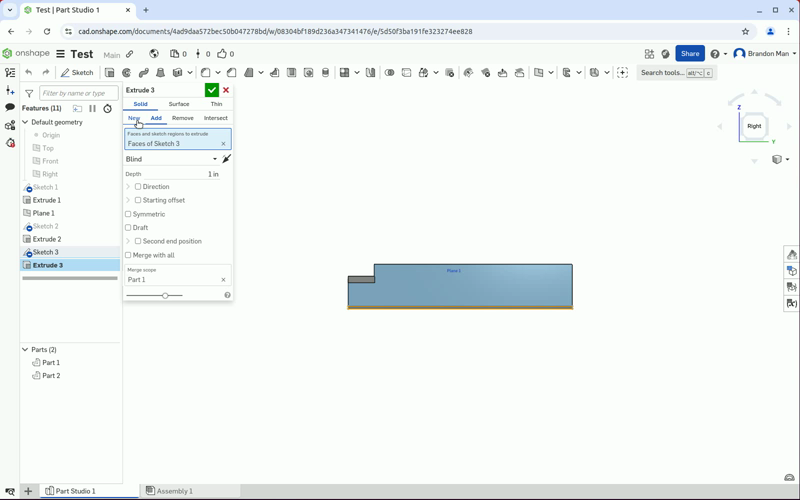
click(137, 120)
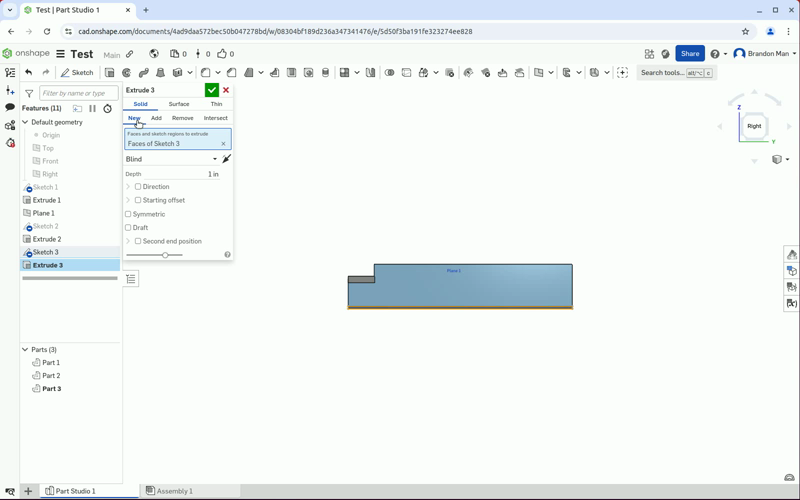
key(tab, 4)
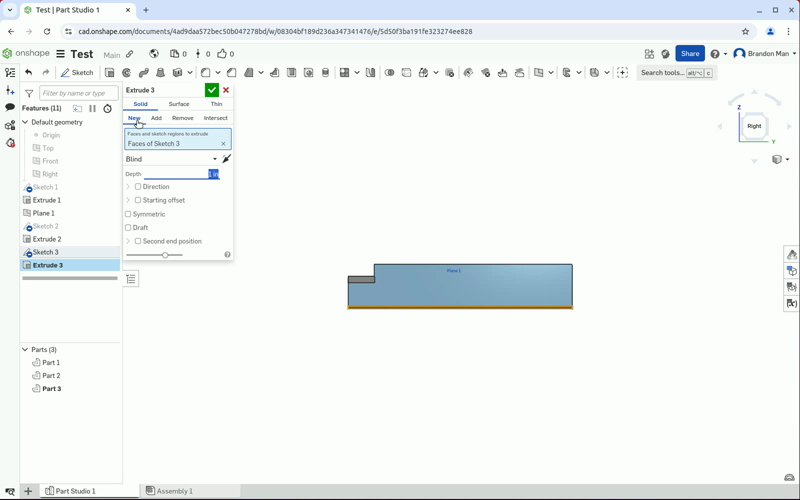
text(7.703)
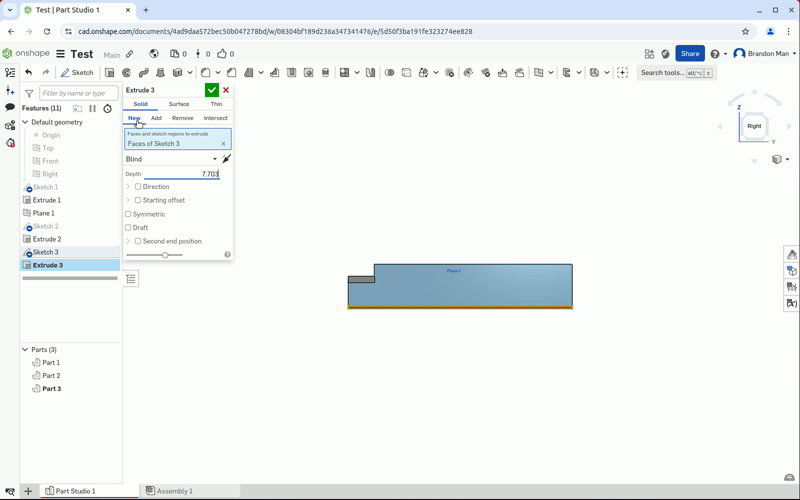
key(enter)
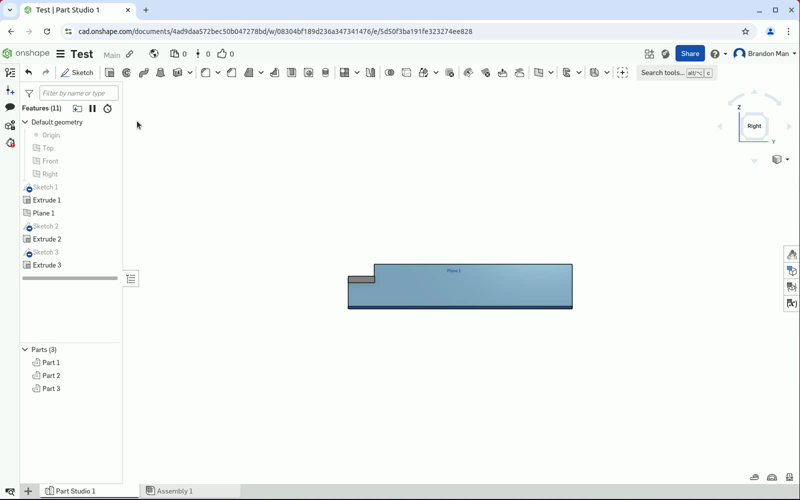
key(shift+h)
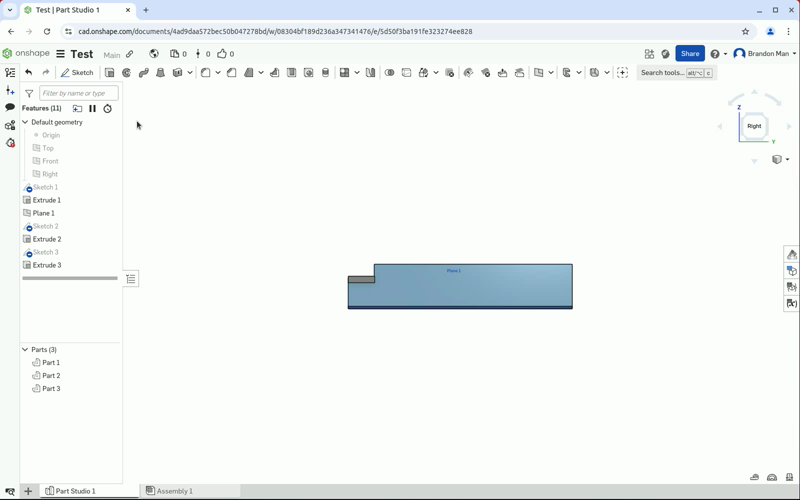
key(shift+h)
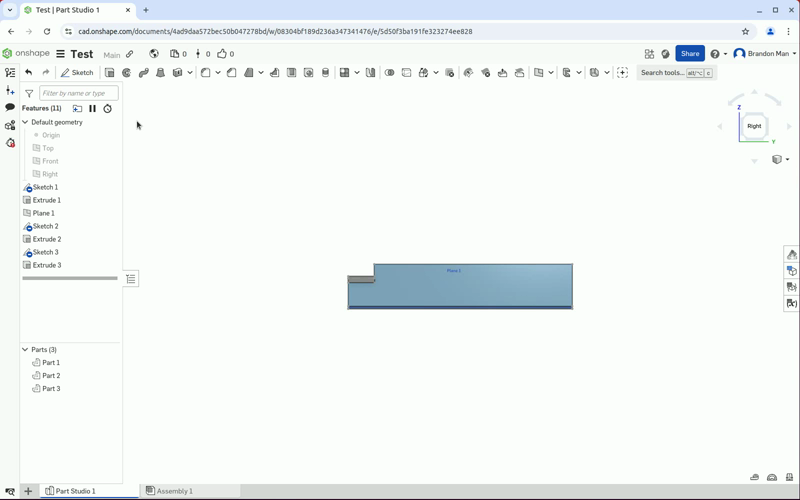
key(shift+7)
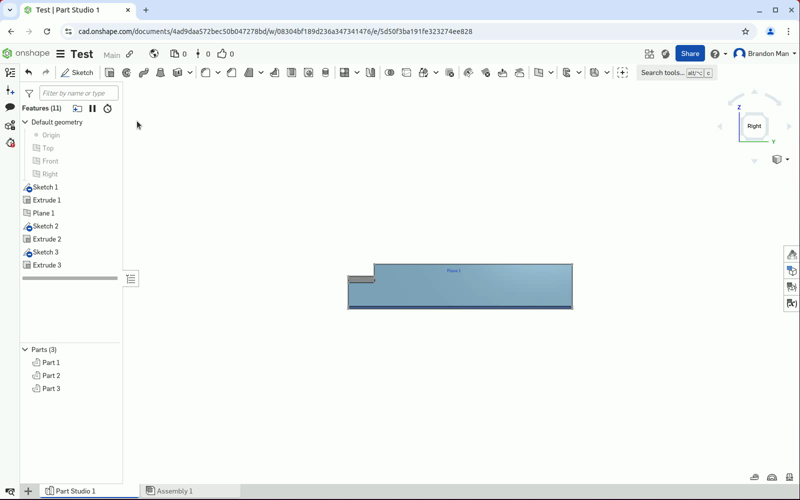
key(right, 2)
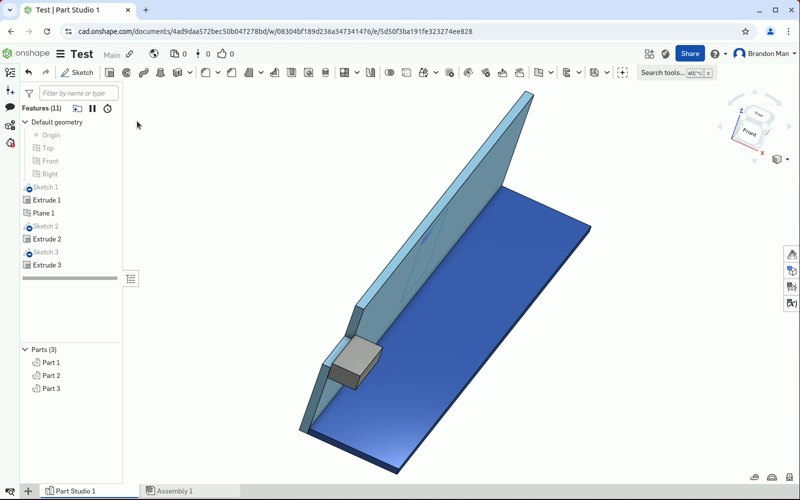
key(down, 2)
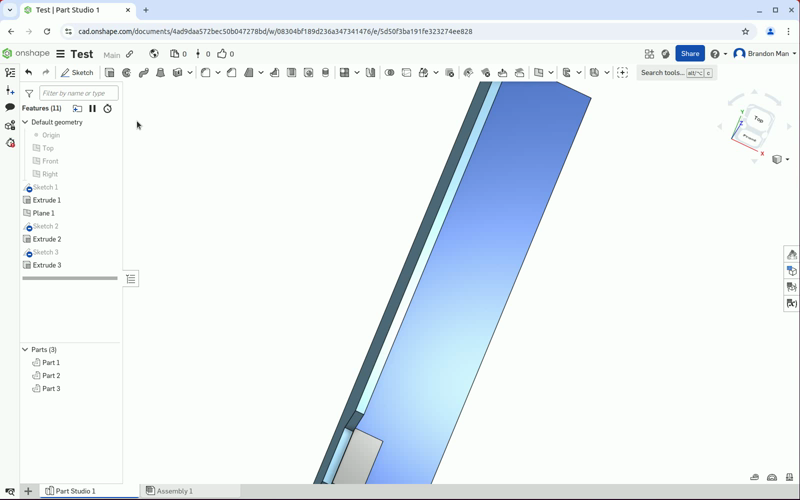
key(up, 2)
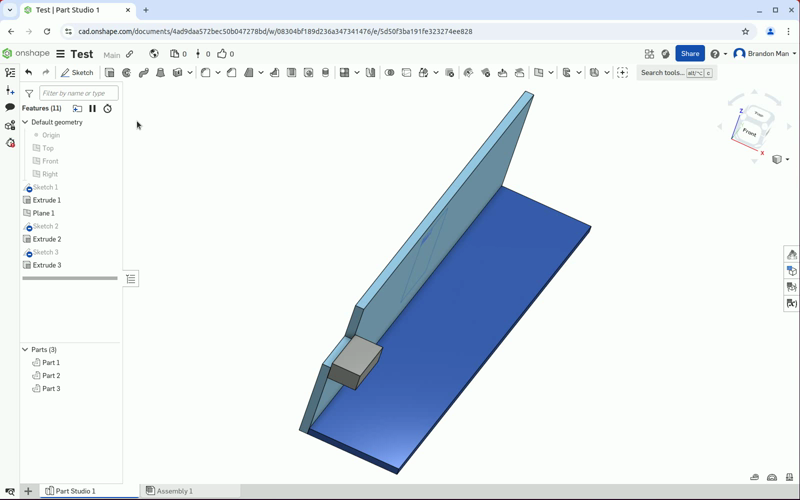
key(left, 2)
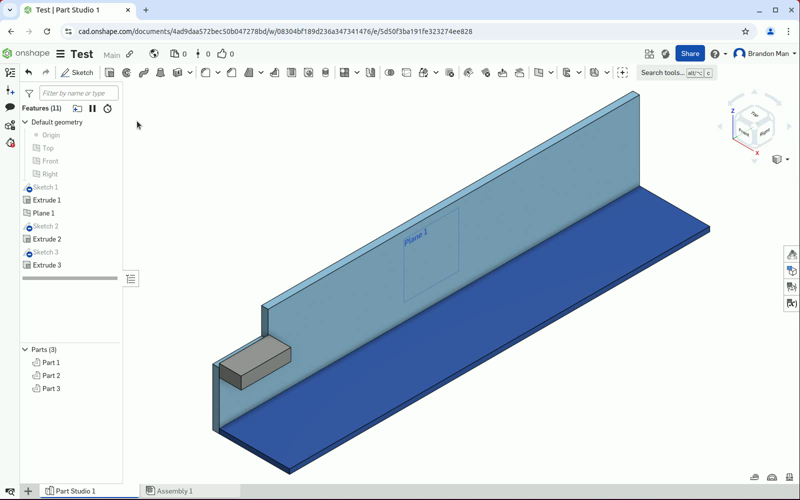
mouse_move(73, 189)
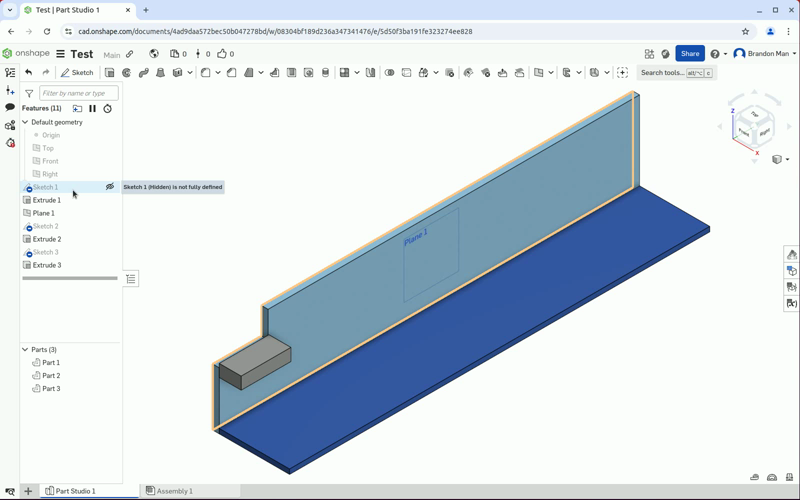
click(73, 189)